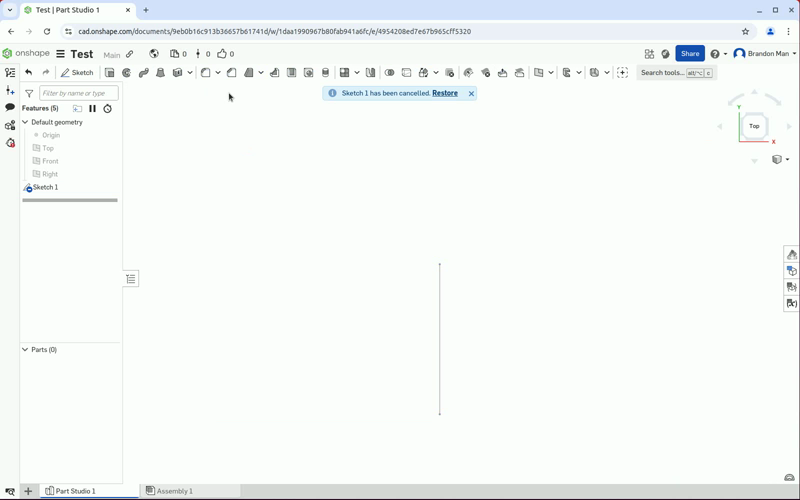
key(shift+h)
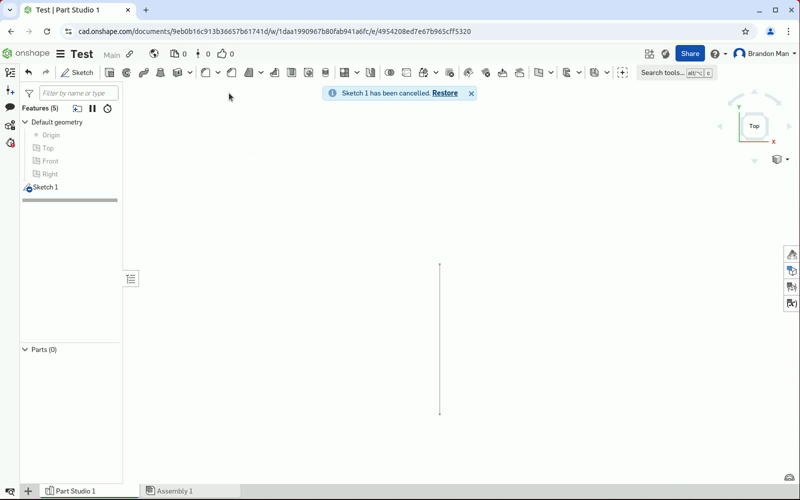
key(shift+s)
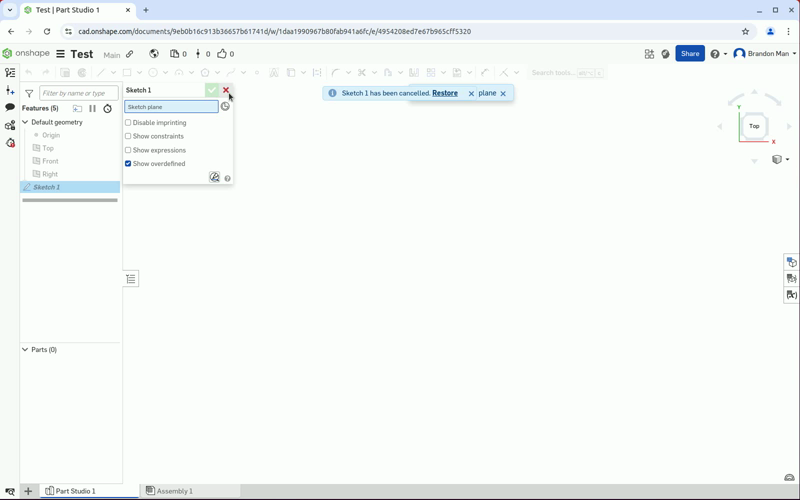
mouse_move(73, 150)
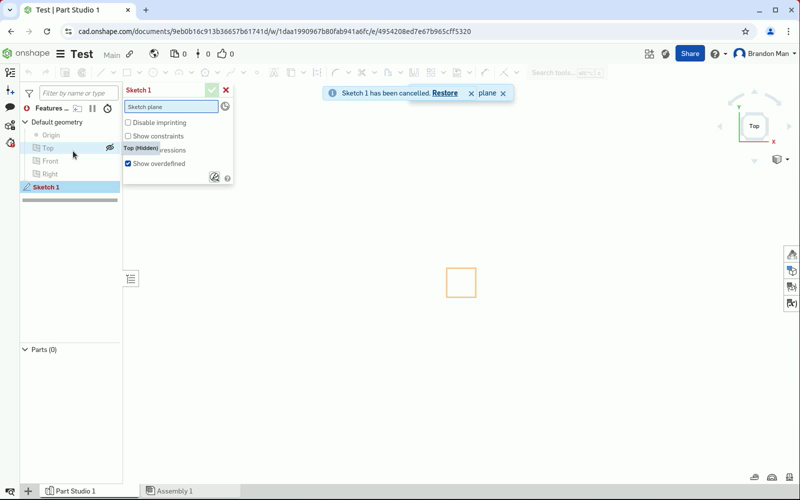
click(73, 150)
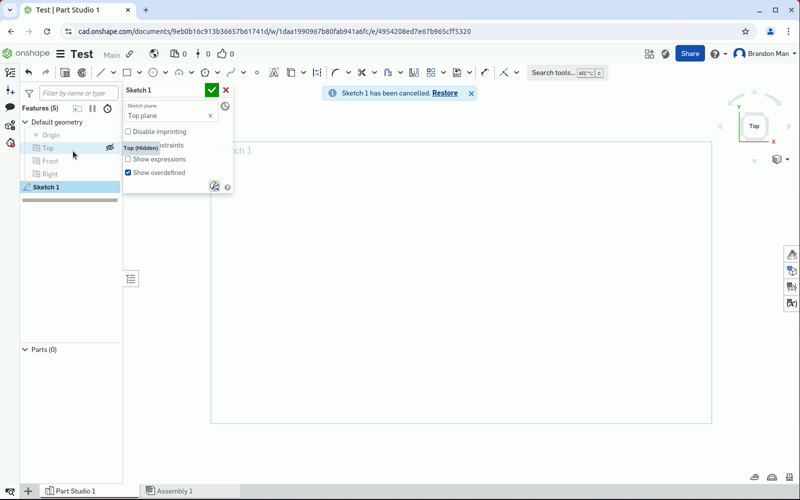
mouse_move(73, 352)
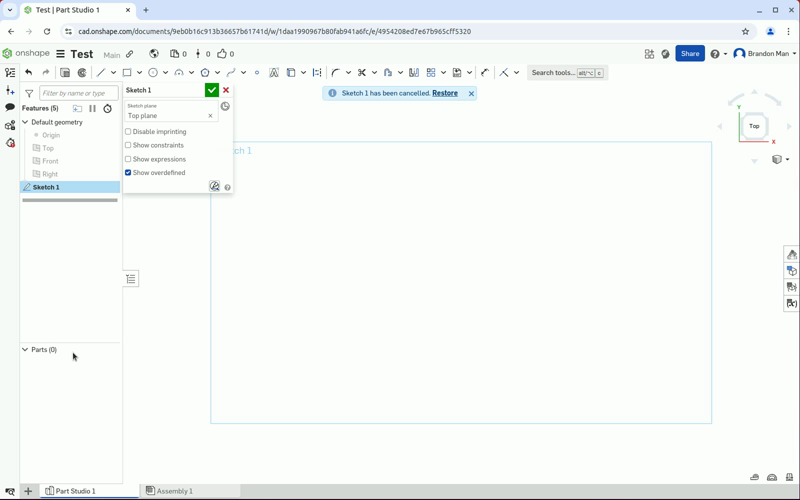
key(y)
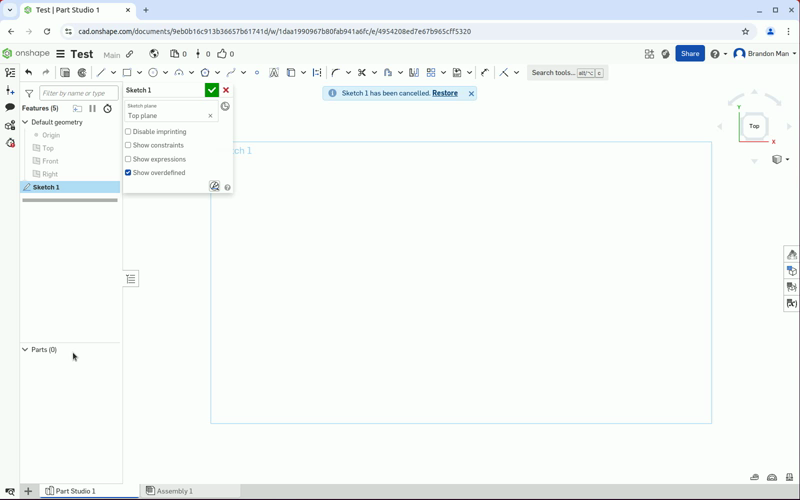
key(l)
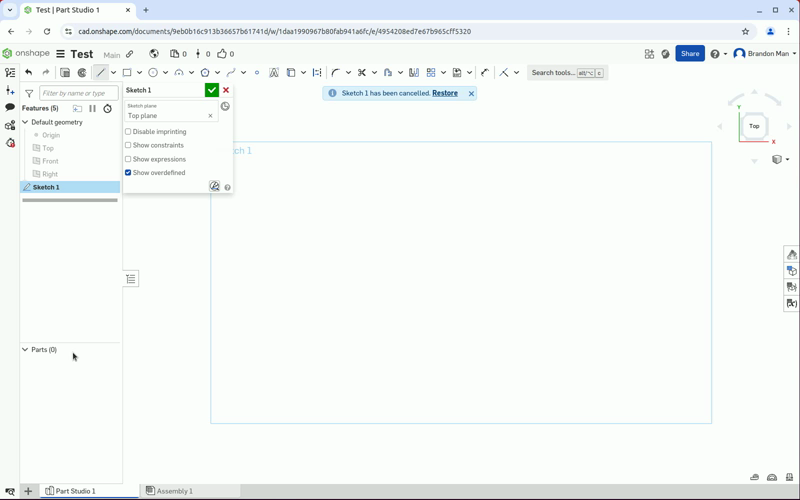
key_down(shift)
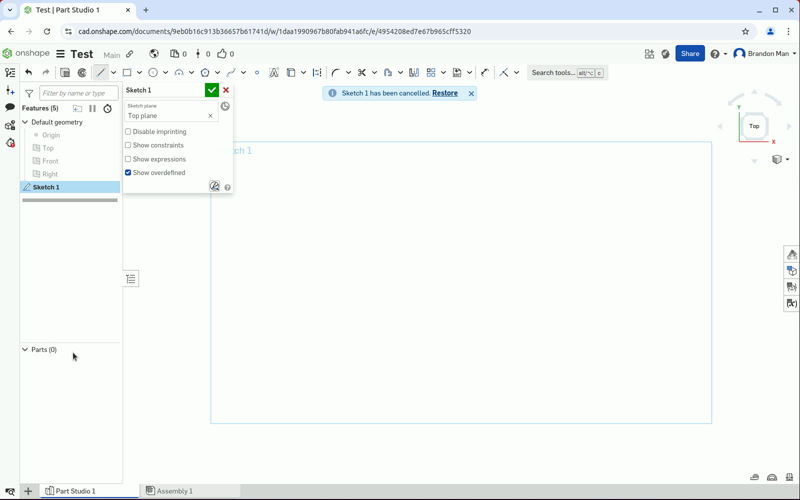
mouse_move(398, 343)
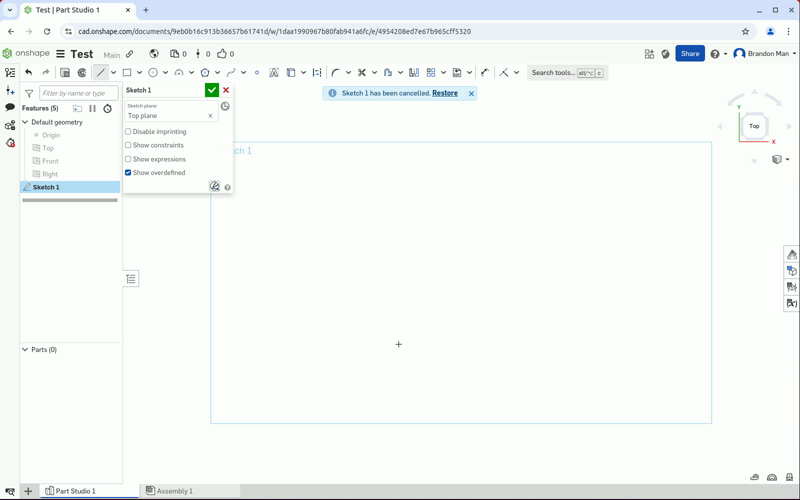
click(398, 343)
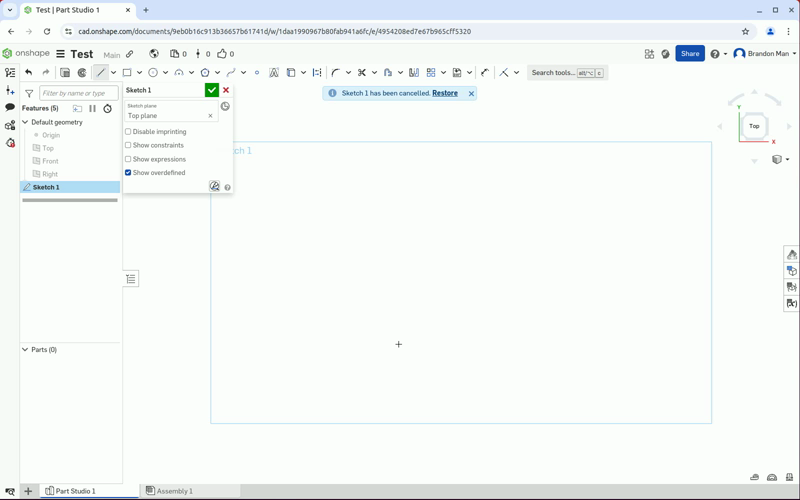
key_up(shift)
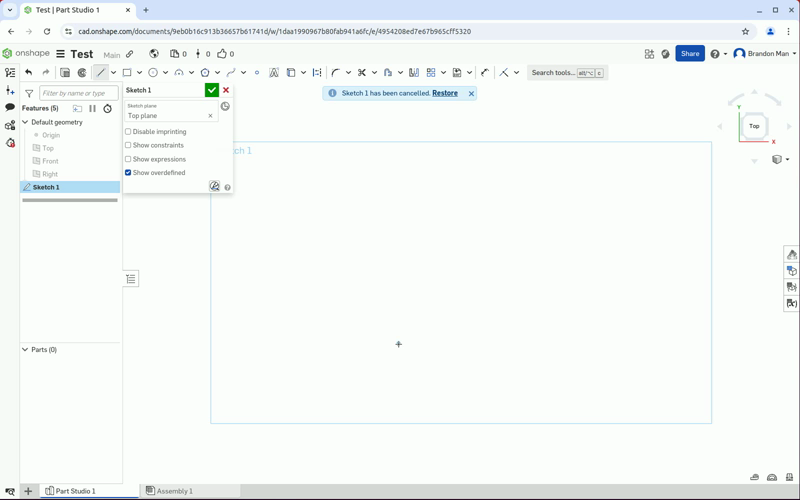
key_down(shift)
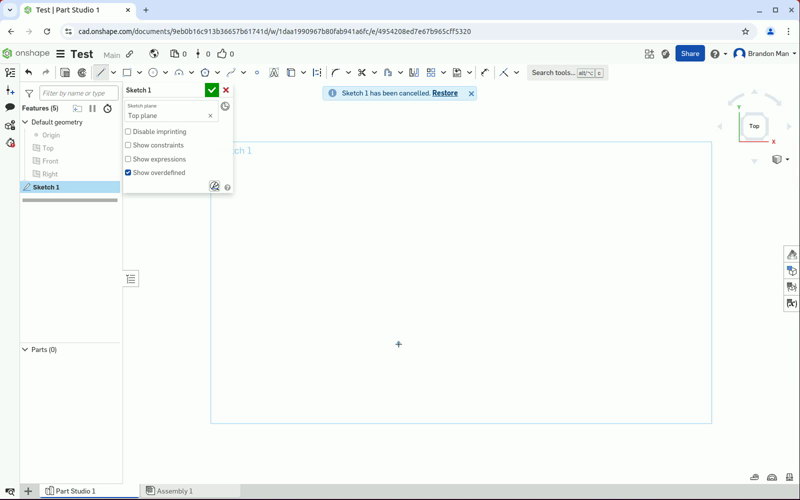
mouse_move(428, 343)
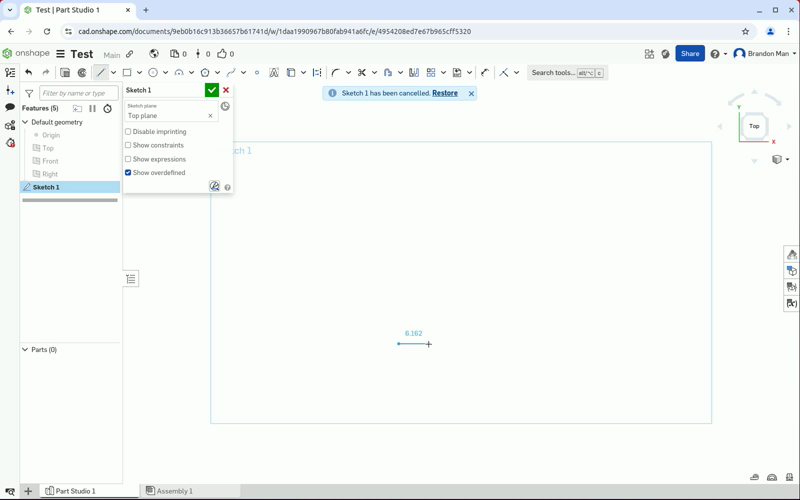
mouse_move(413, 343)
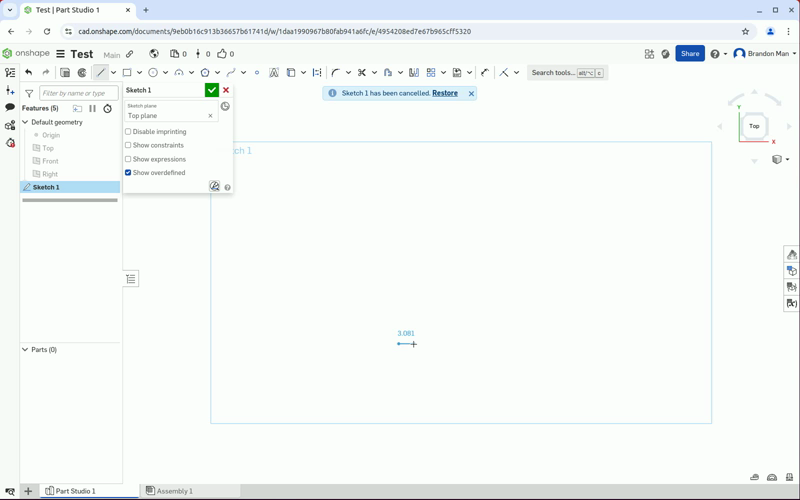
click(413, 343)
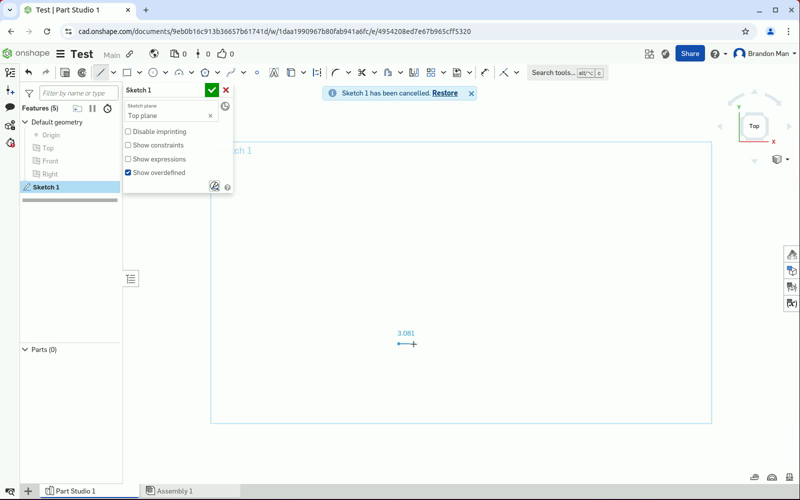
key_up(shift)
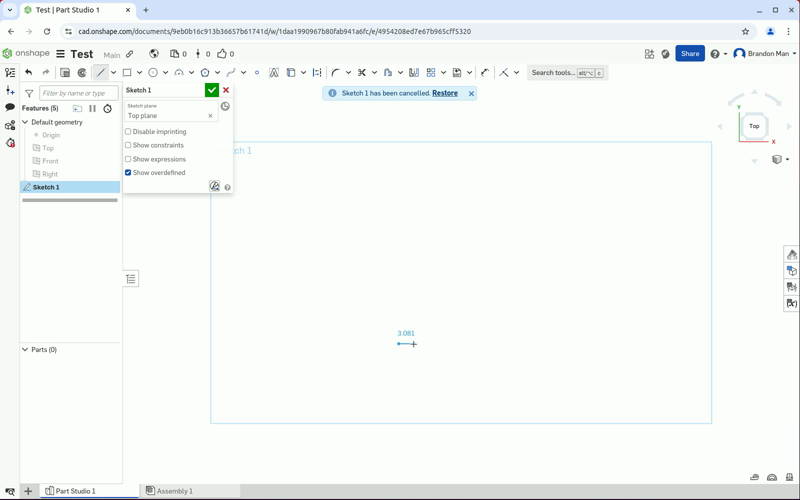
key_down(shift)
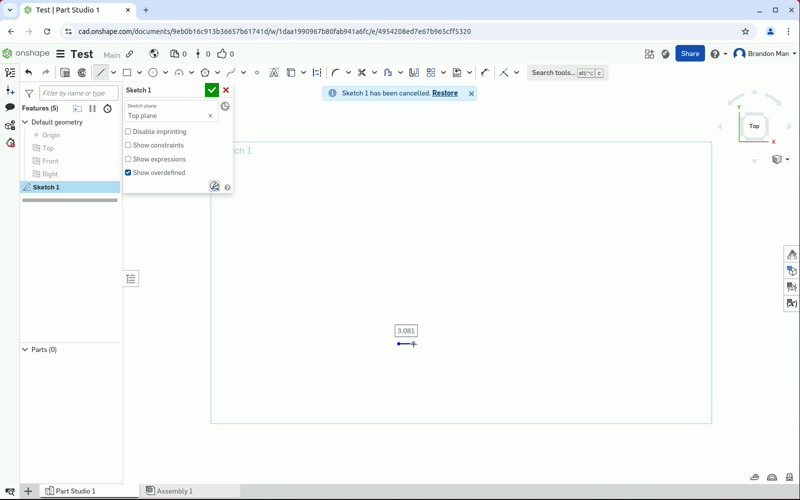
mouse_move(443, 343)
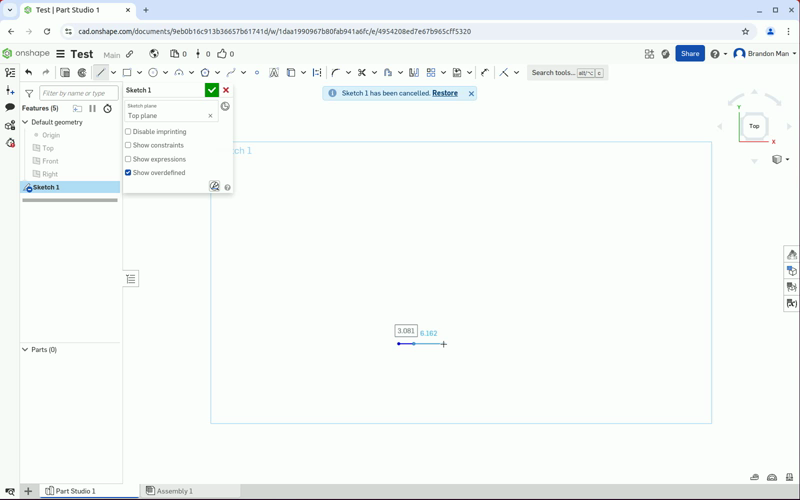
mouse_move(413, 305)
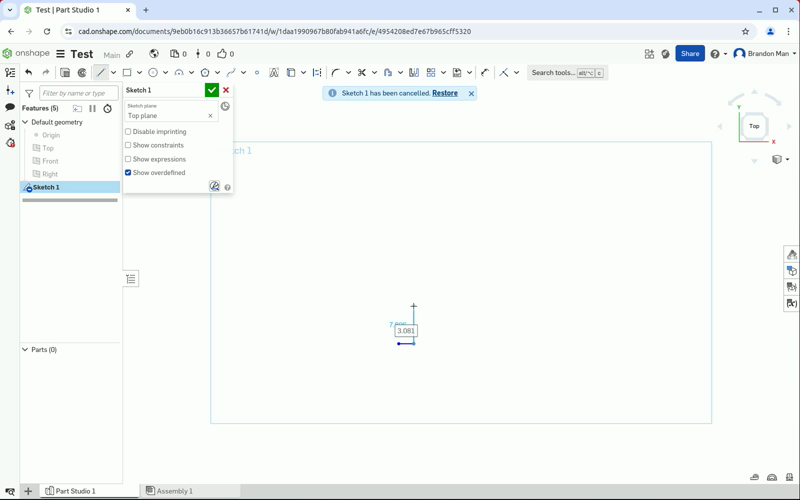
click(413, 305)
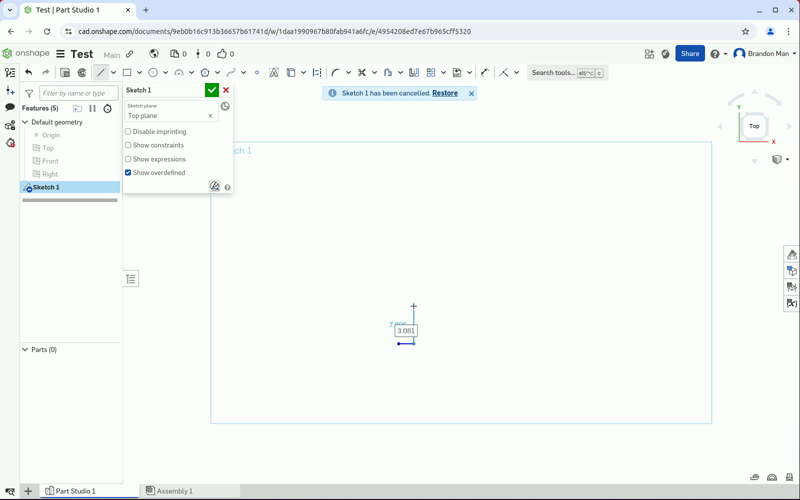
key_up(shift)
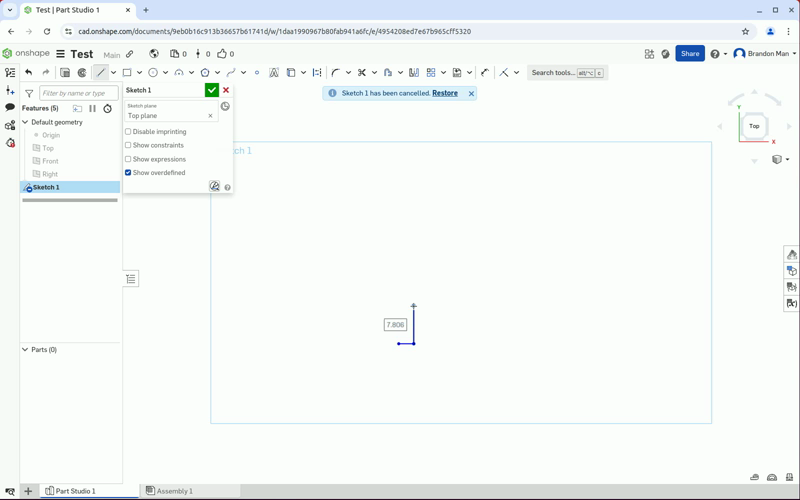
key_down(shift)
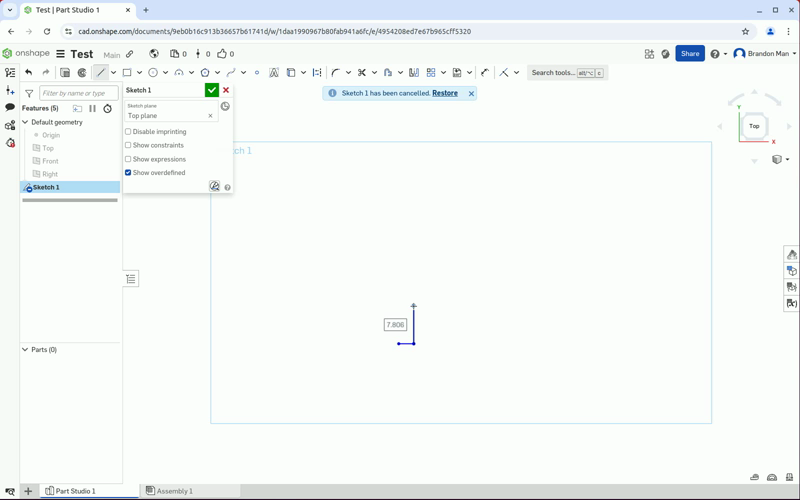
mouse_move(443, 305)
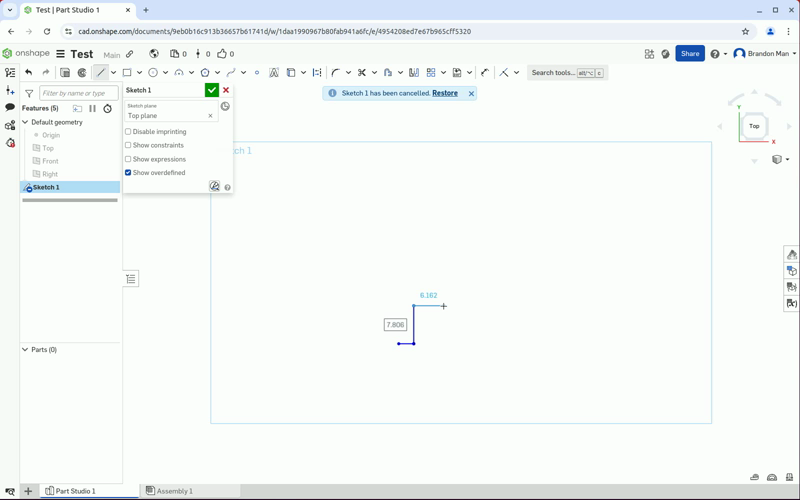
mouse_move(467, 305)
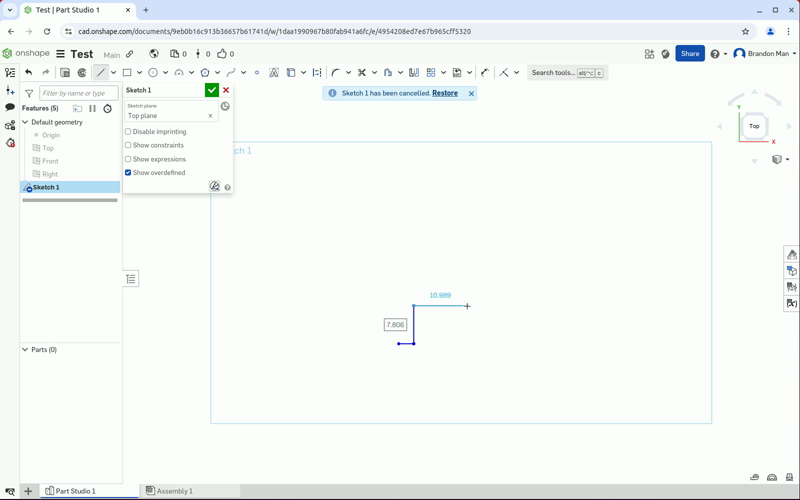
click(467, 305)
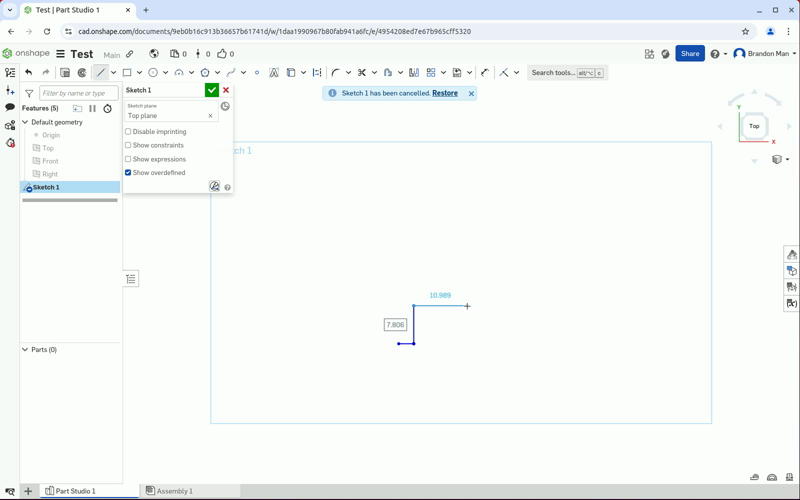
key_up(shift)
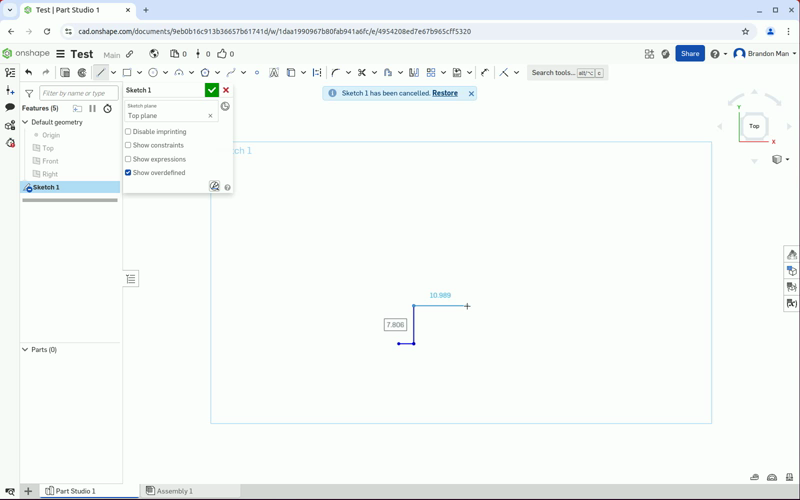
key_down(shift)
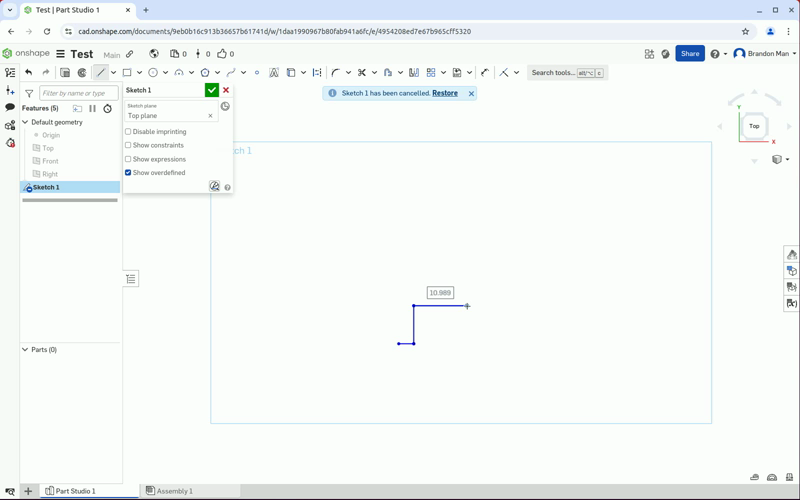
mouse_move(497, 305)
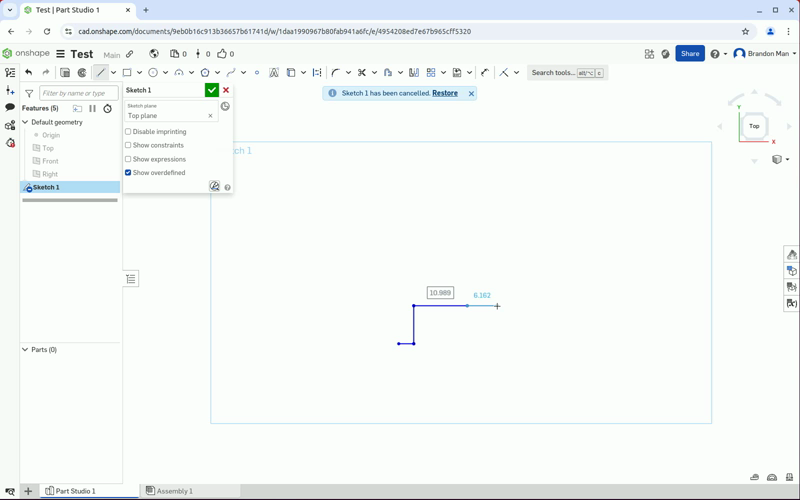
mouse_move(467, 283)
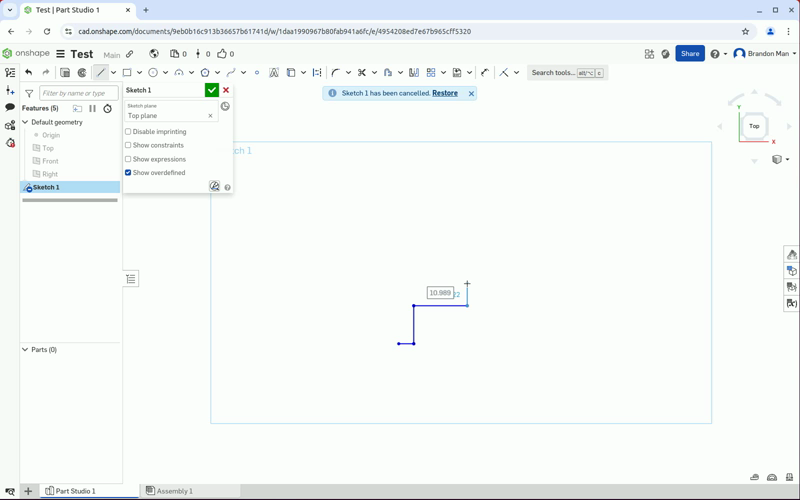
click(467, 283)
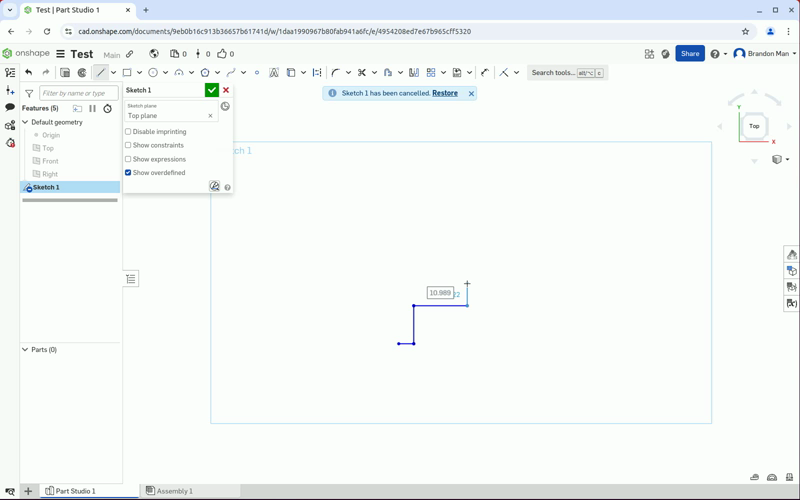
key_up(shift)
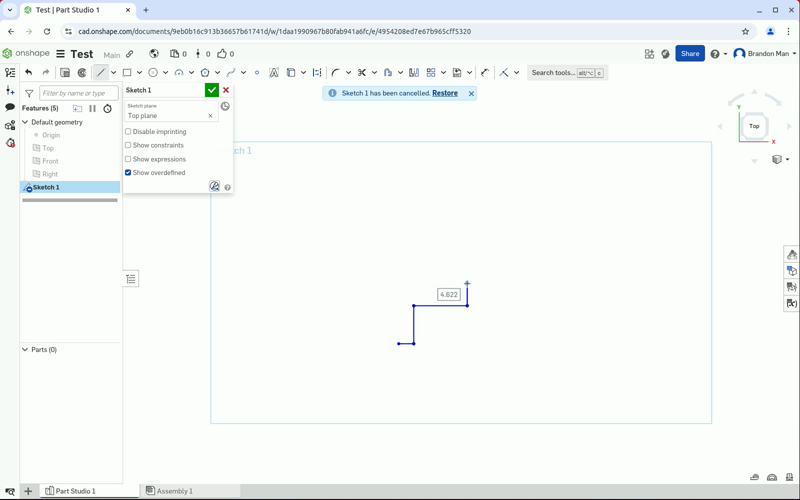
key_down(shift)
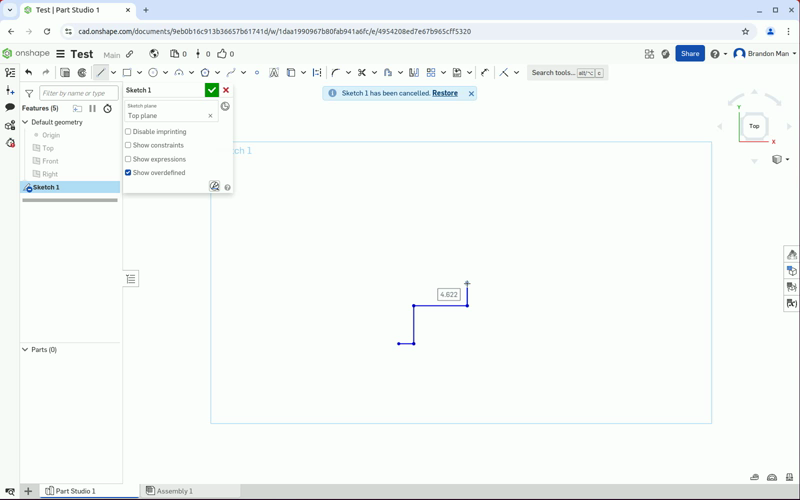
mouse_move(398, 283)
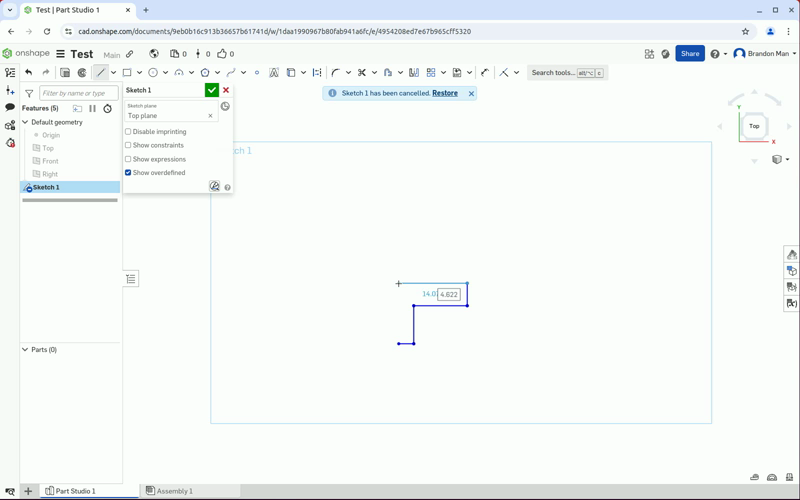
click(398, 283)
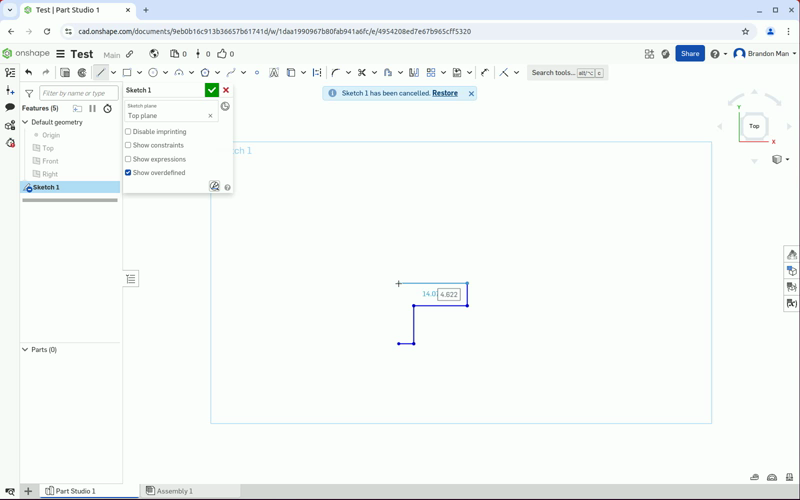
key_up(shift)
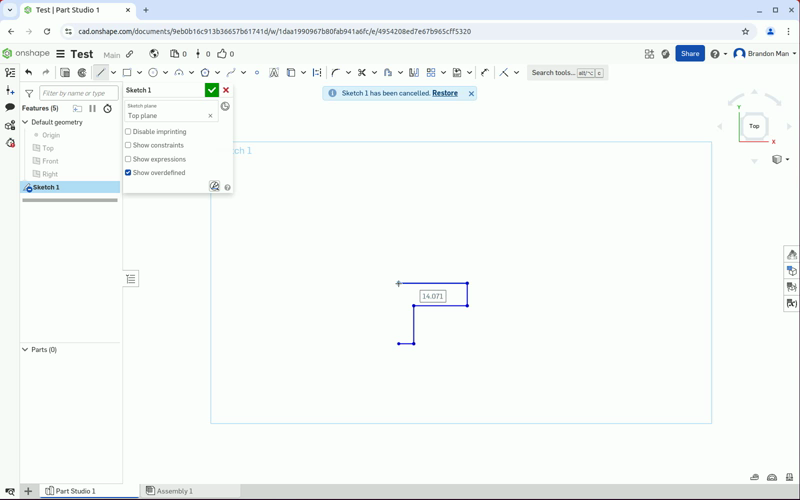
key_down(shift)
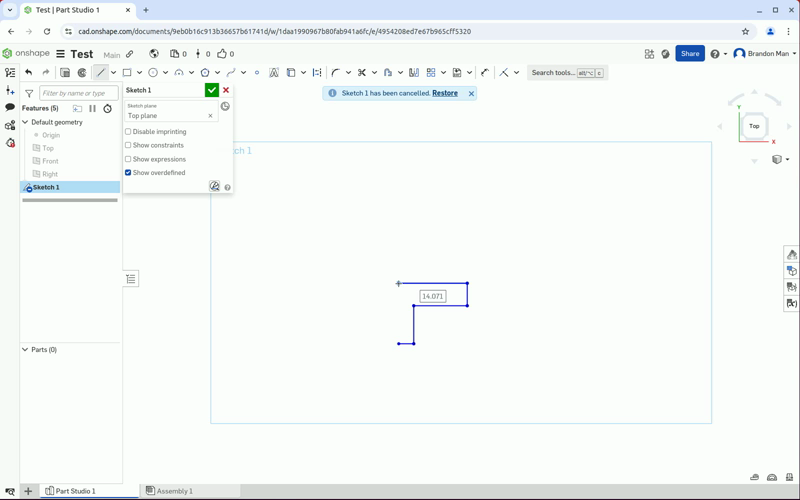
mouse_move(398, 343)
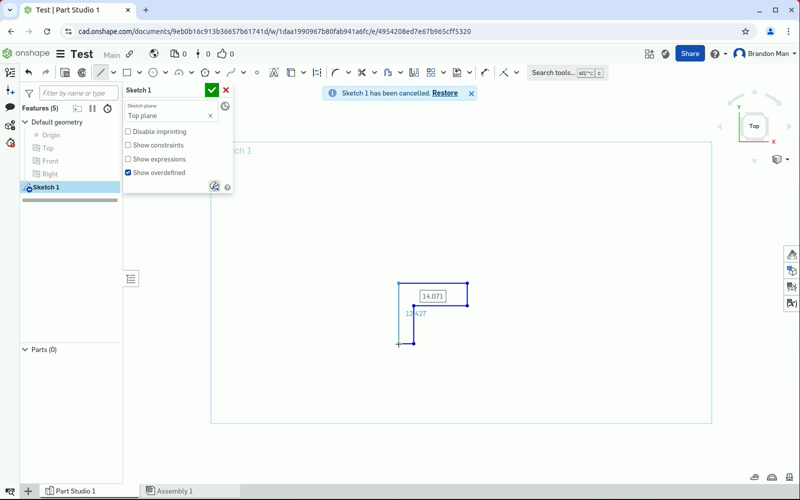
key_up(shift)
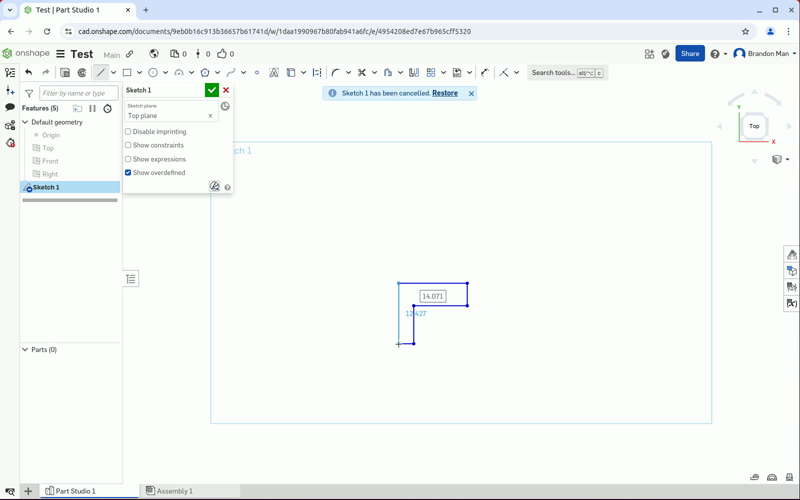
click(398, 343)
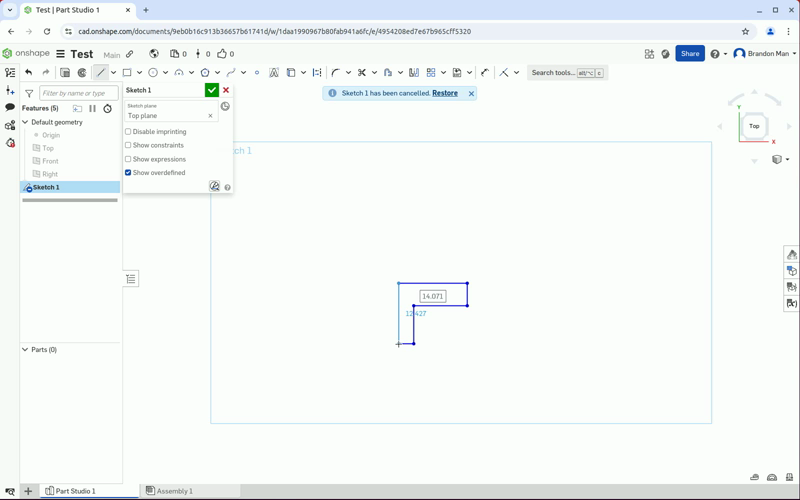
key(esc)
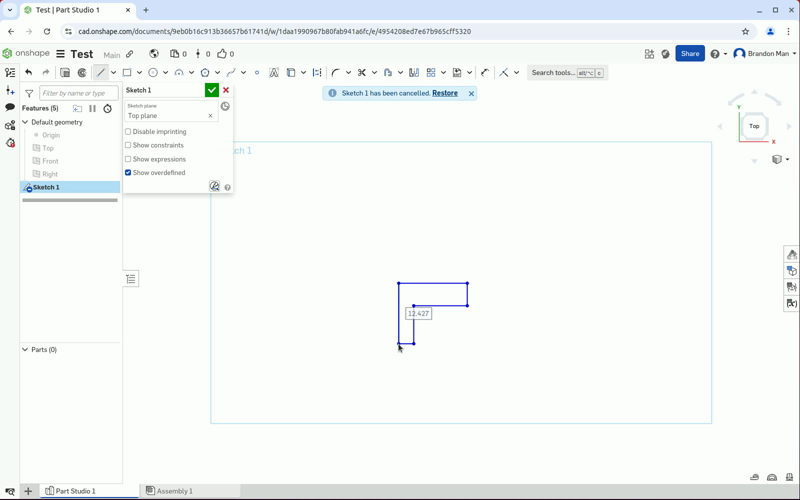
mouse_move(410, 329)
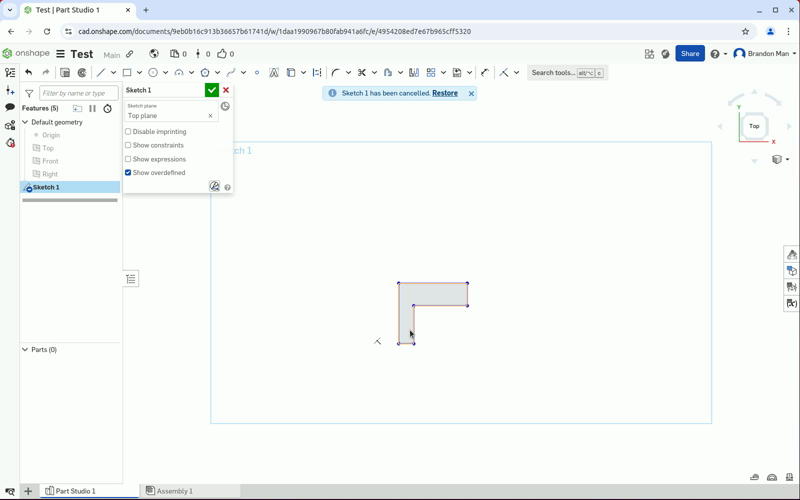
click(410, 329)
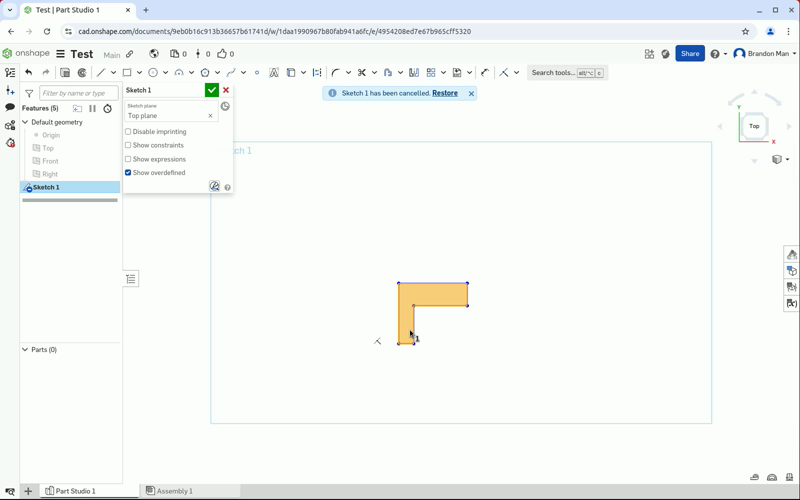
mouse_move(73, 352)
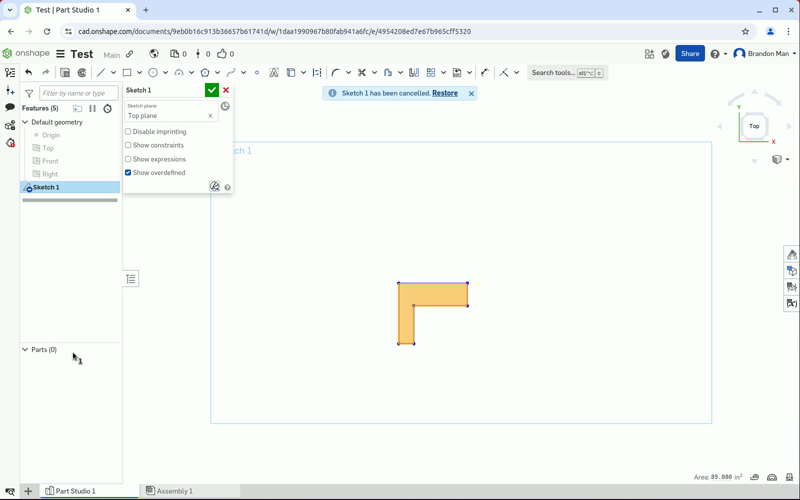
key(shift+y)
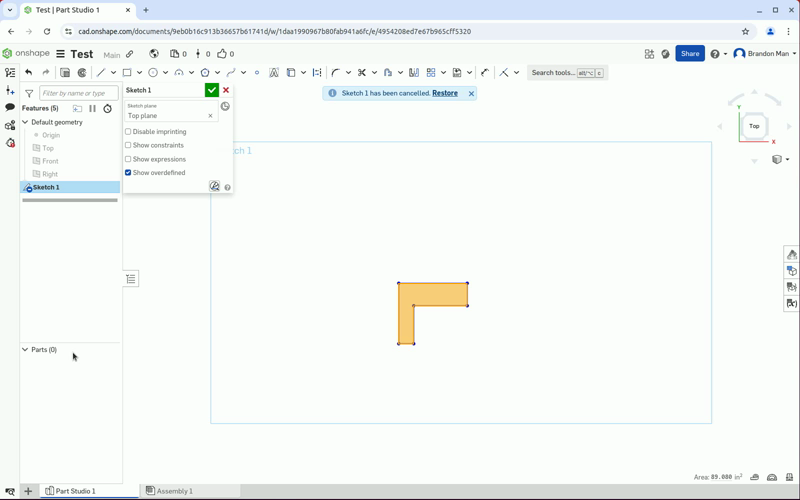
key(shift+e)
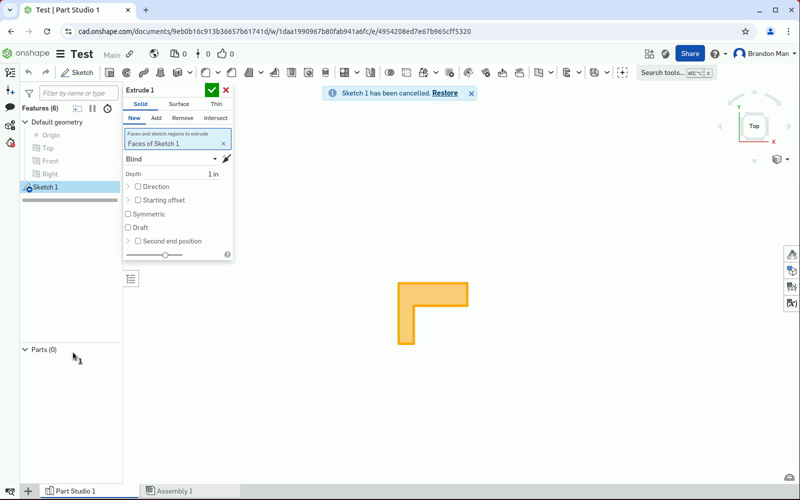
mouse_move(143, 106)
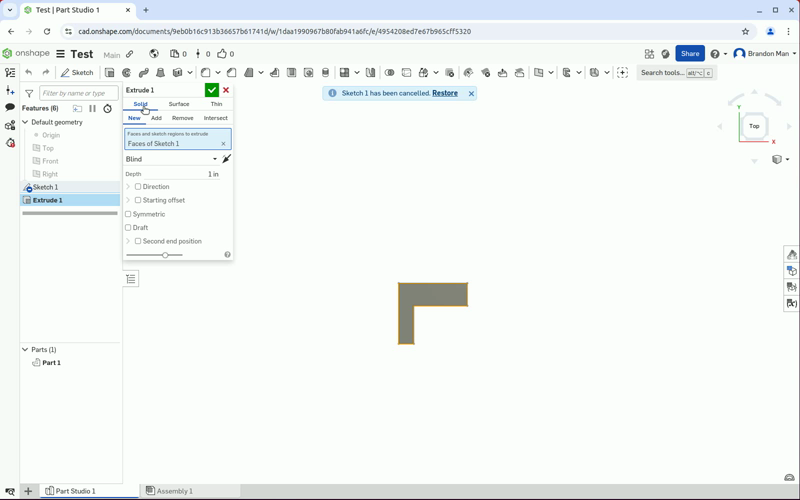
click(143, 106)
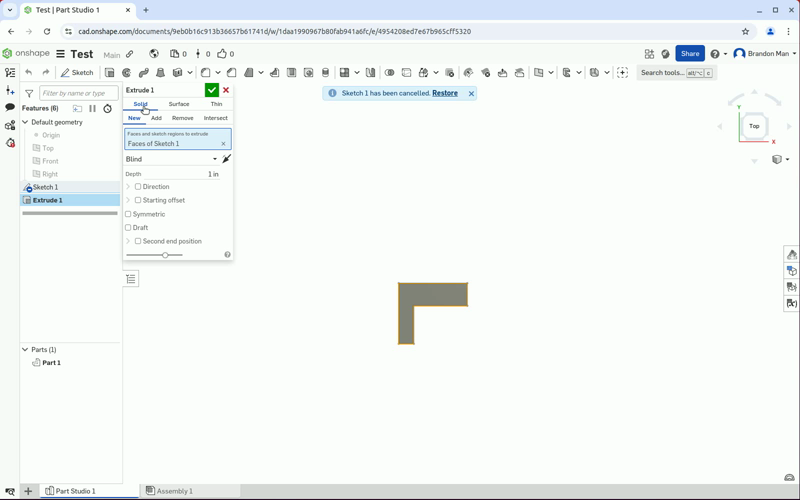
mouse_move(137, 120)
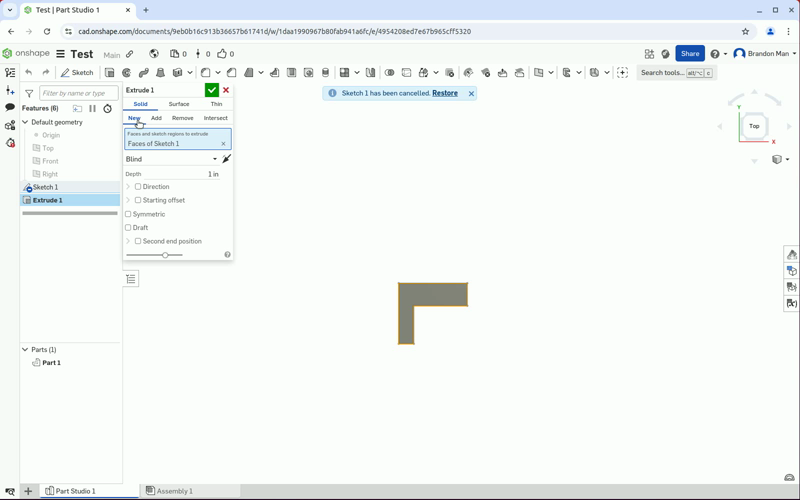
click(137, 120)
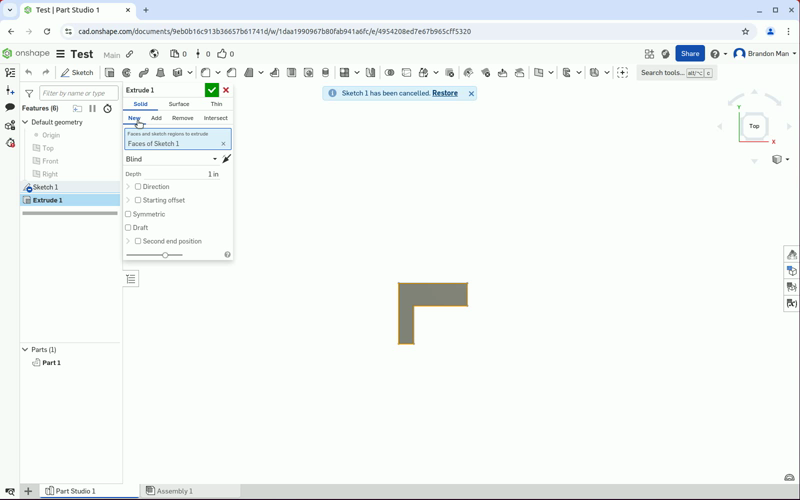
key(tab, 4)
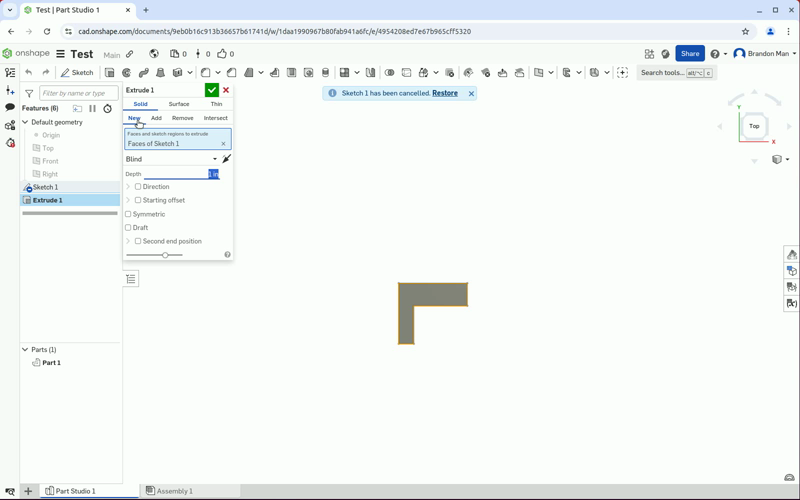
text(1.444)
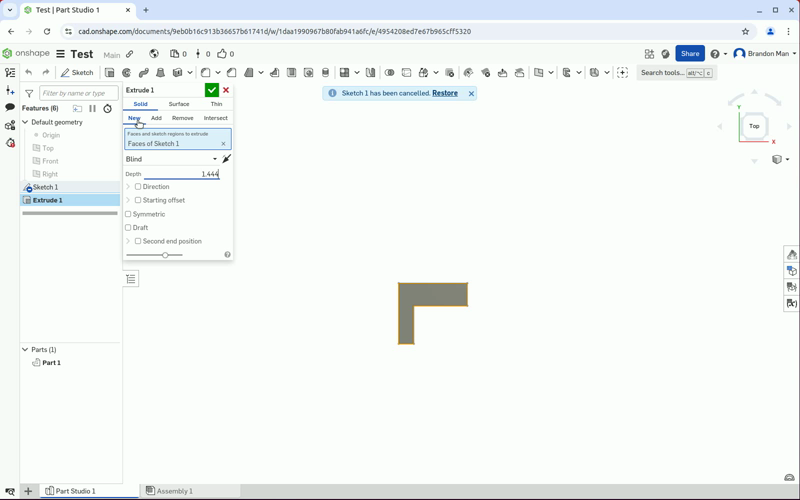
key(enter)
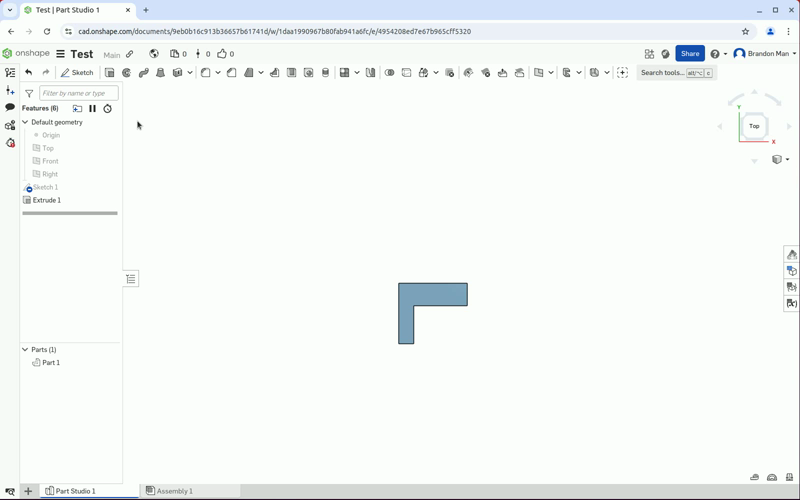
key(shift+h)
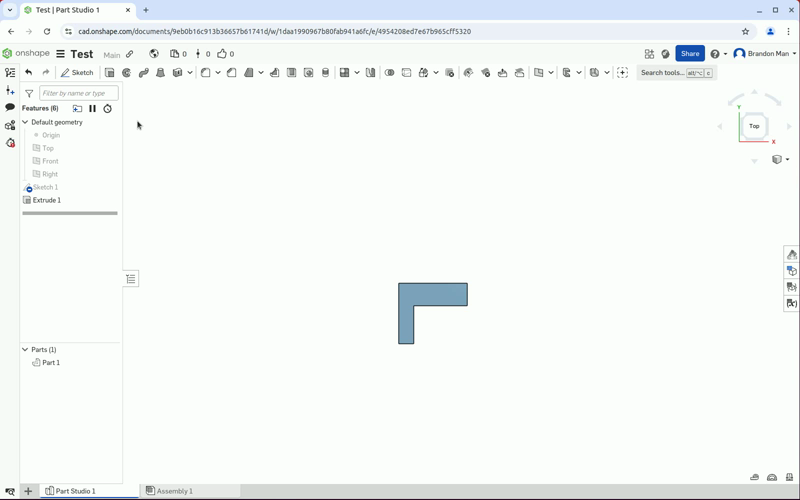
key(shift+h)
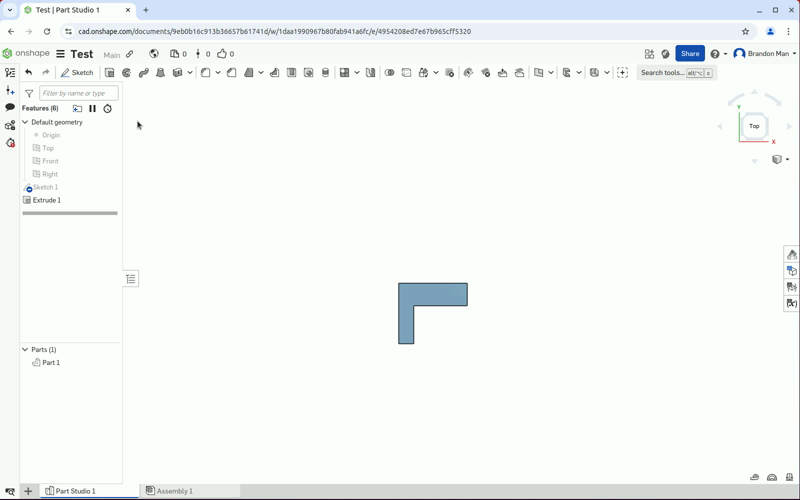
mouse_move(73, 189)
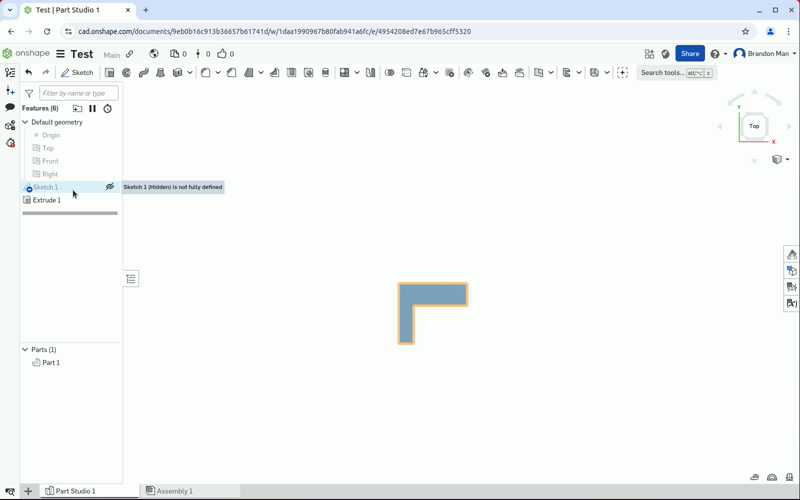
click(73, 189)
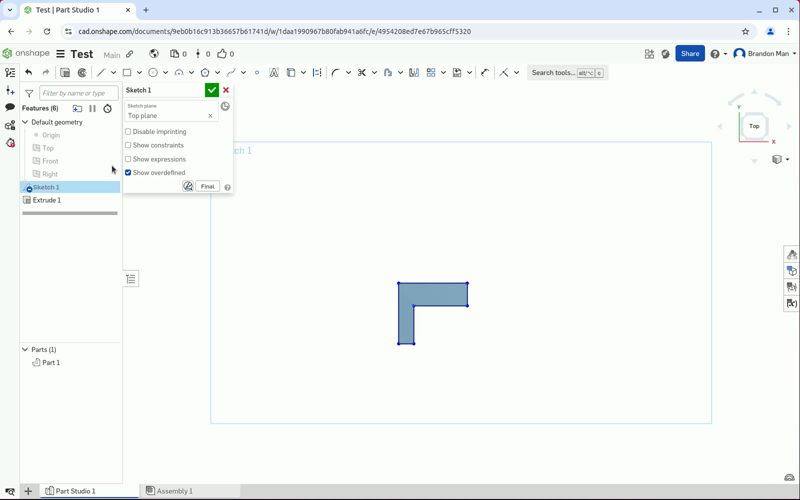
mouse_move(229, 92)
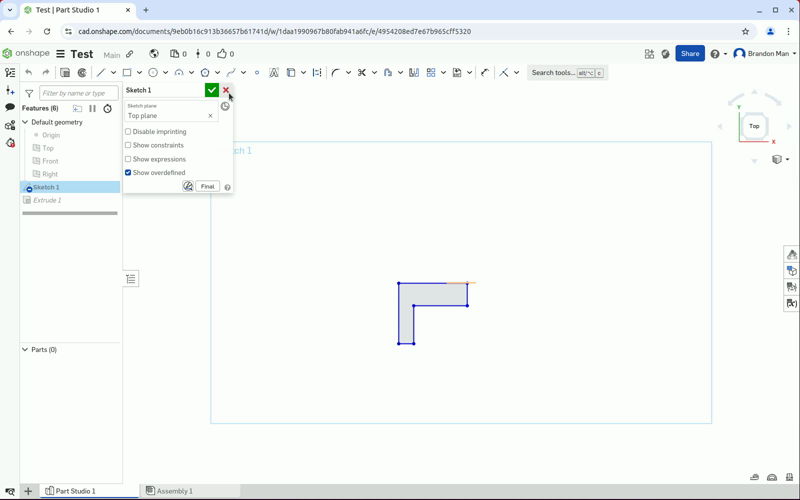
click(229, 92)
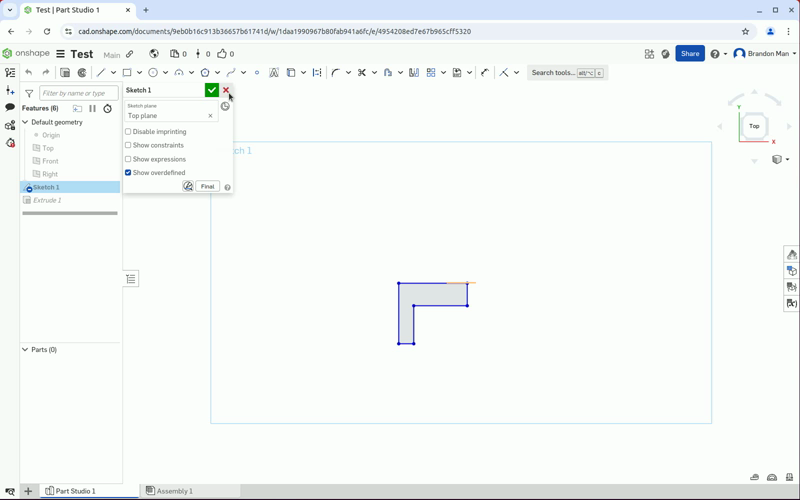
key(shift+s)
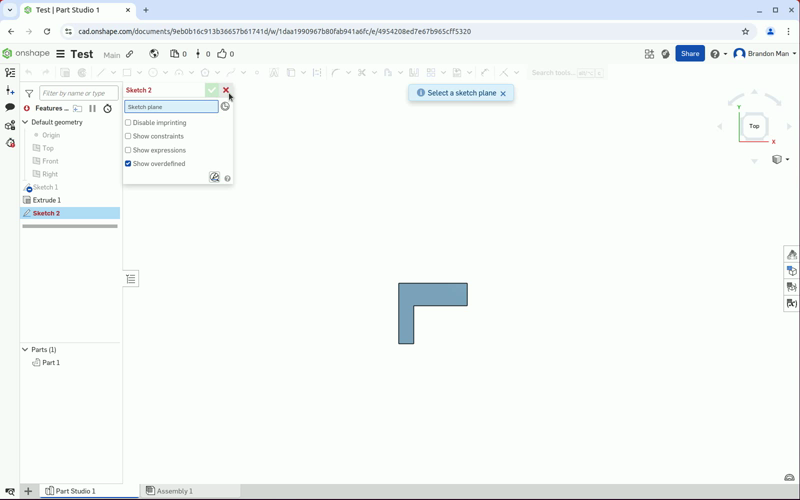
mouse_move(73, 150)
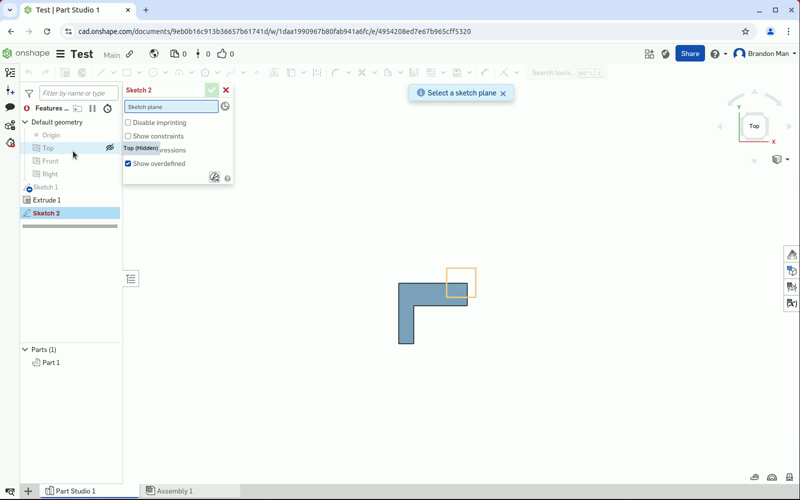
click(73, 150)
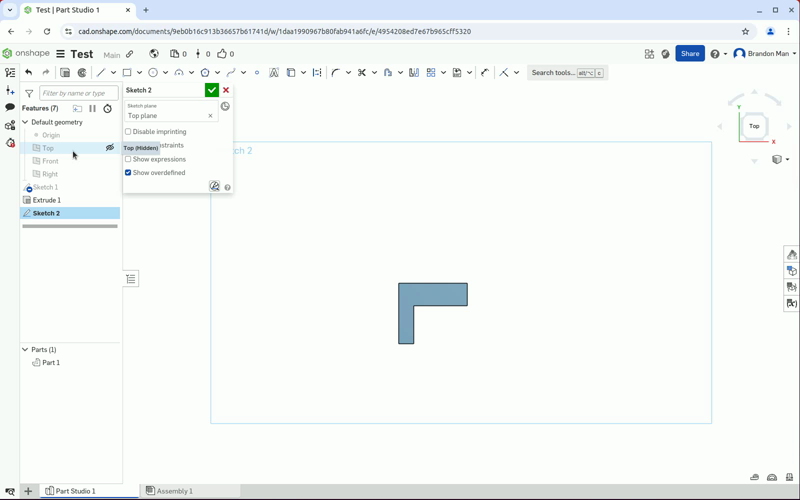
mouse_move(73, 352)
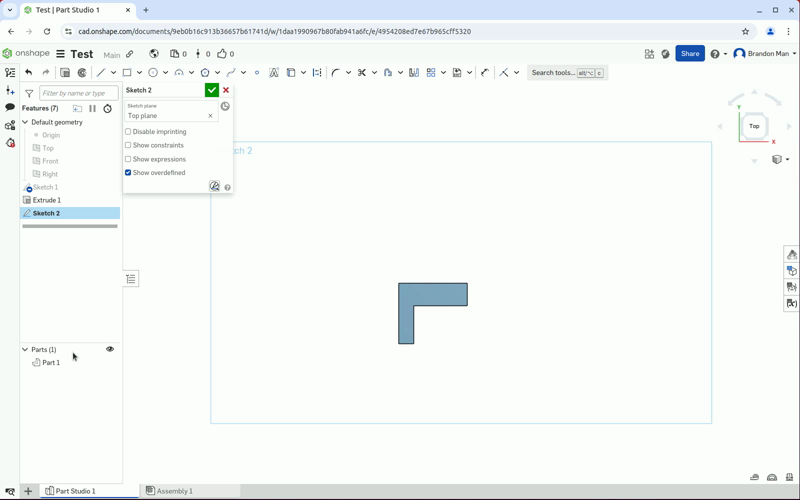
key(y)
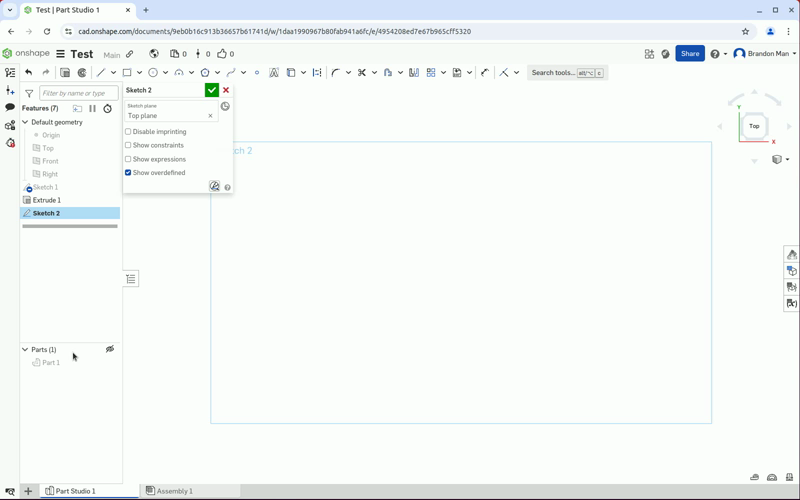
key(l)
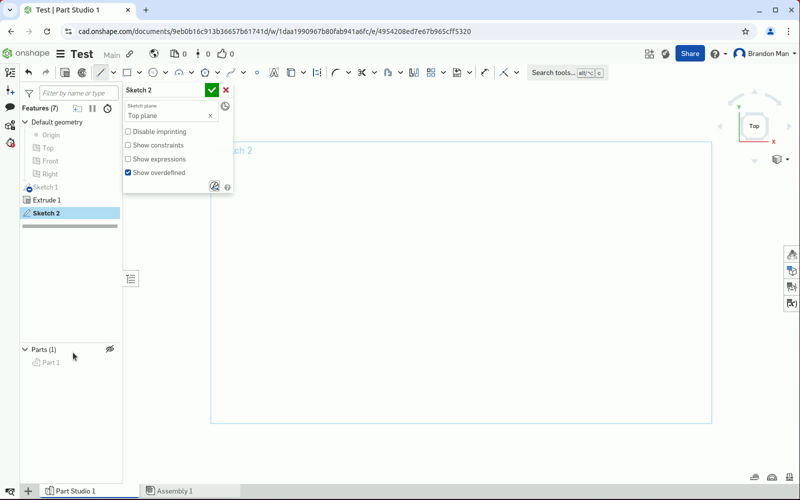
key_down(shift)
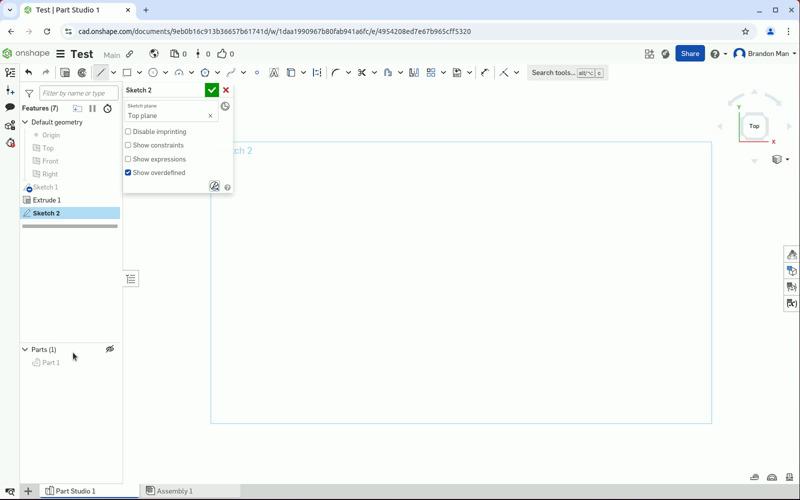
mouse_move(497, 330)
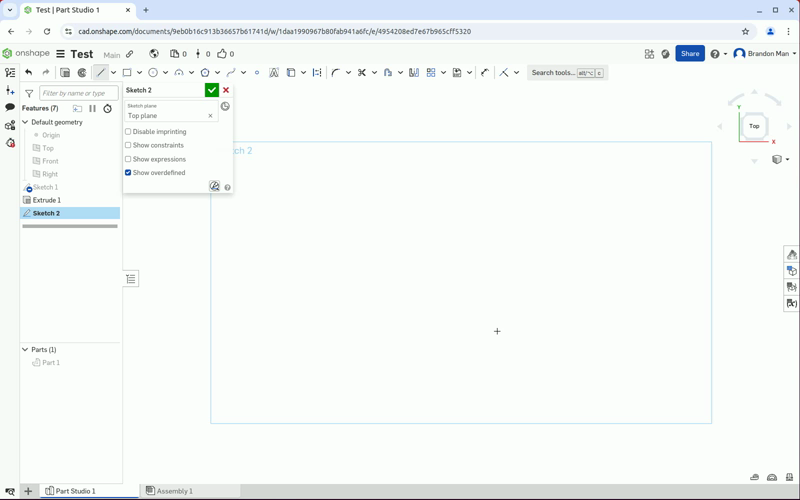
click(497, 330)
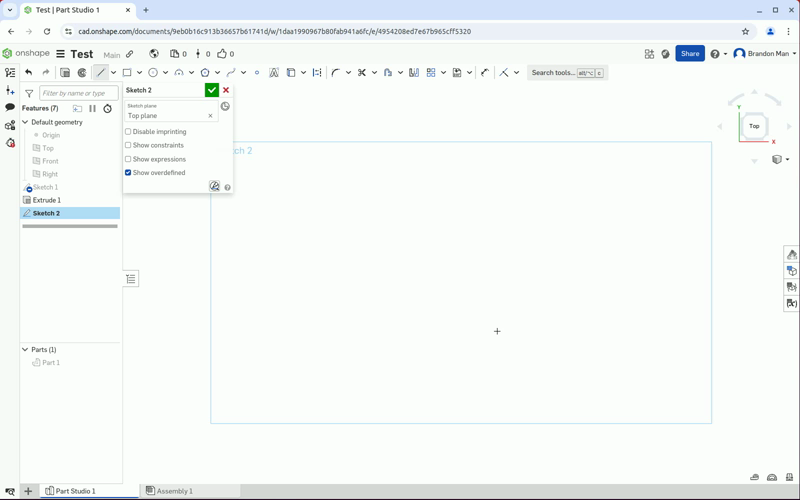
key_up(shift)
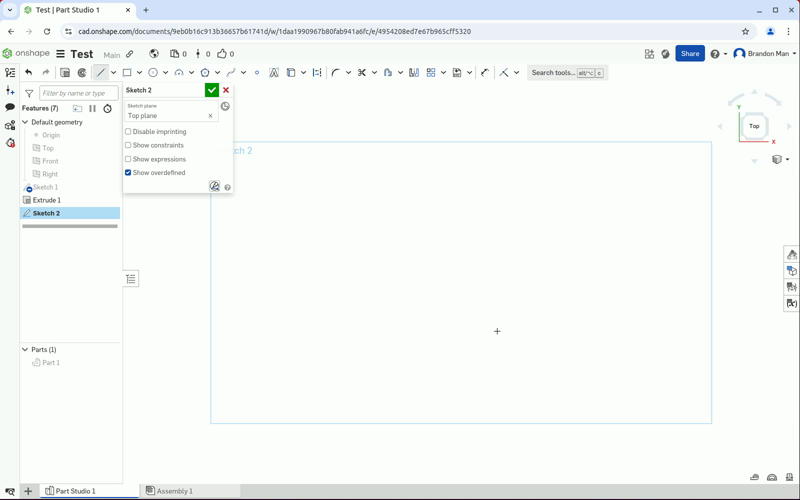
key_down(shift)
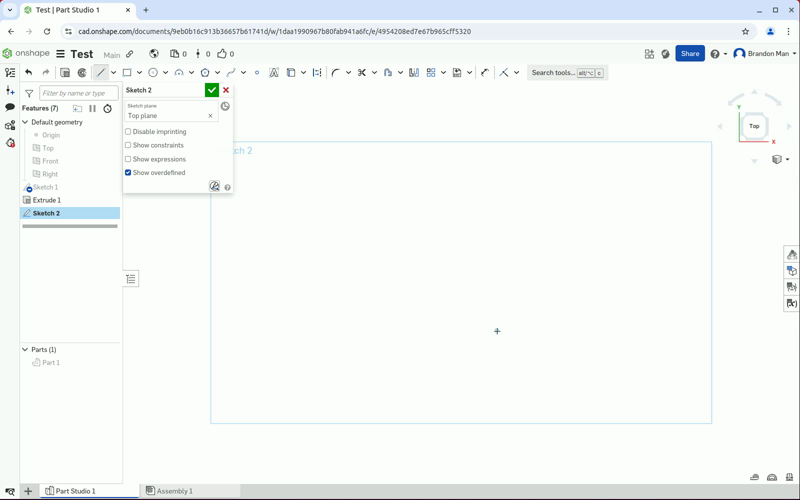
mouse_move(557, 330)
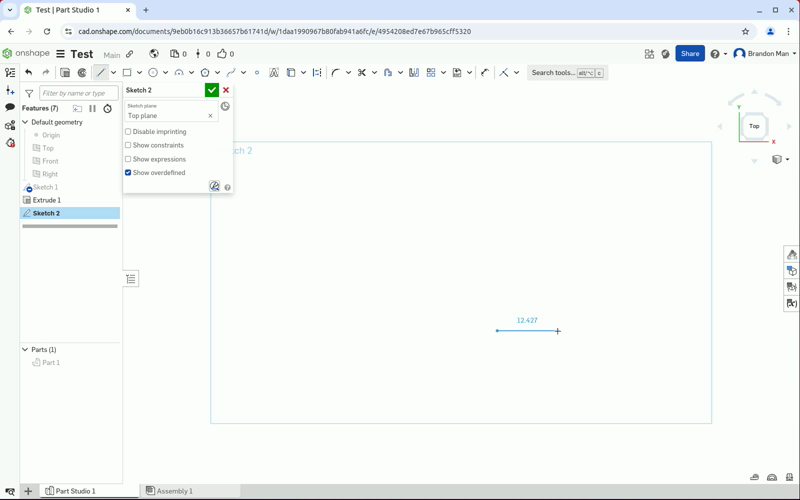
click(557, 330)
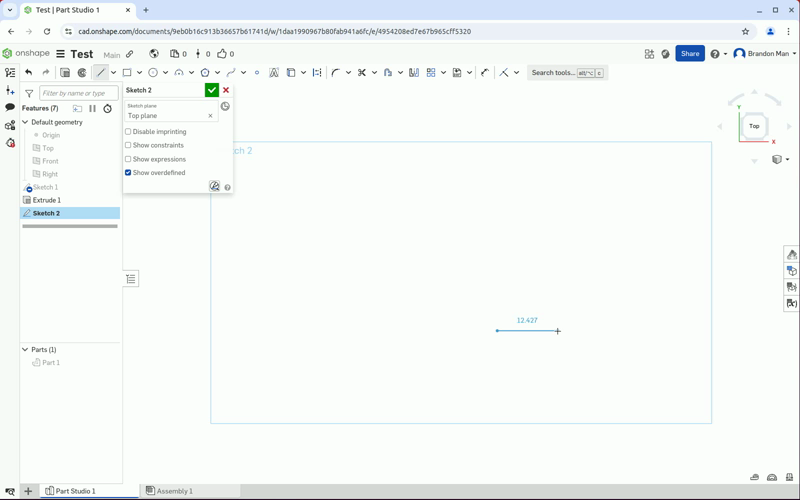
key_up(shift)
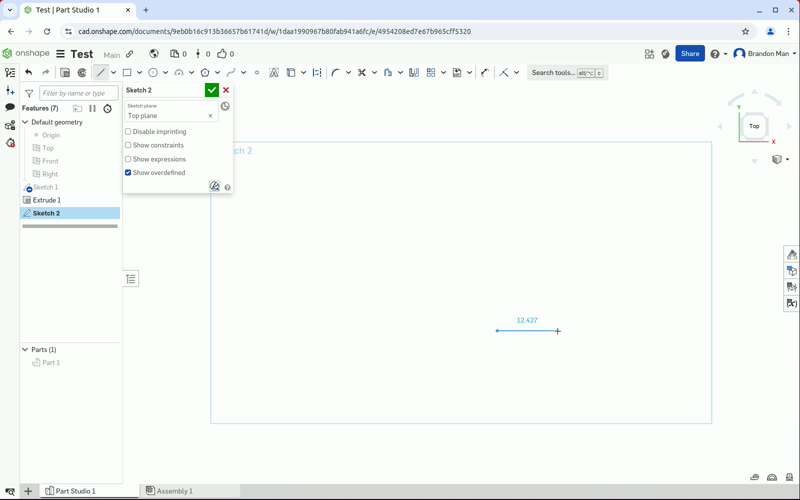
key_down(shift)
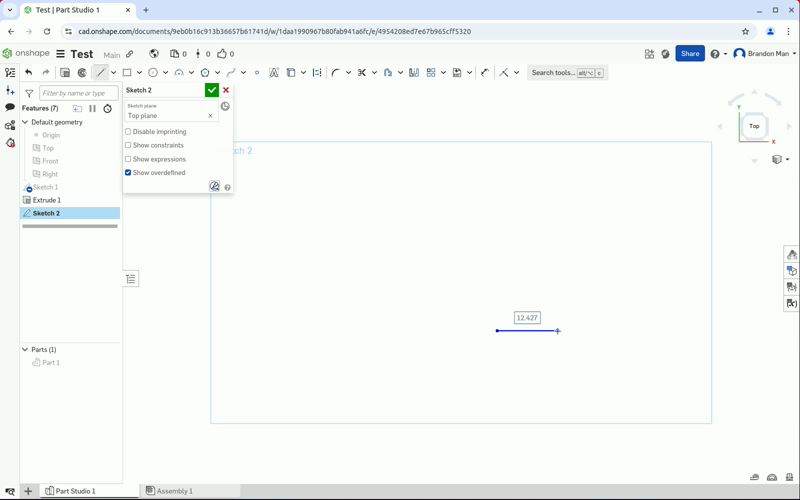
mouse_move(587, 330)
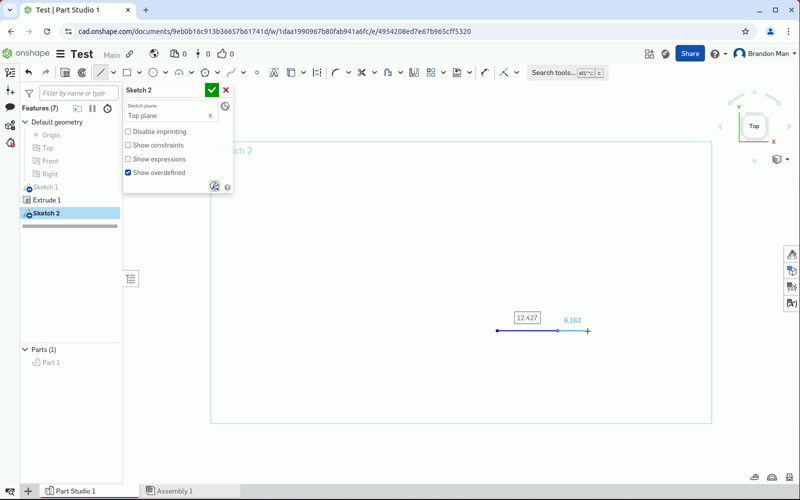
mouse_move(569, 296)
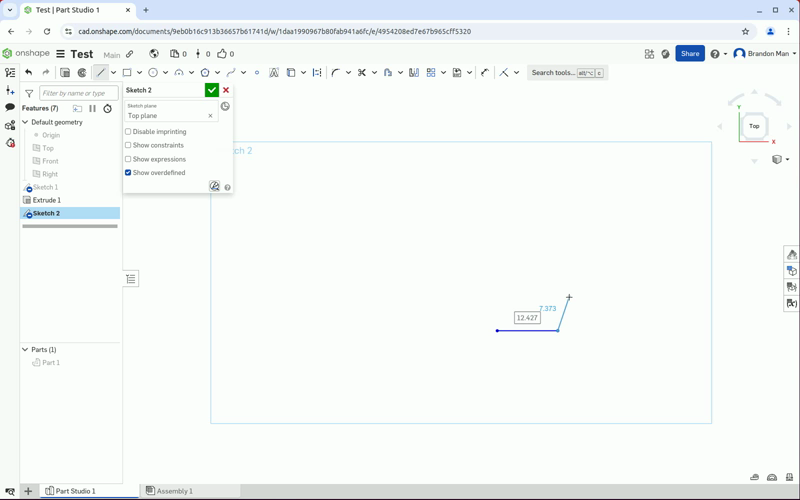
click(569, 296)
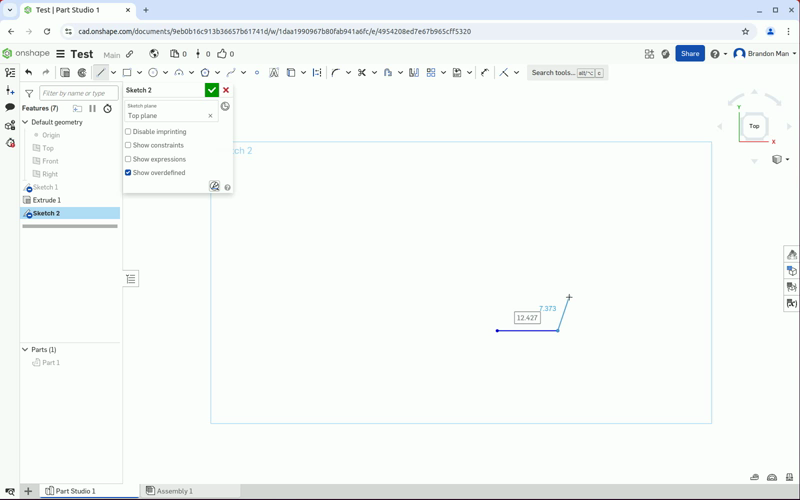
key_up(shift)
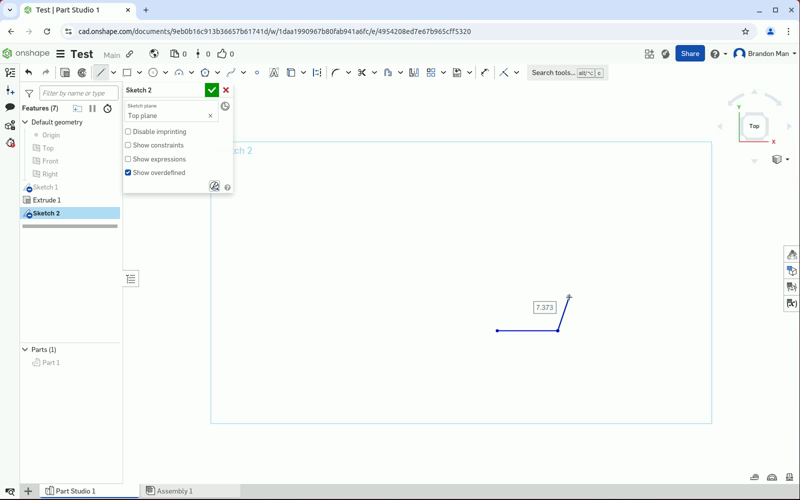
key_down(shift)
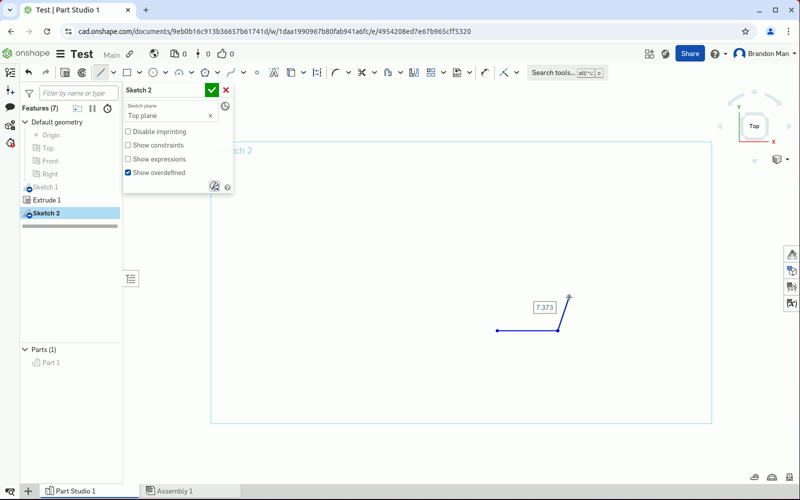
mouse_move(497, 296)
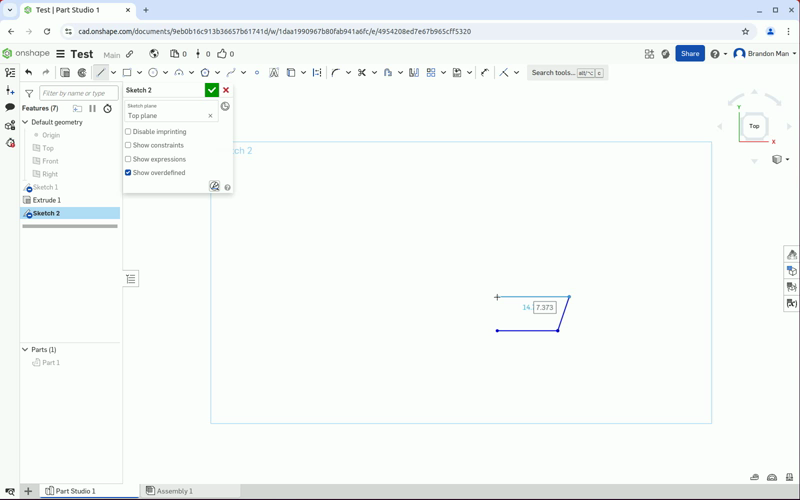
click(497, 296)
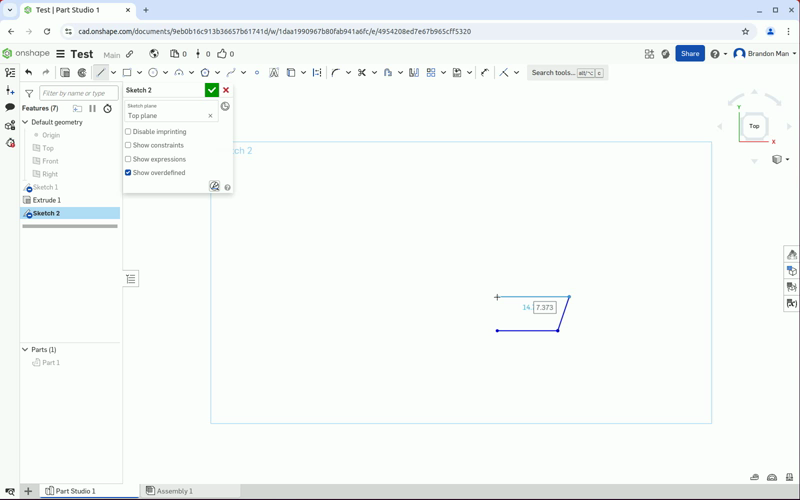
key_up(shift)
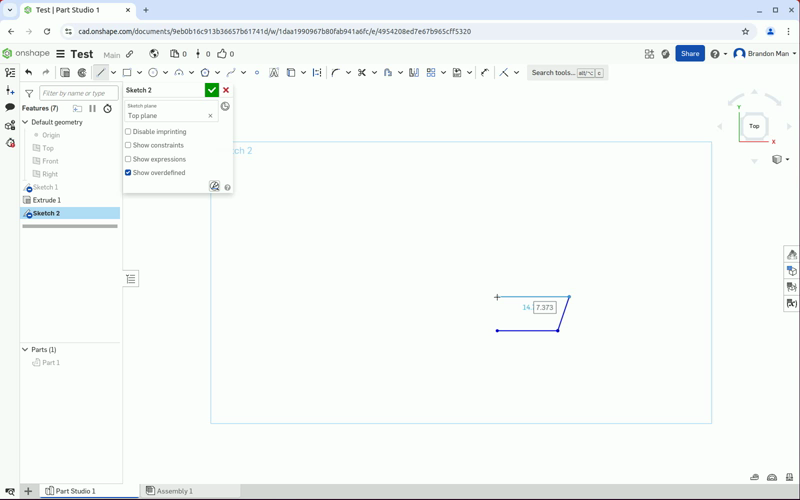
mouse_move(527, 296)
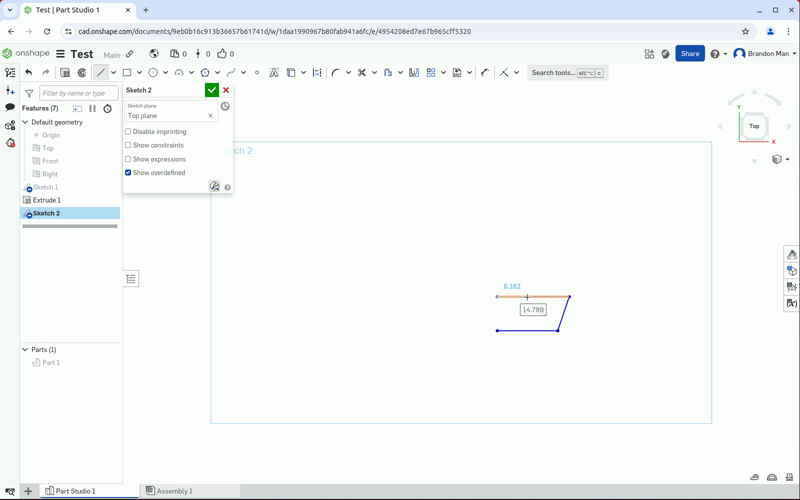
key_down(shift)
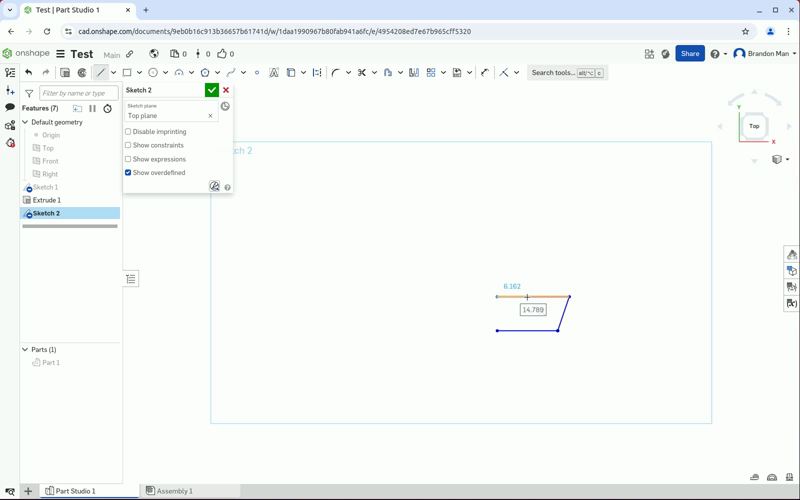
mouse_move(497, 330)
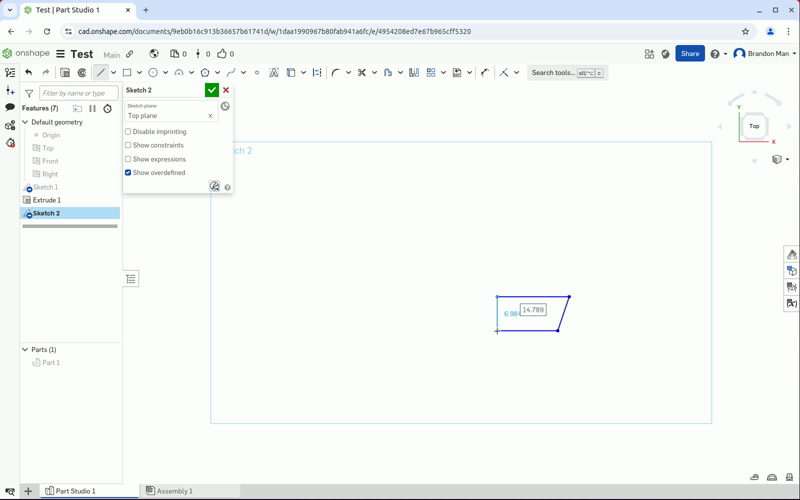
key_up(shift)
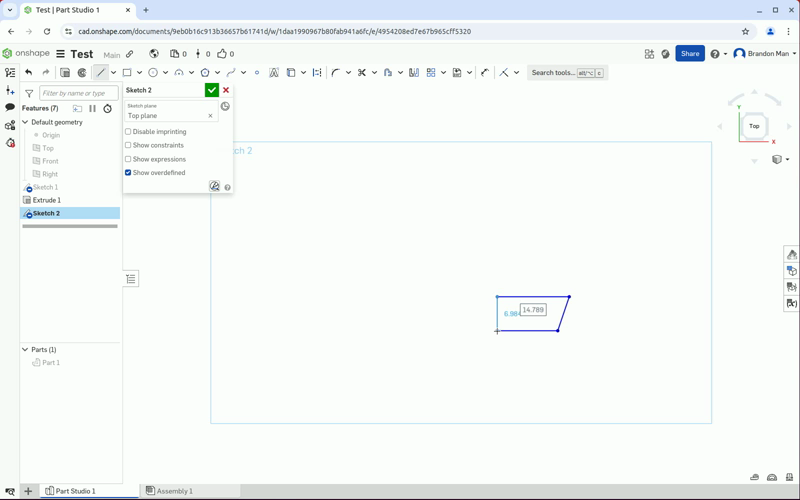
click(497, 330)
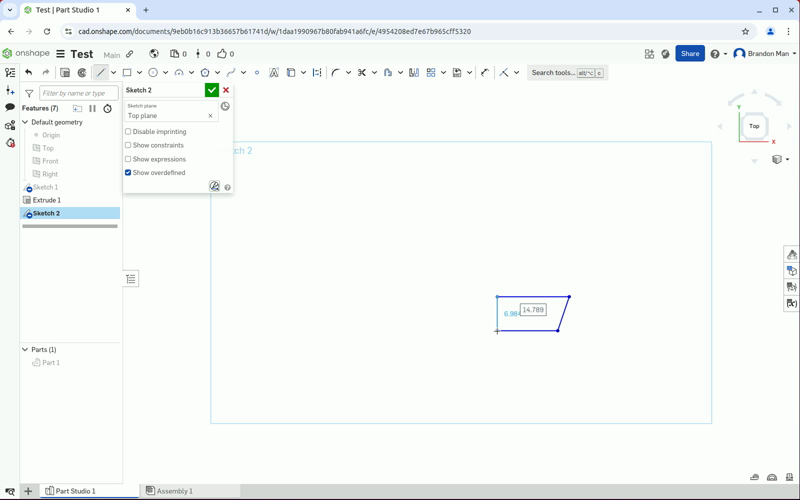
key(esc)
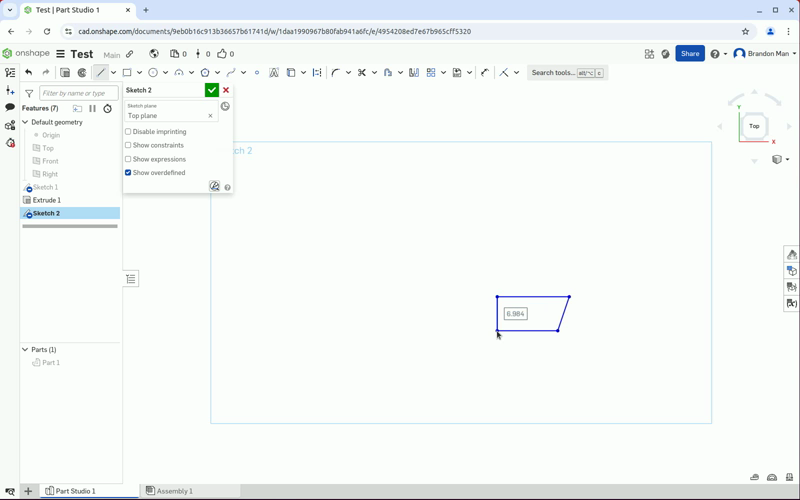
mouse_move(509, 305)
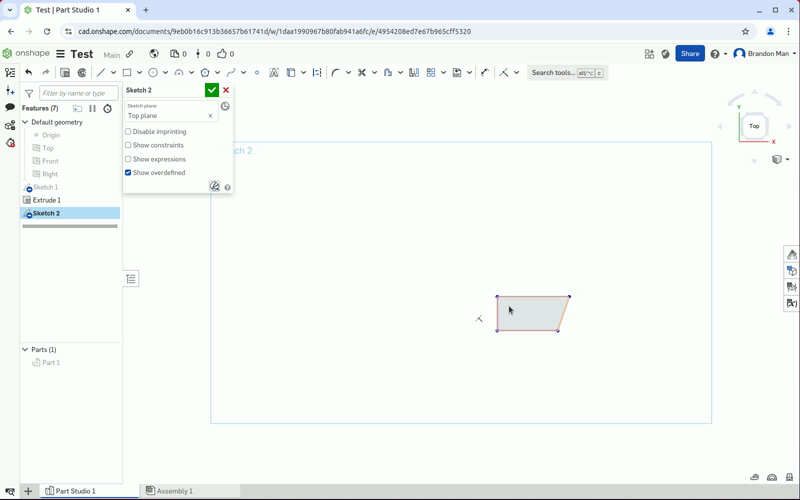
click(509, 305)
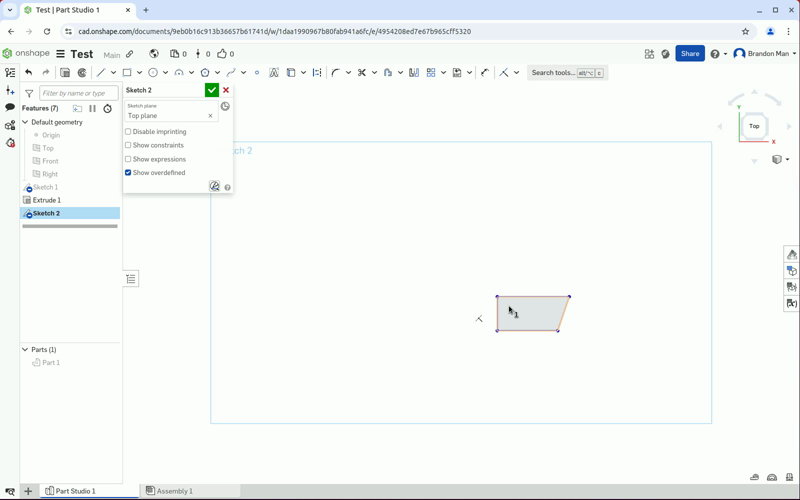
mouse_move(73, 352)
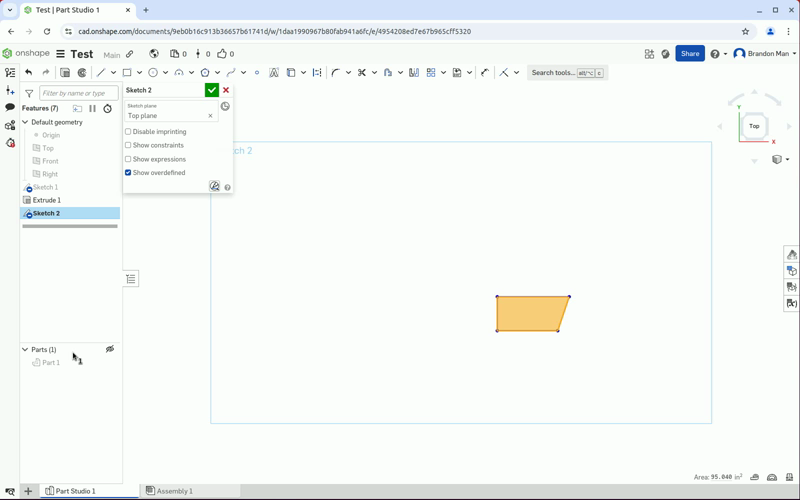
key(shift+y)
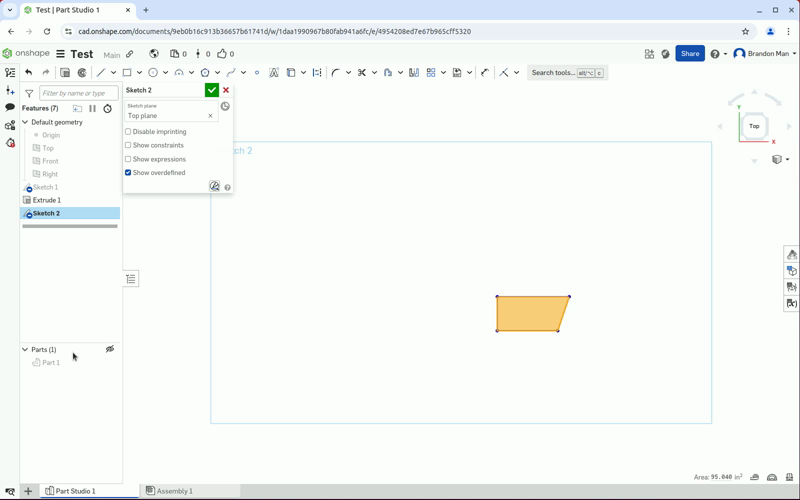
key(shift+e)
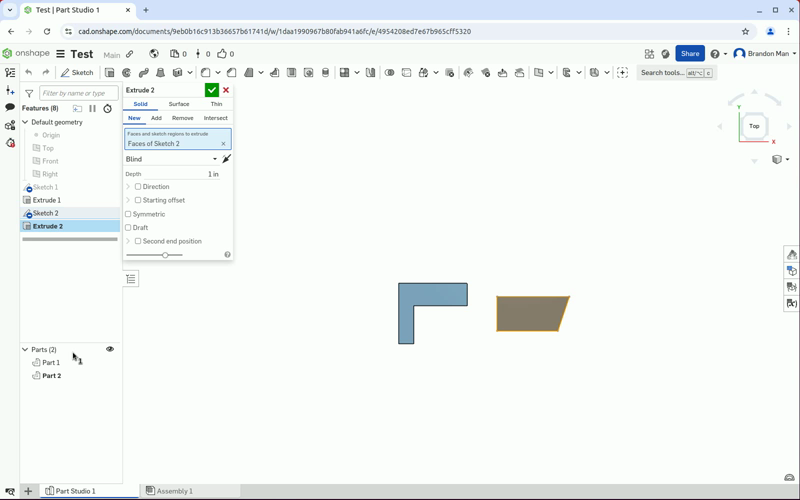
mouse_move(143, 106)
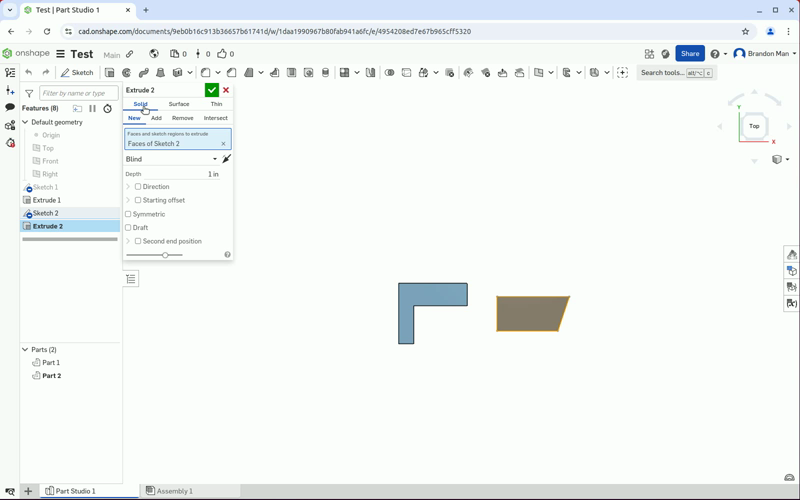
click(143, 106)
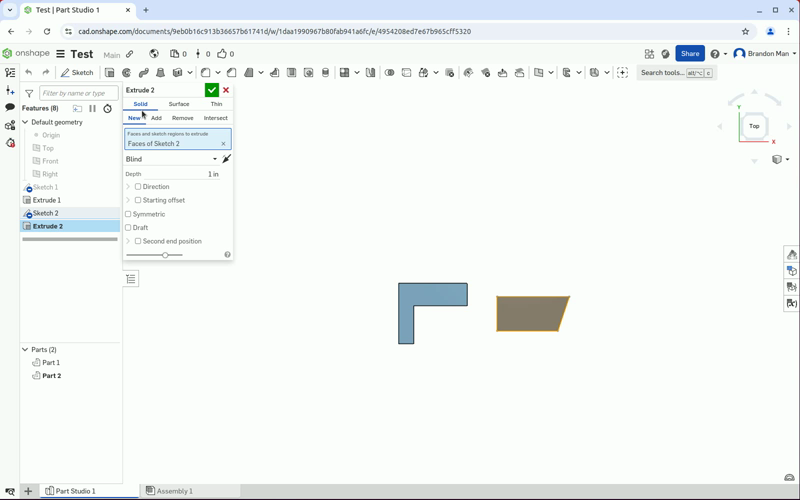
mouse_move(137, 120)
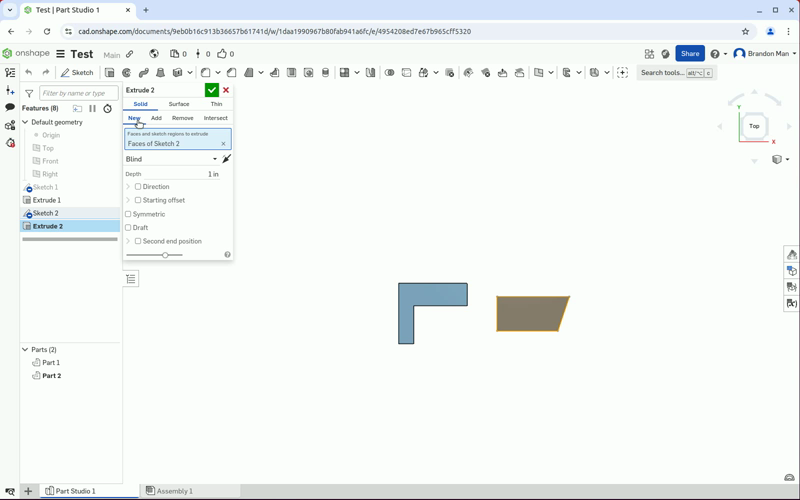
click(137, 120)
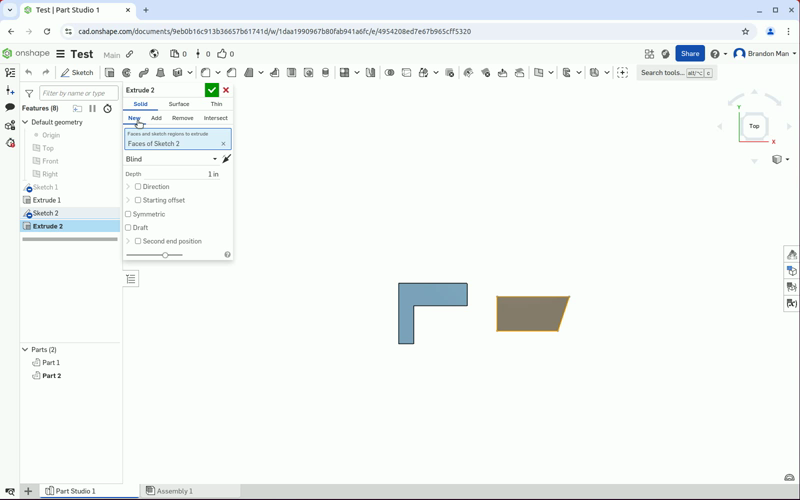
key(tab, 4)
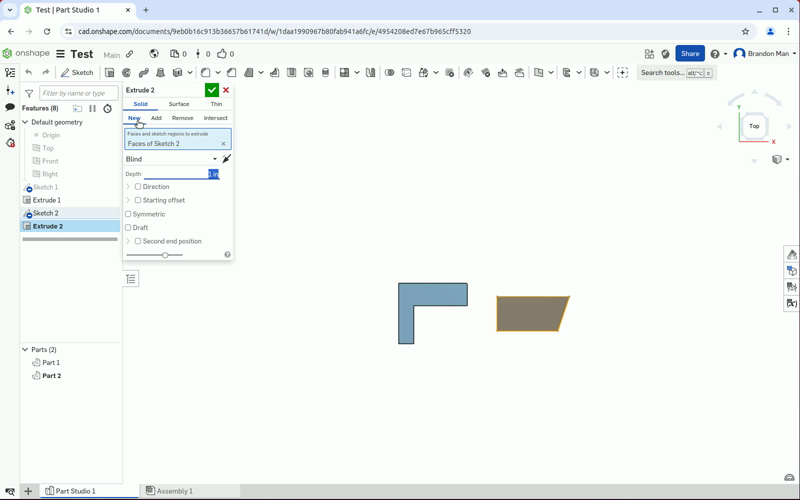
text(3.129)
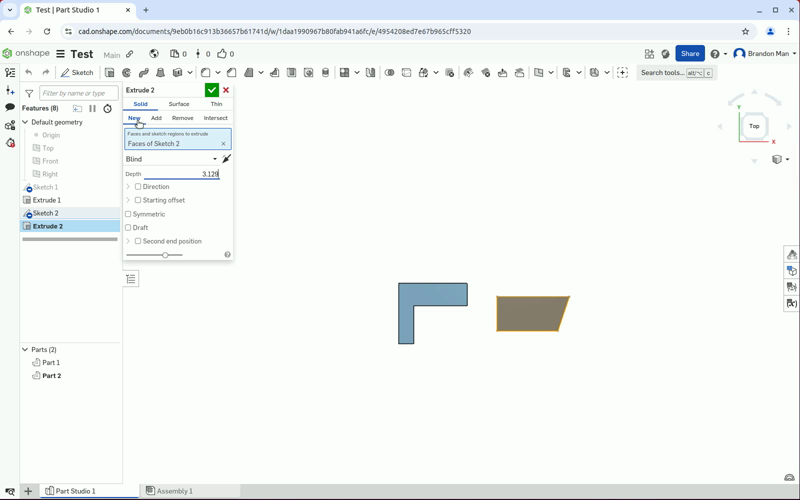
key(enter)
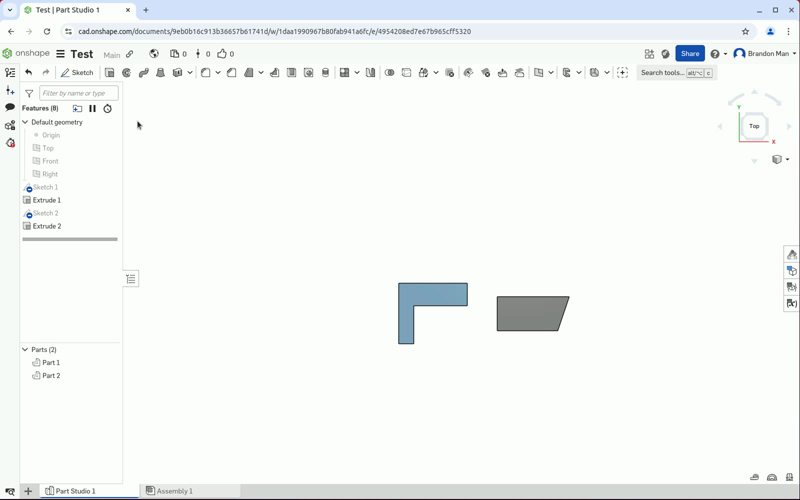
key(shift+h)
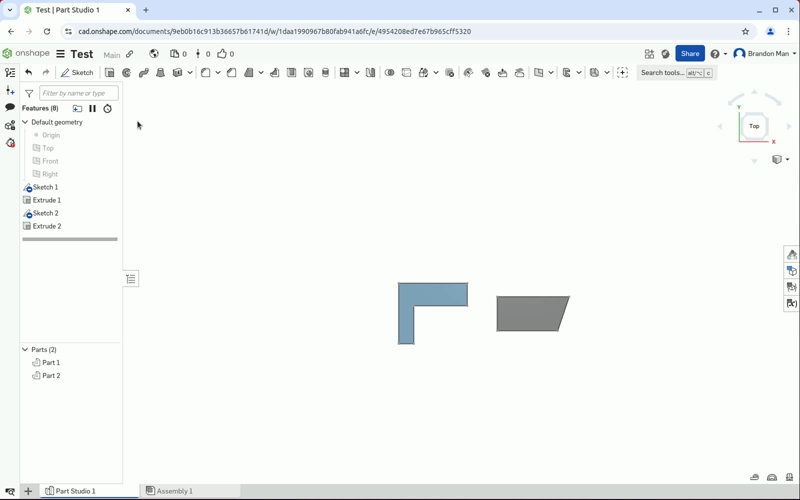
key(shift+h)
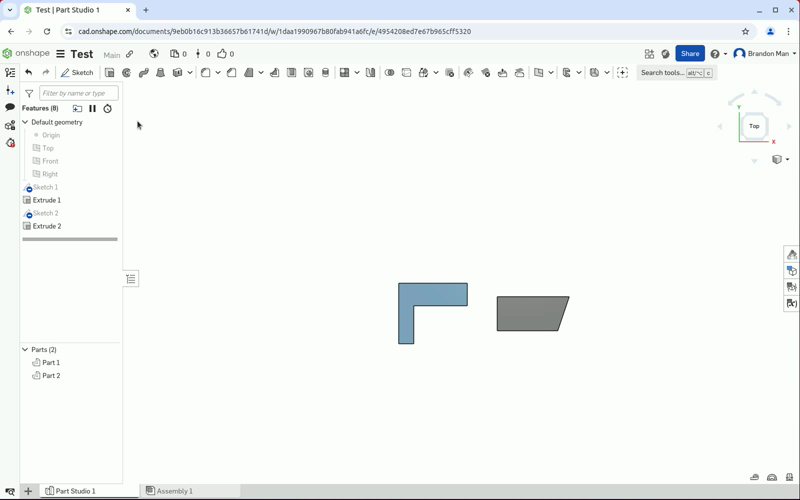
mouse_move(73, 189)
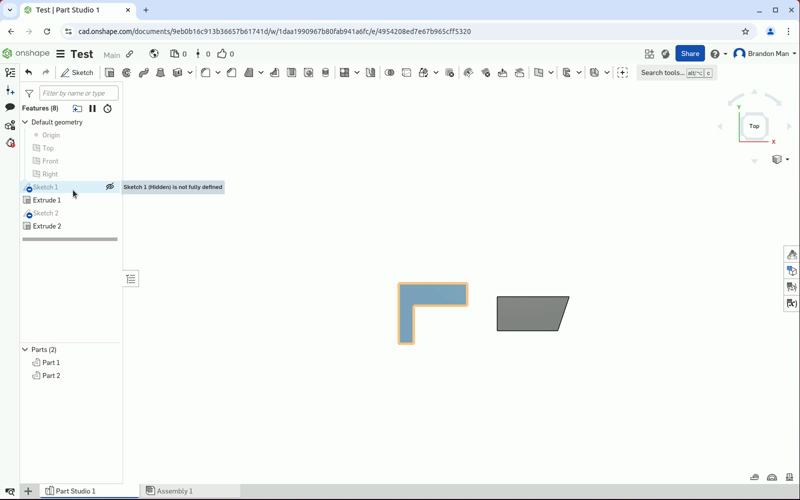
click(73, 189)
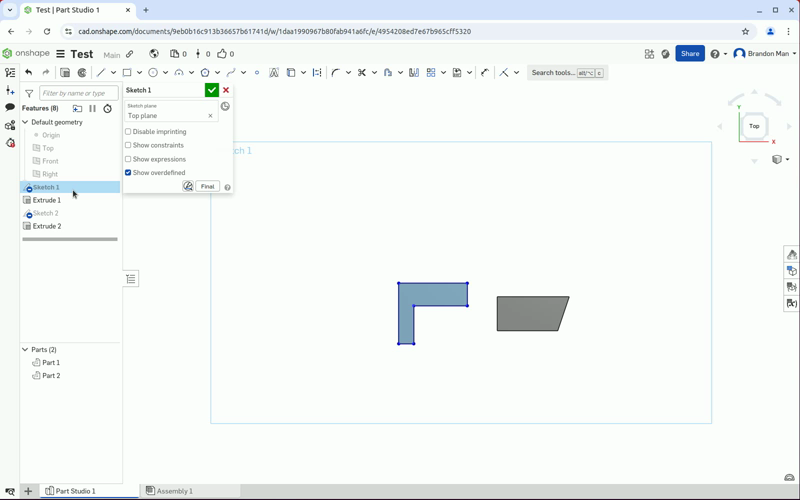
mouse_move(229, 92)
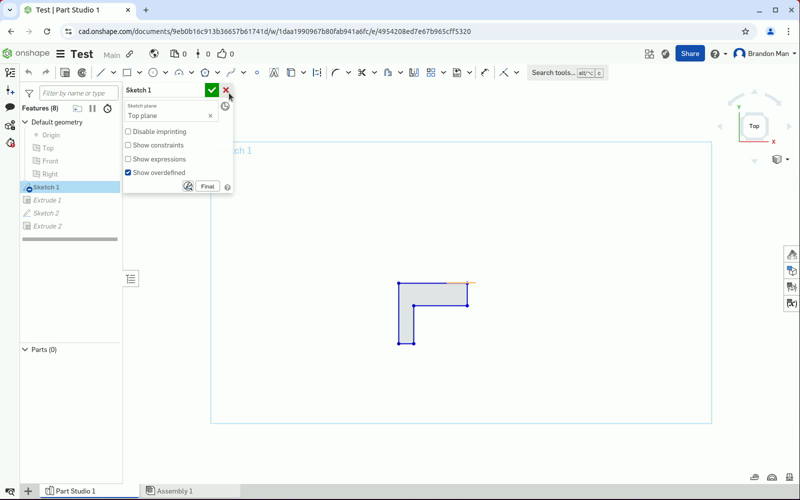
click(229, 92)
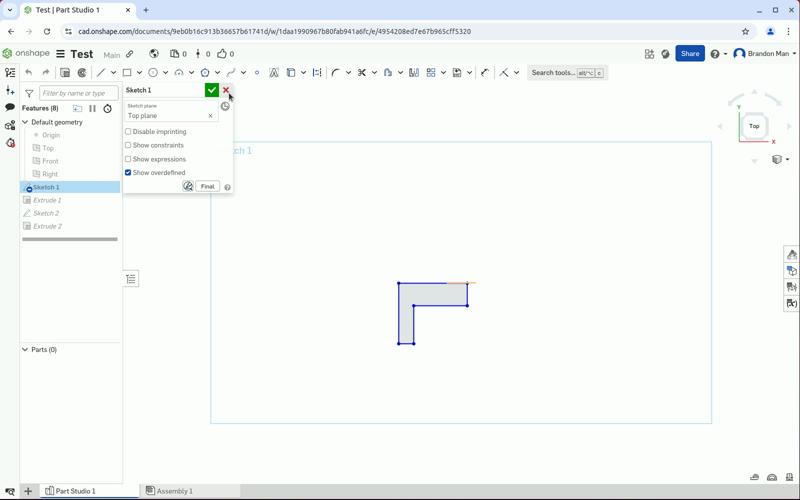
key(shift+s)
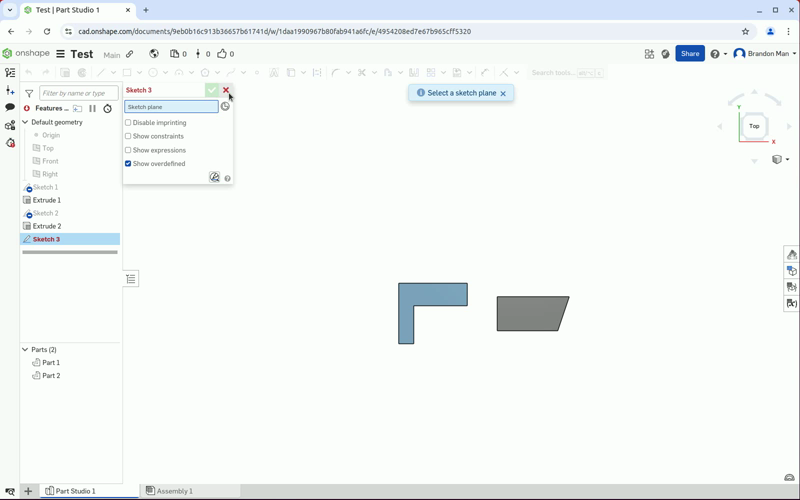
mouse_move(73, 150)
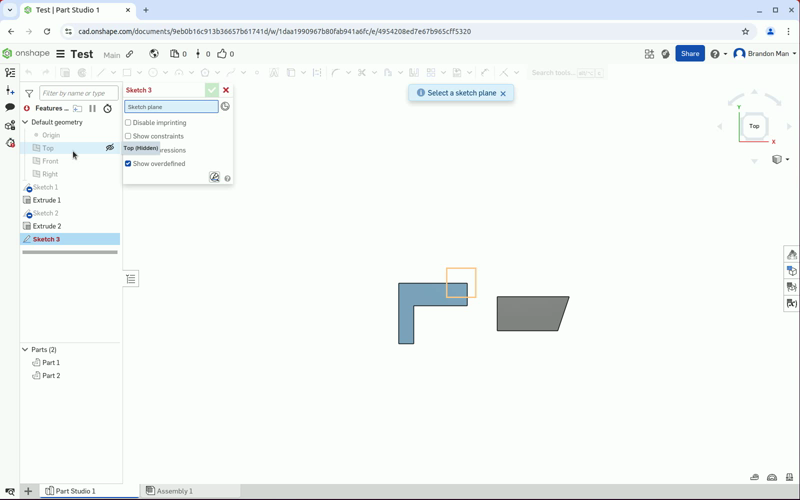
click(73, 150)
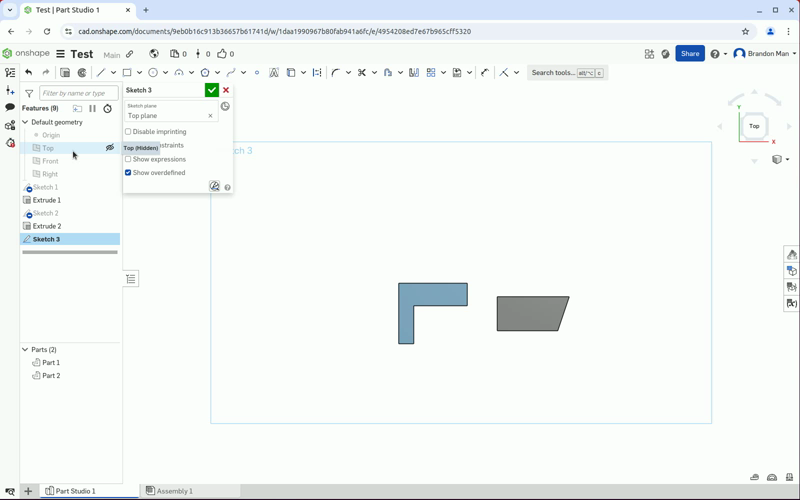
mouse_move(73, 352)
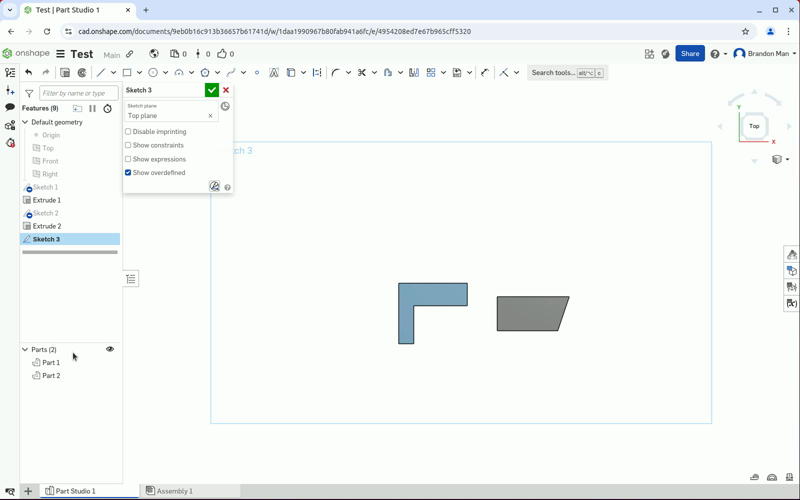
key(y)
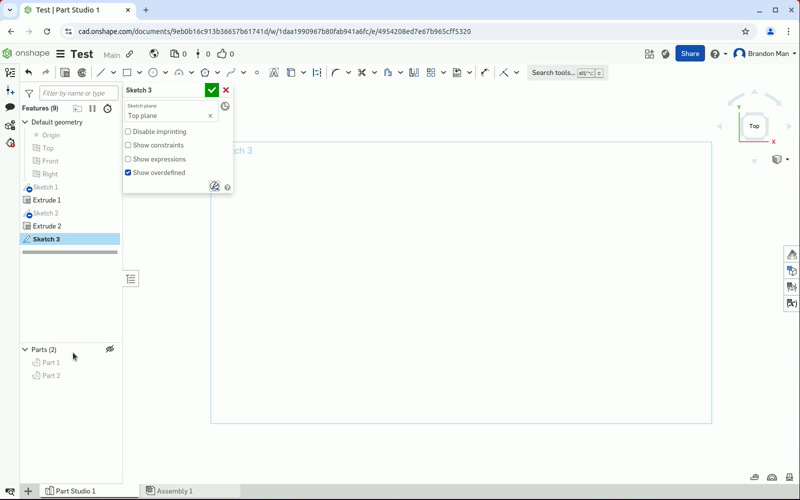
key(l)
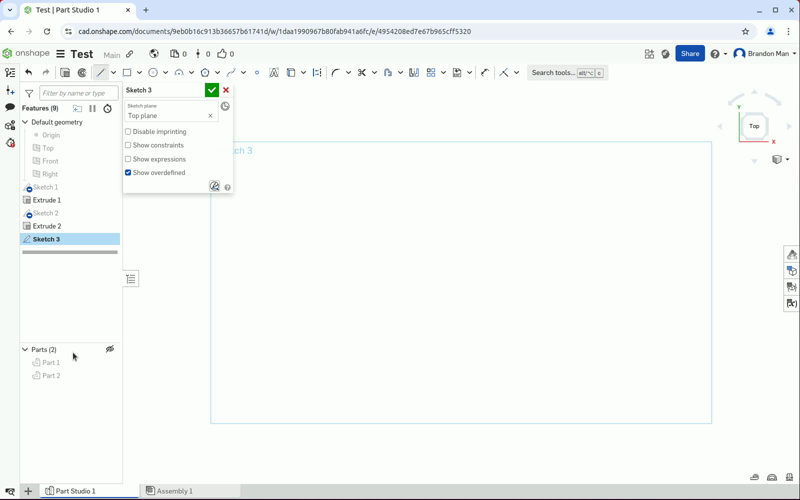
key_down(shift)
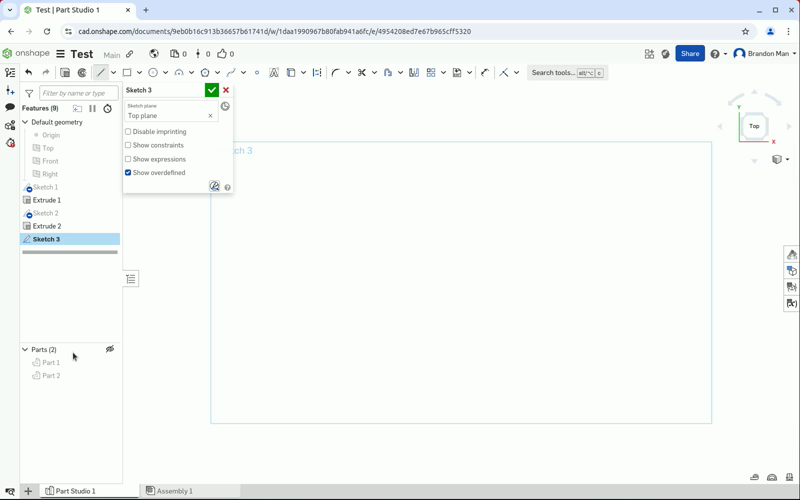
mouse_move(558, 330)
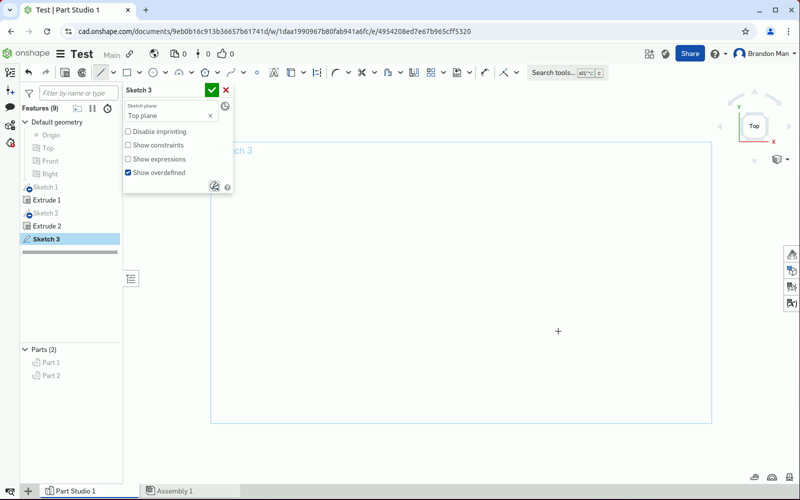
click(558, 330)
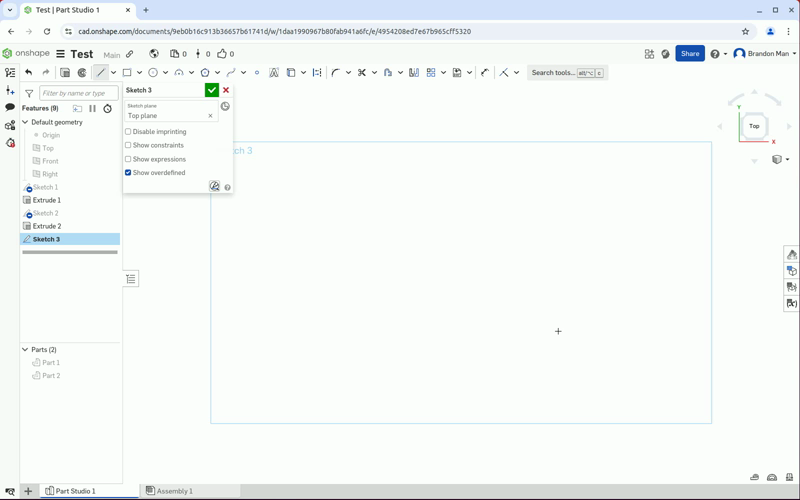
key_up(shift)
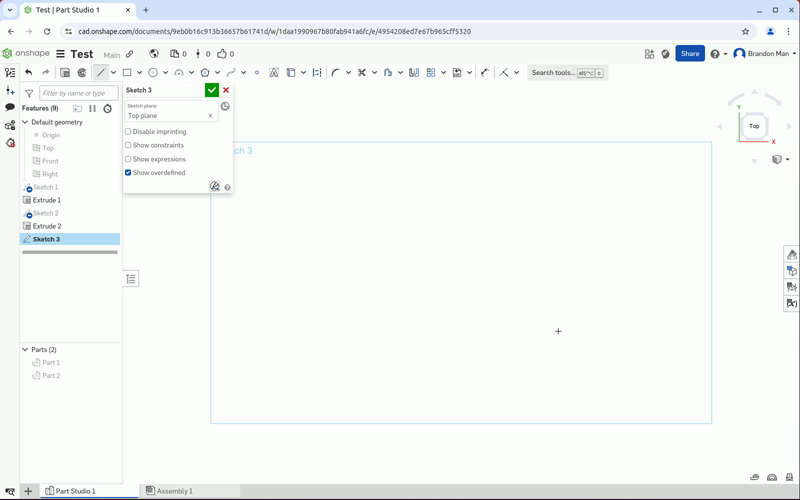
key_down(shift)
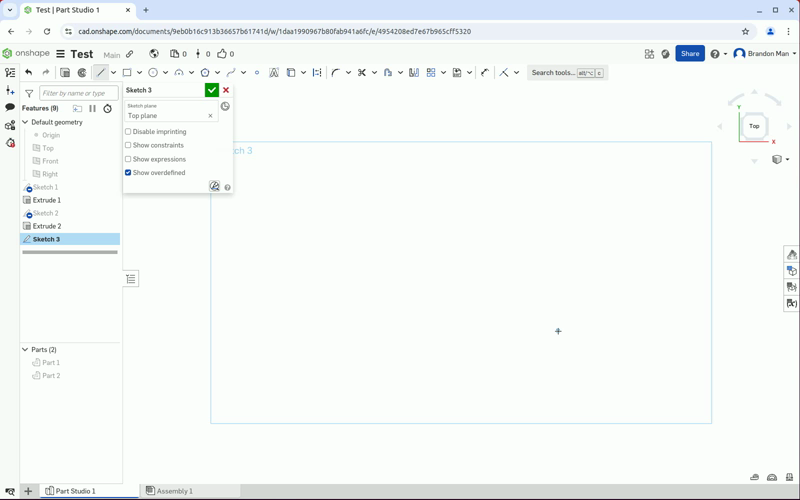
mouse_move(588, 330)
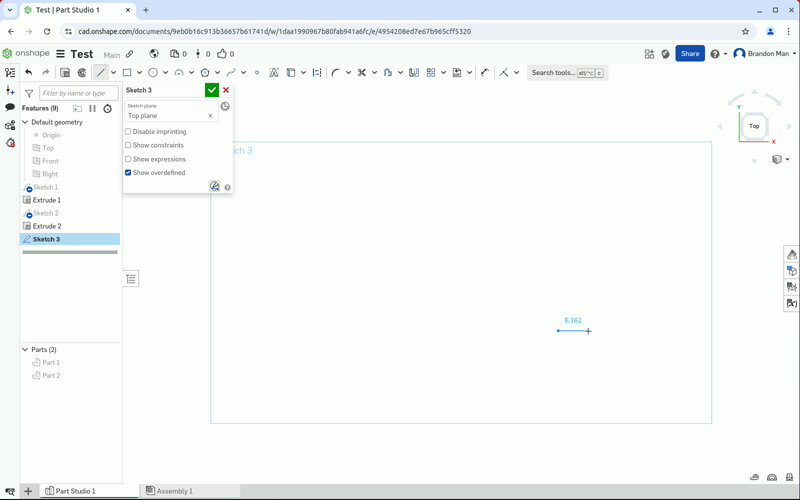
mouse_move(569, 330)
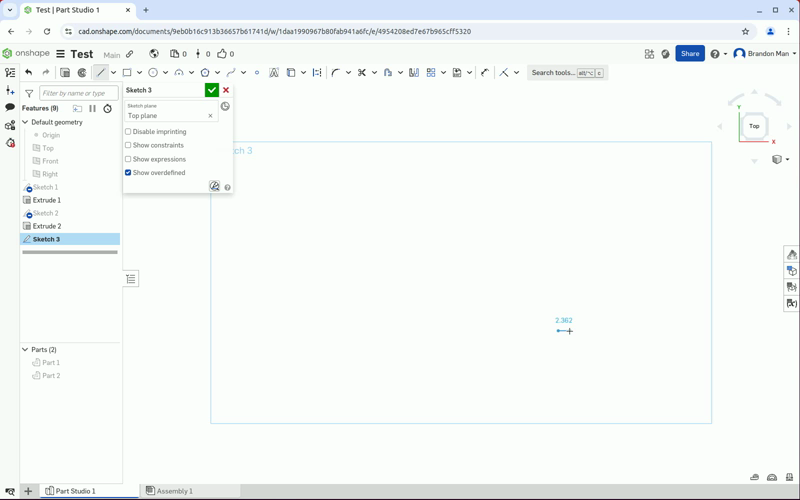
click(569, 330)
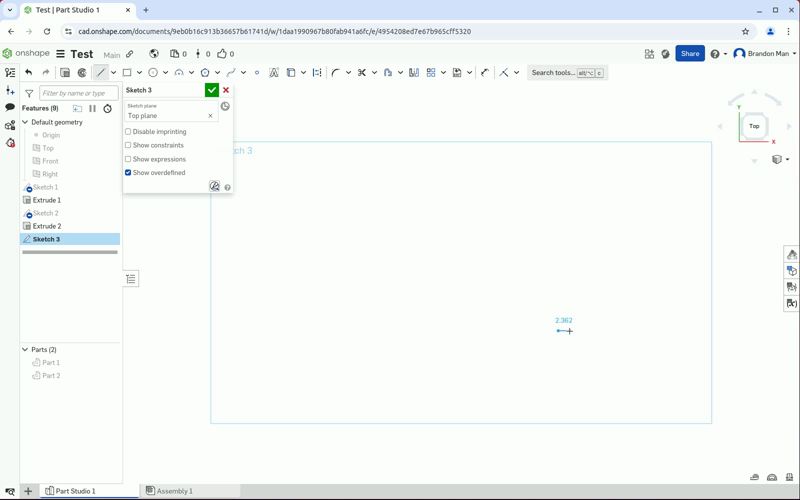
key_up(shift)
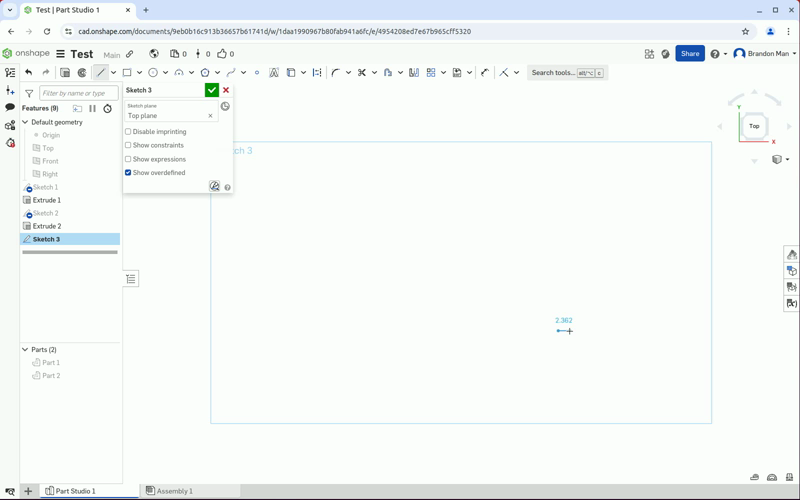
key_down(shift)
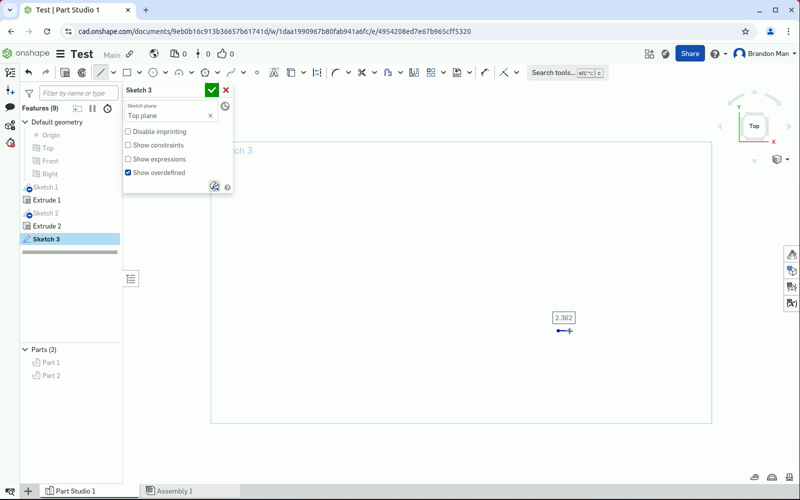
mouse_move(589, 330)
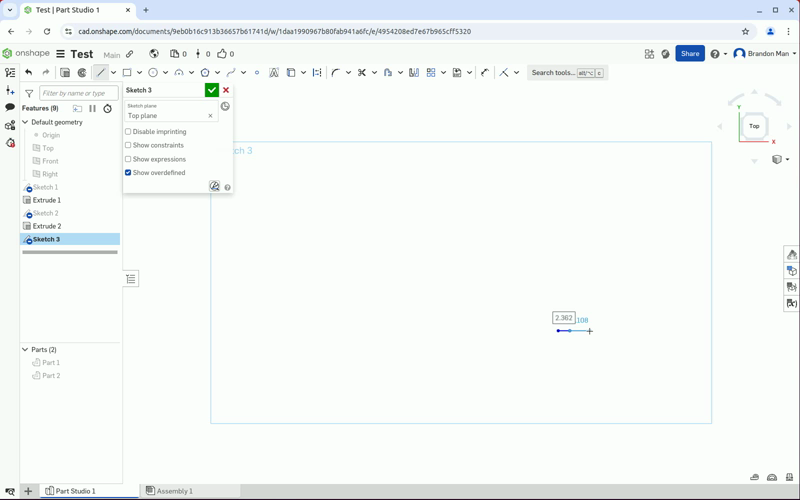
mouse_move(569, 296)
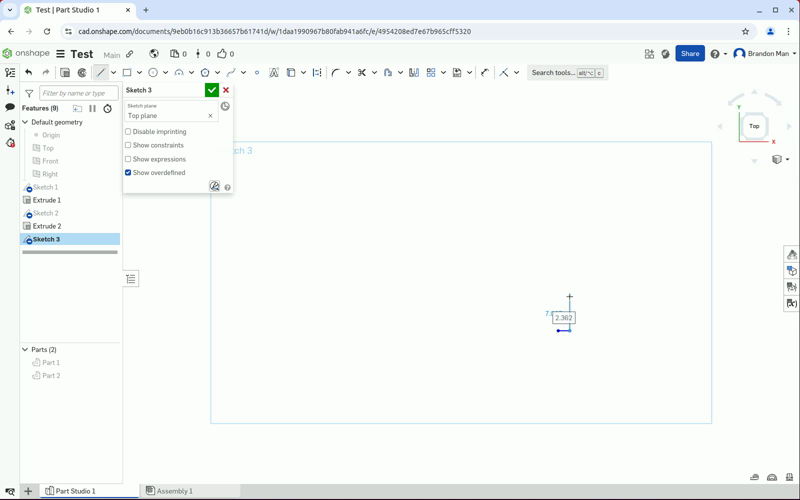
click(569, 296)
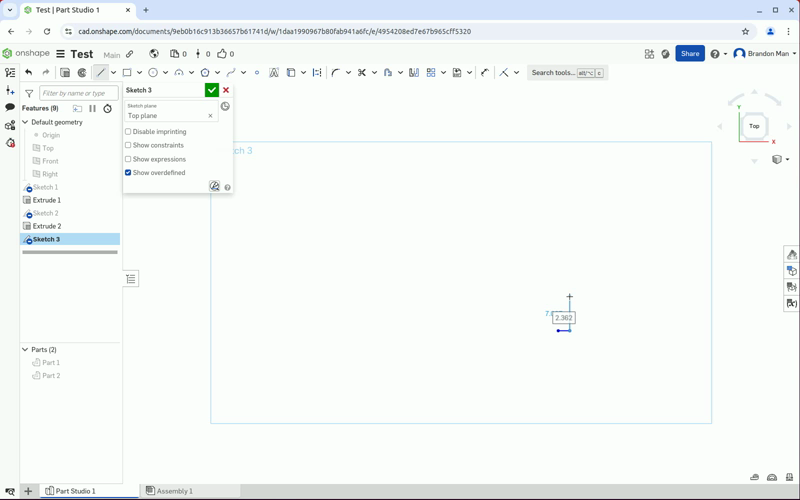
key_up(shift)
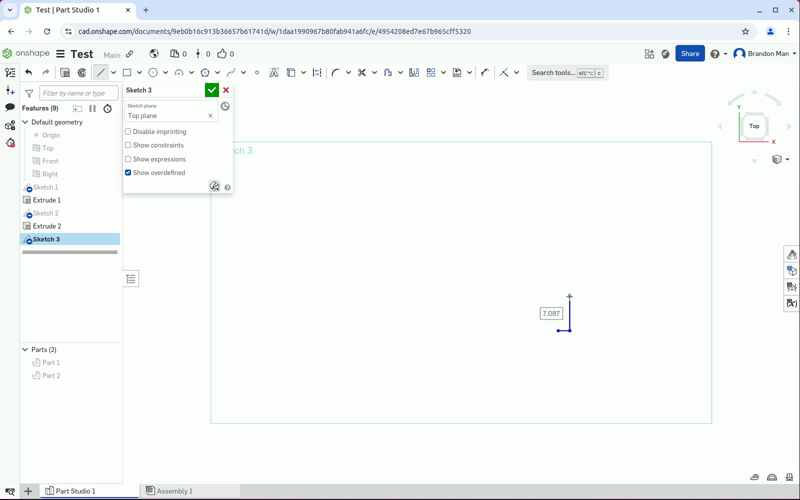
mouse_move(589, 296)
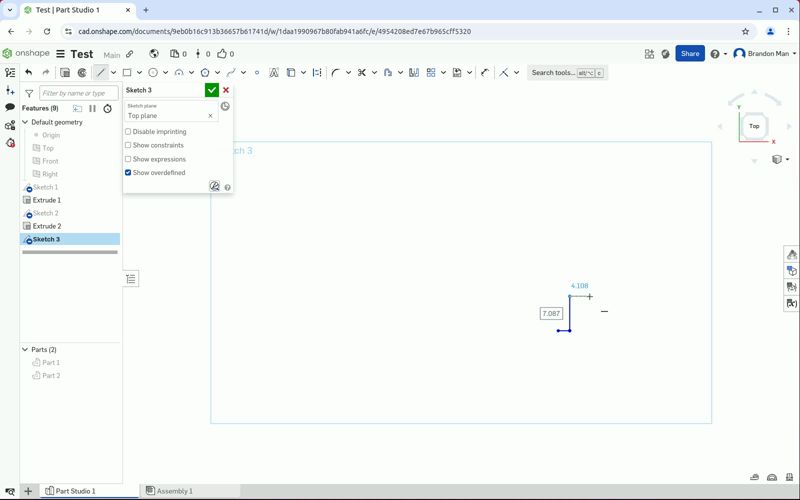
key_down(shift)
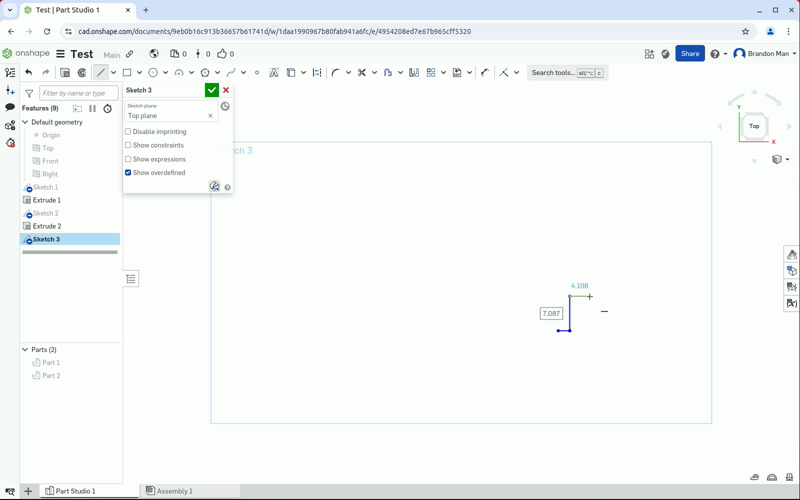
mouse_move(558, 330)
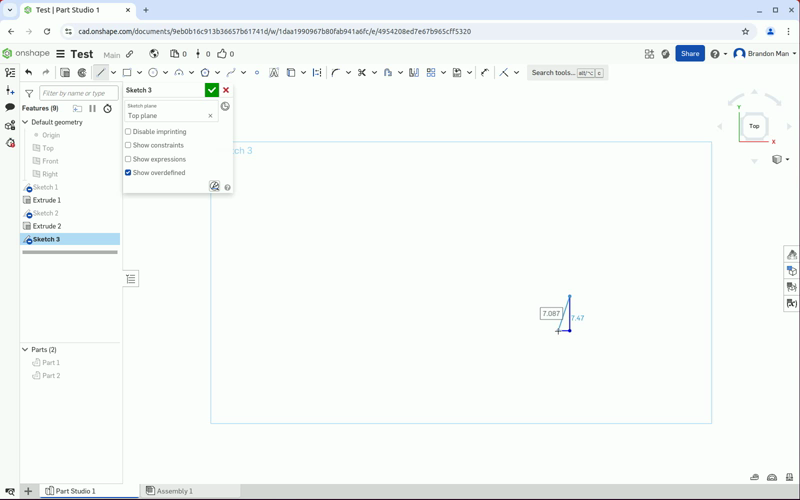
key_up(shift)
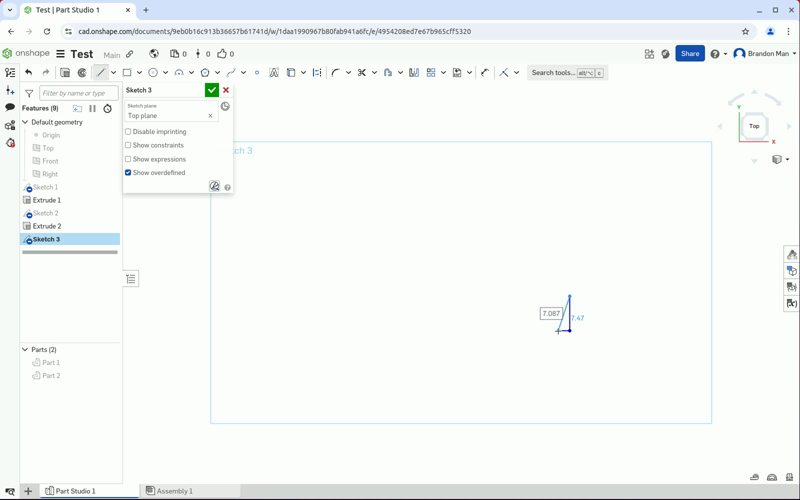
click(558, 330)
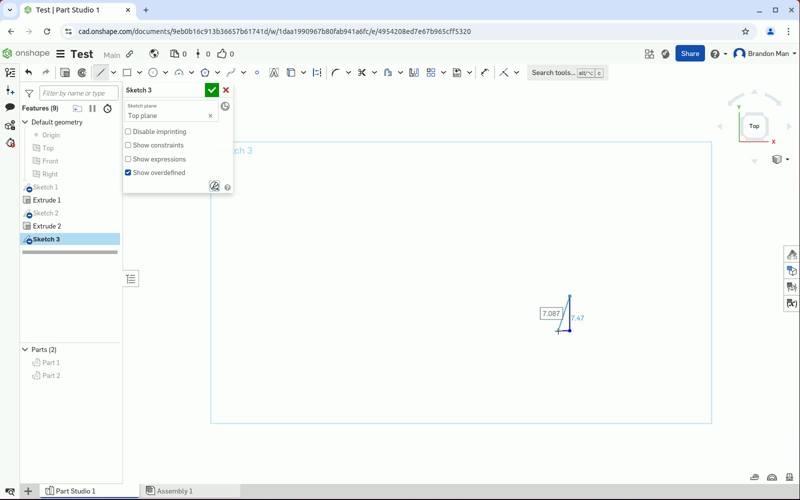
key(esc)
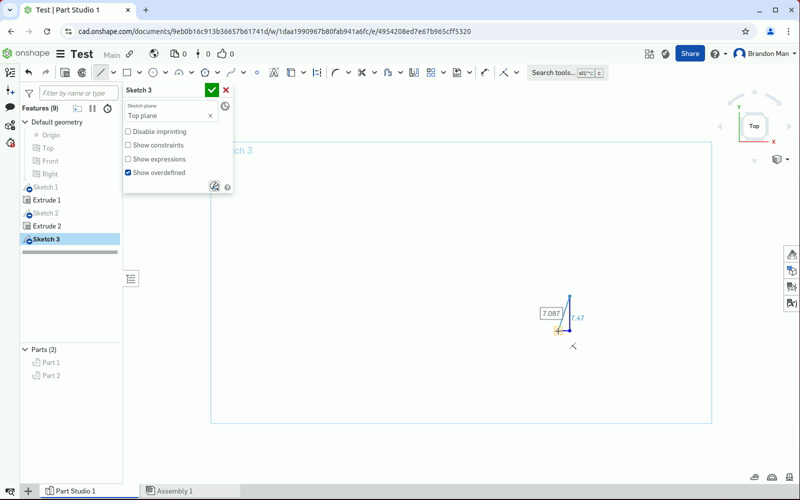
mouse_move(561, 329)
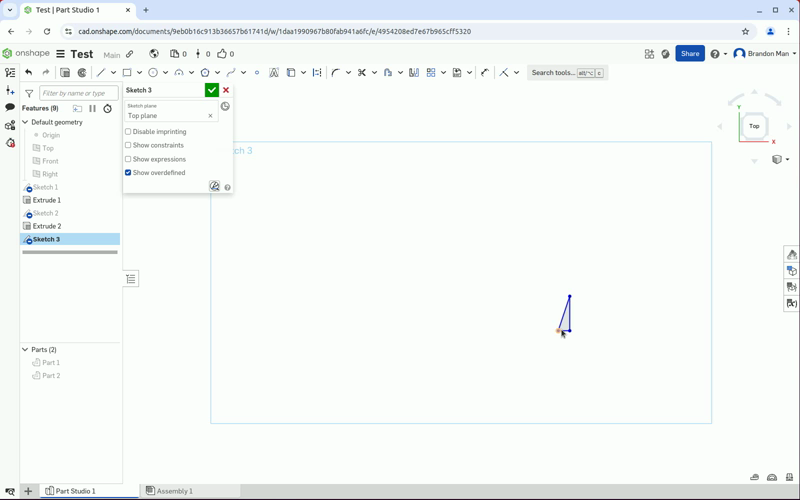
scroll(6)
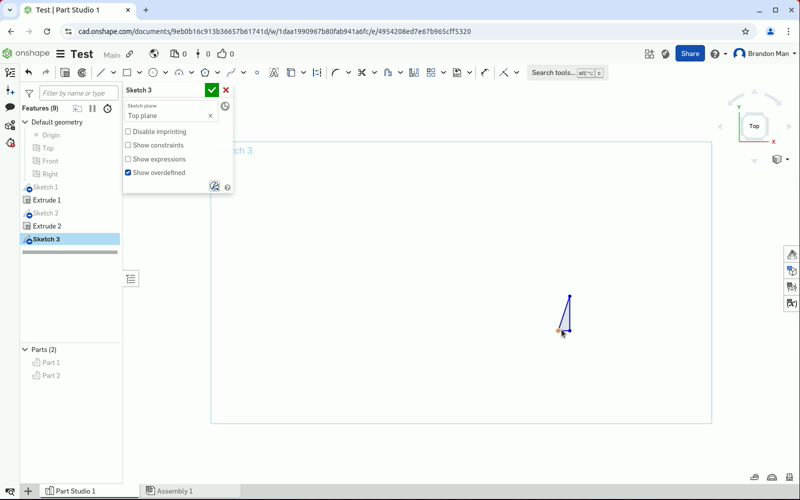
scroll(6)
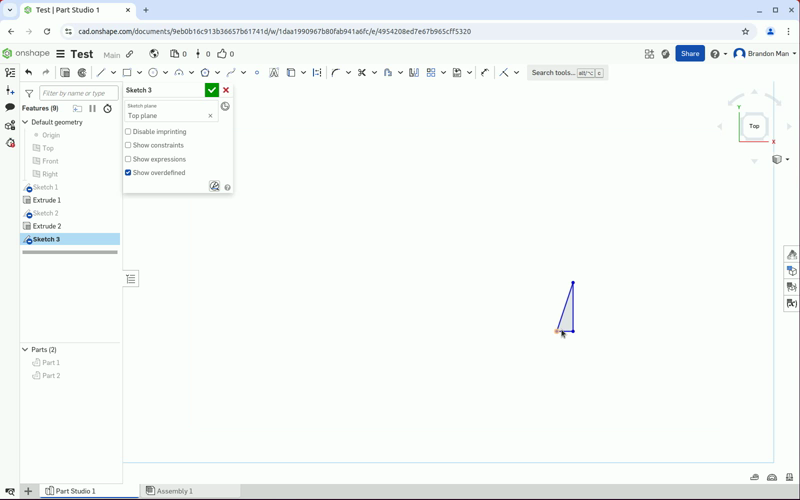
scroll(6)
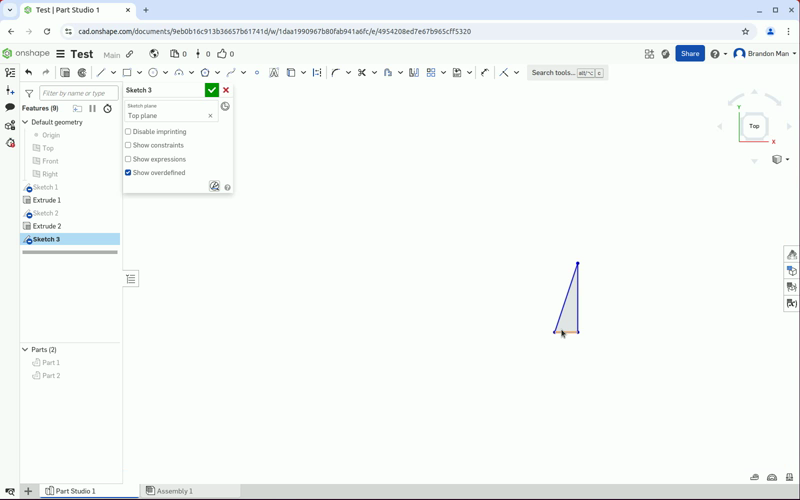
scroll(6)
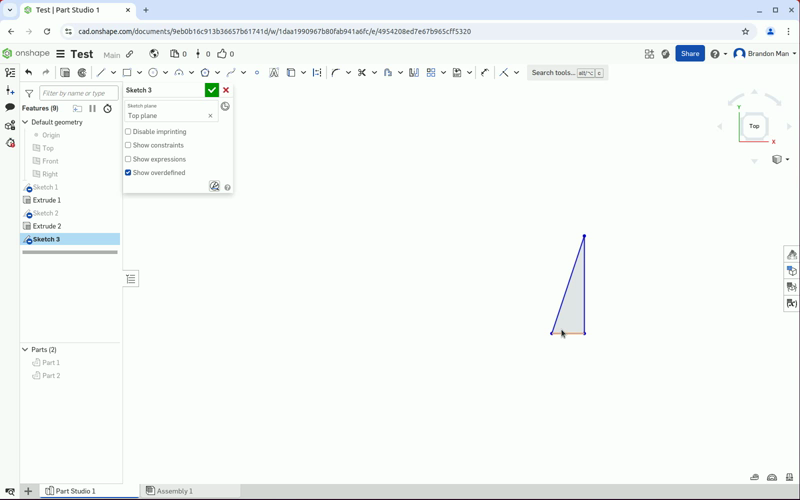
scroll(6)
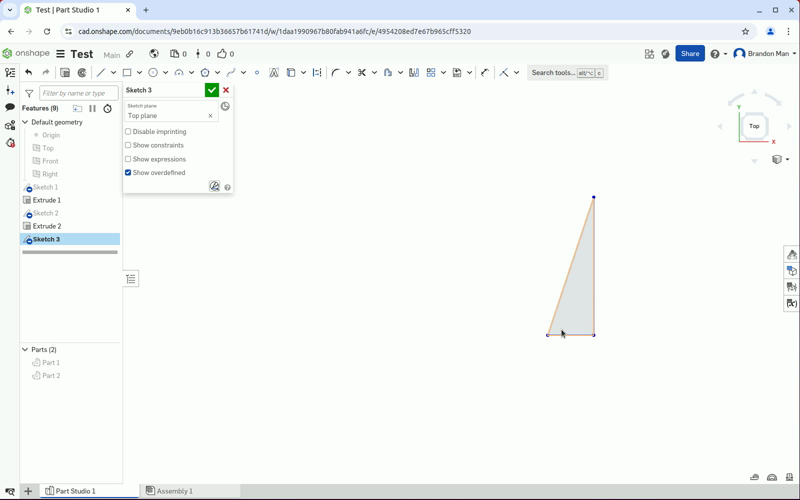
scroll(6)
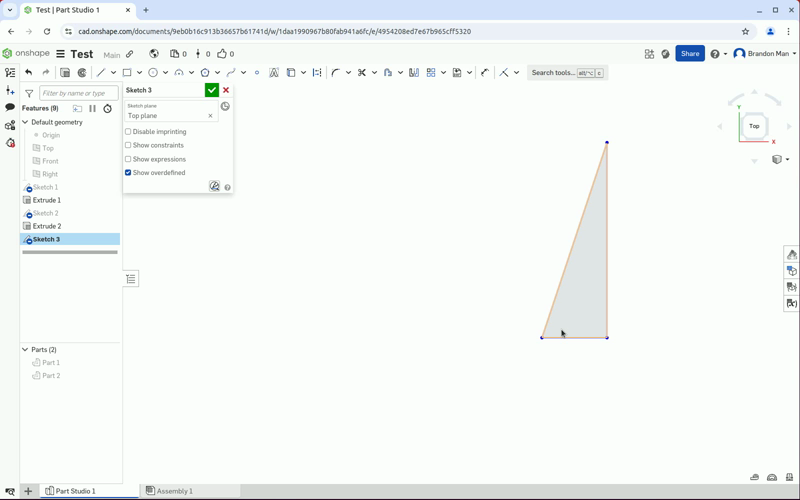
scroll(6)
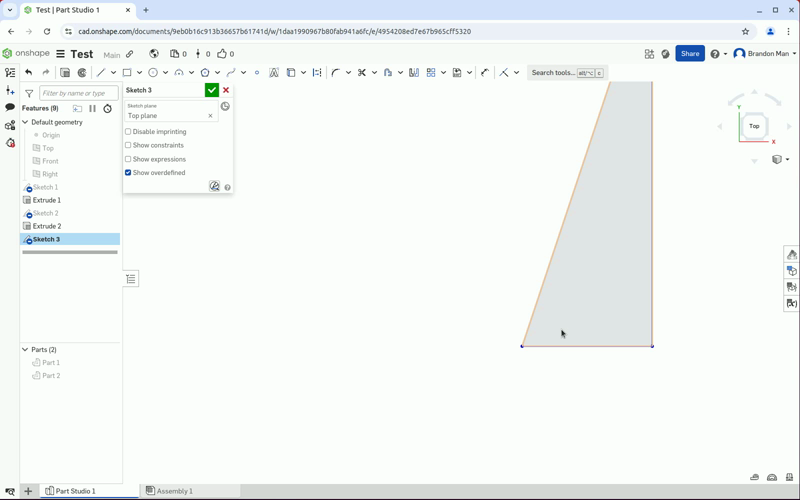
click(561, 329)
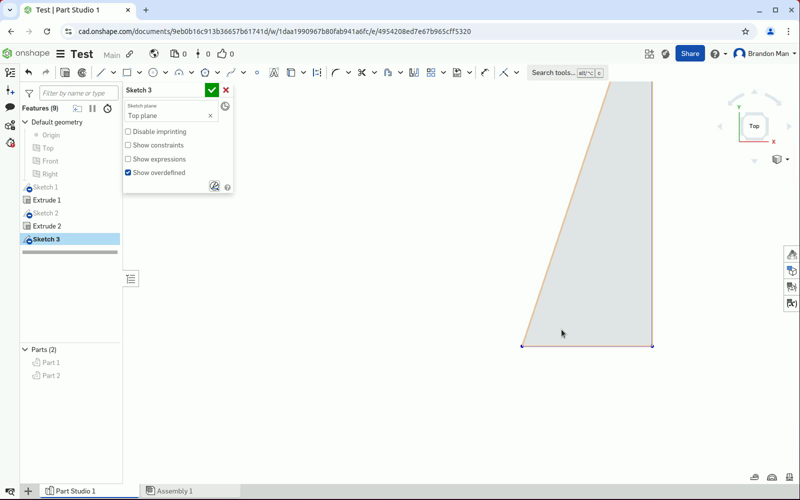
scroll(-6)
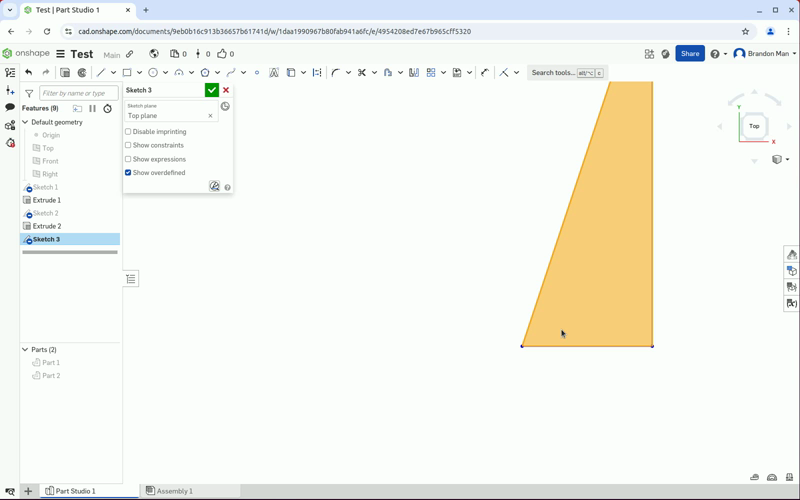
scroll(-6)
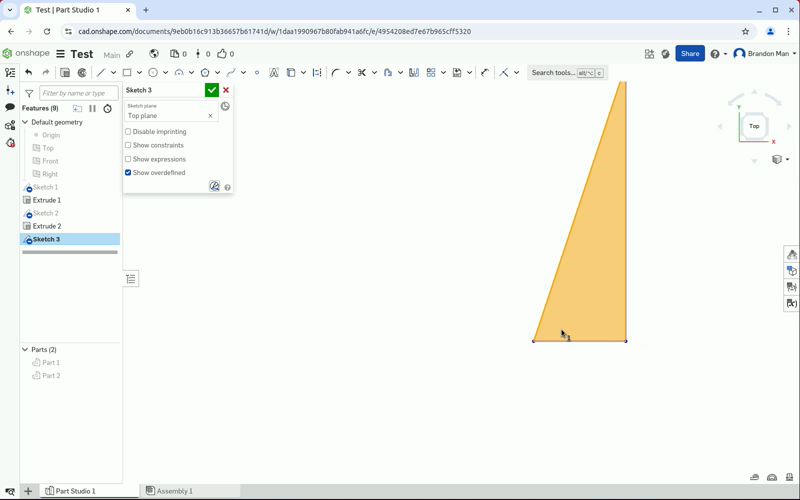
scroll(-6)
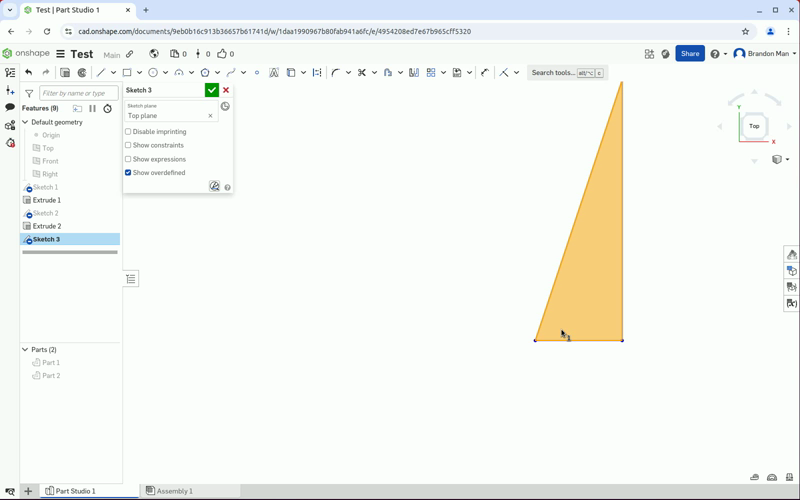
scroll(-6)
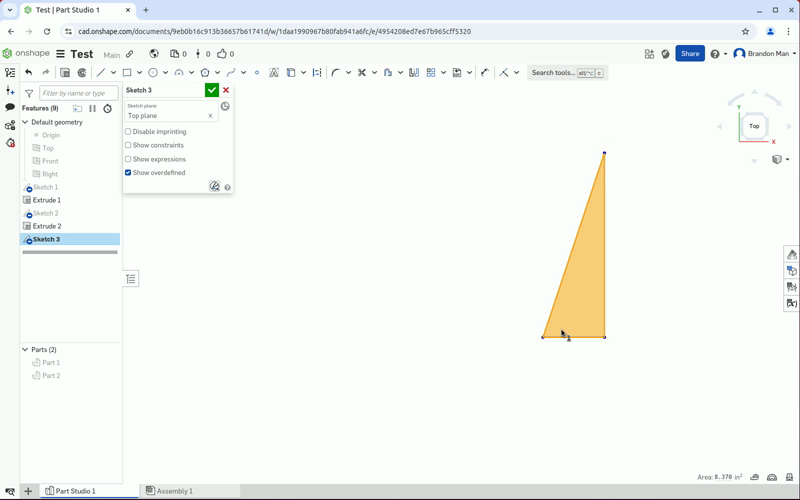
scroll(-6)
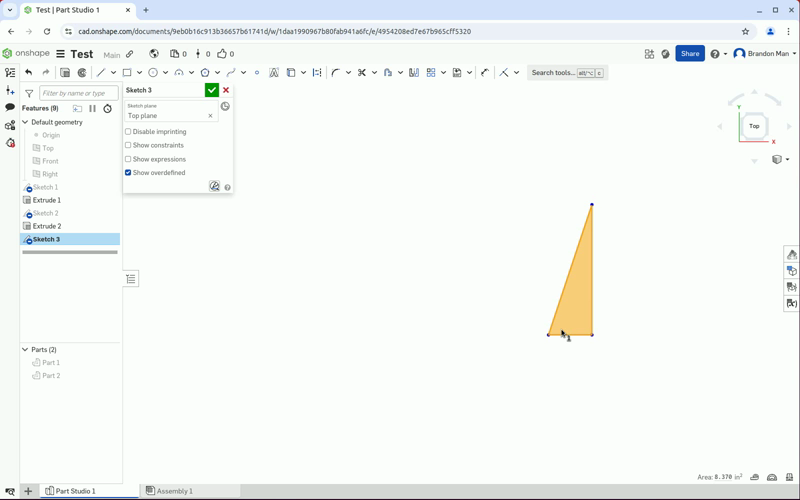
scroll(-6)
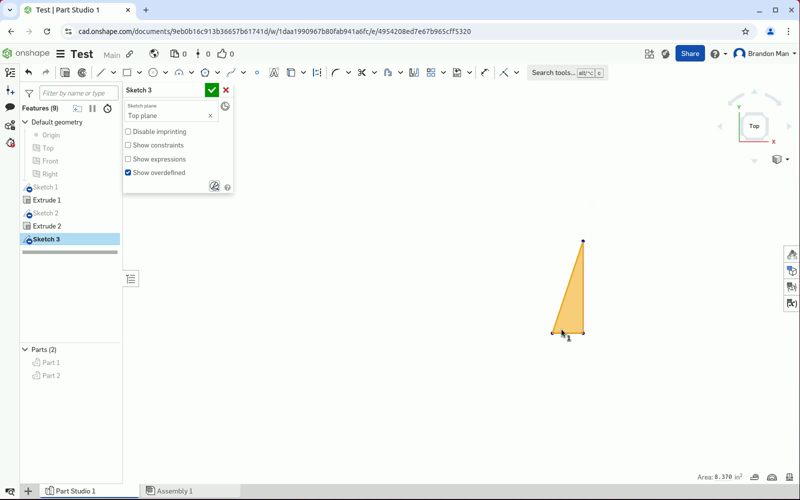
scroll(-6)
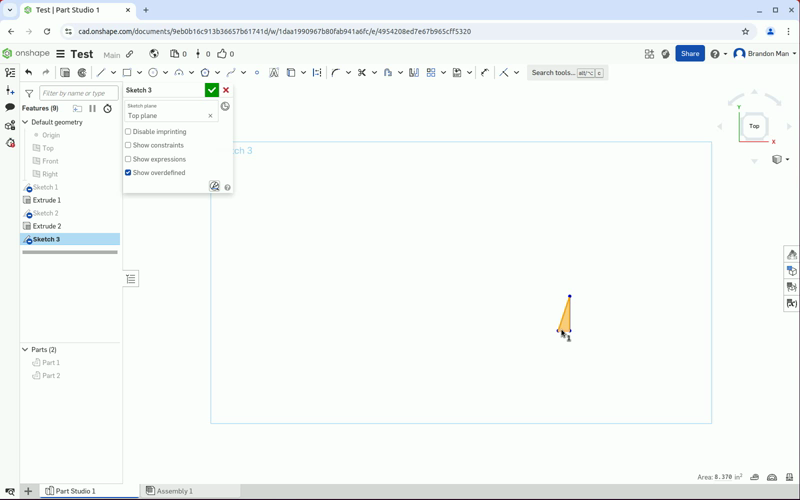
mouse_move(73, 352)
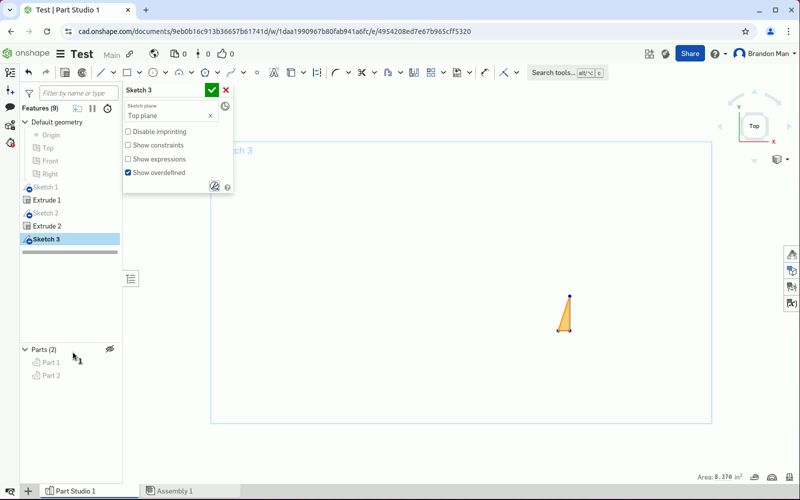
key(shift+y)
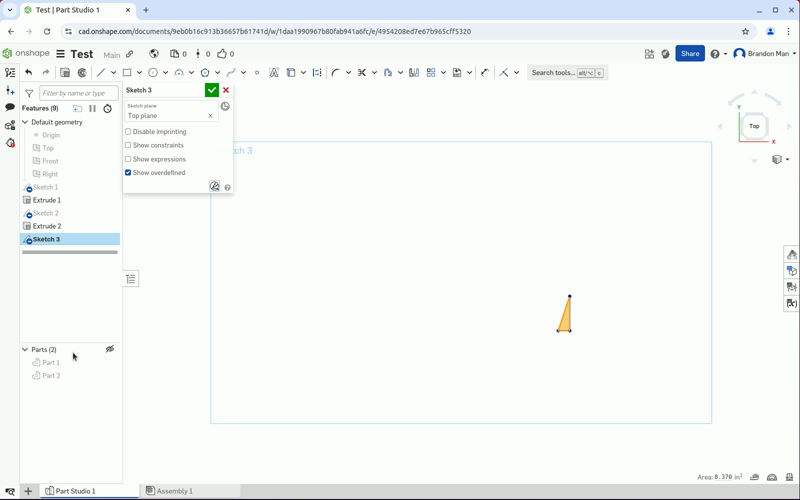
key(shift+e)
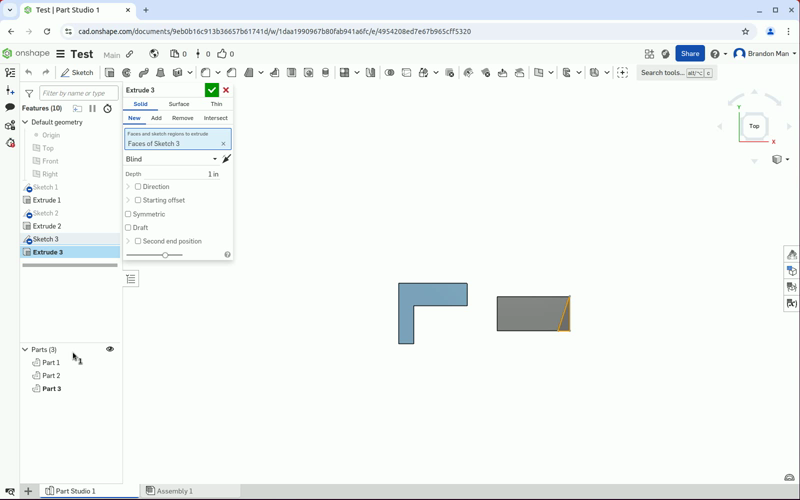
mouse_move(143, 106)
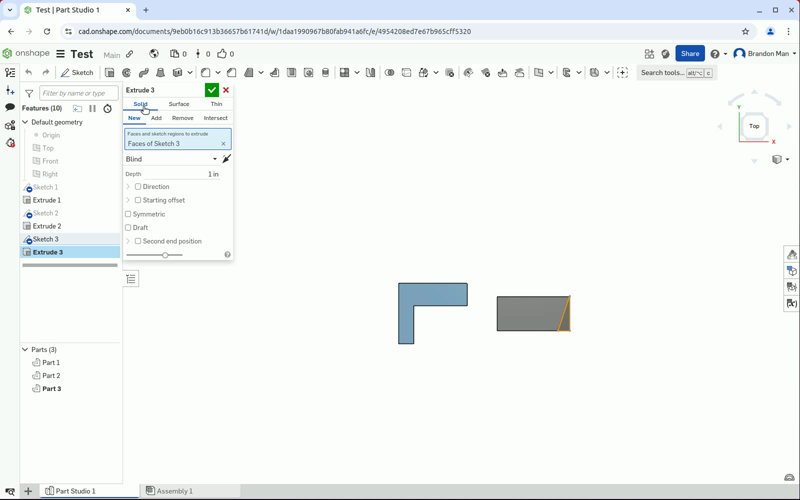
click(143, 106)
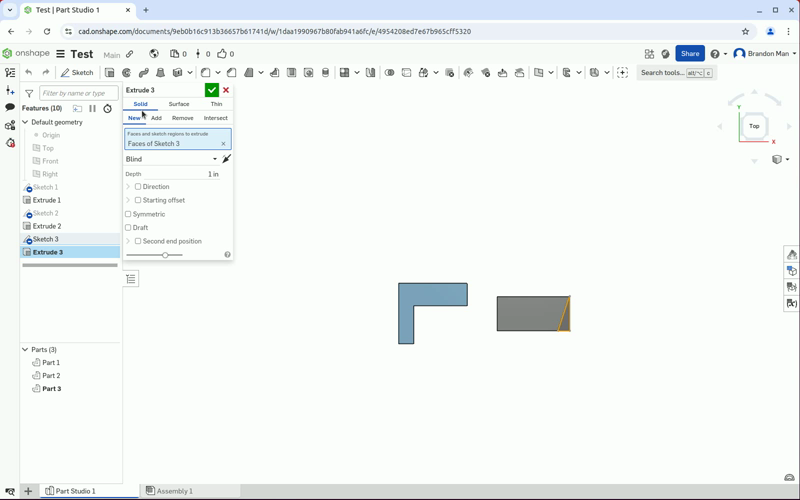
mouse_move(137, 120)
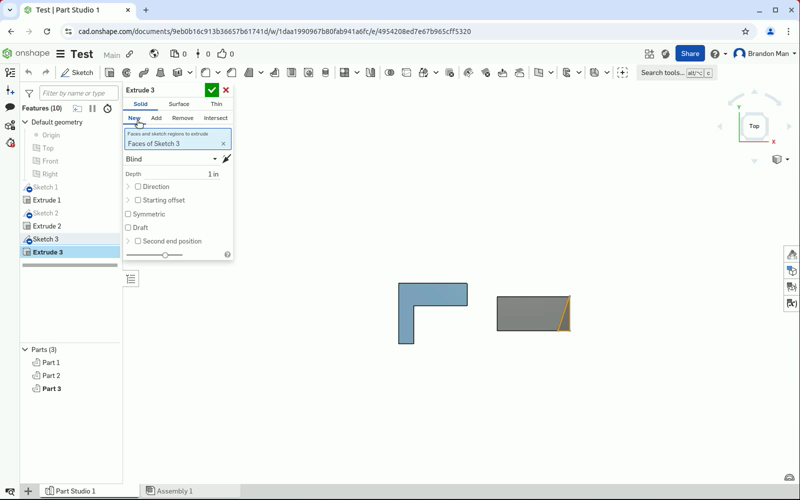
click(137, 120)
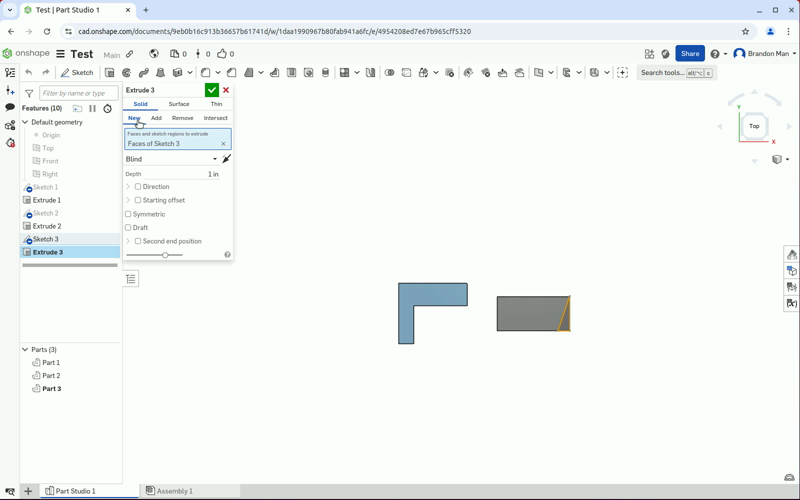
key(tab, 4)
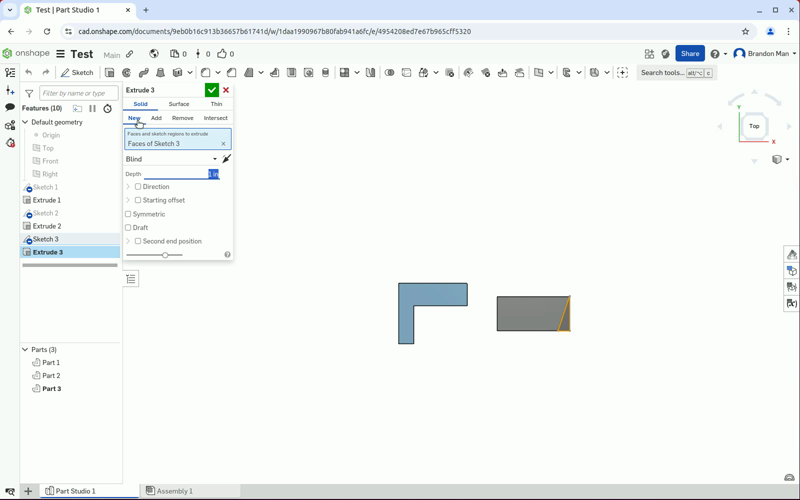
text(4.333)
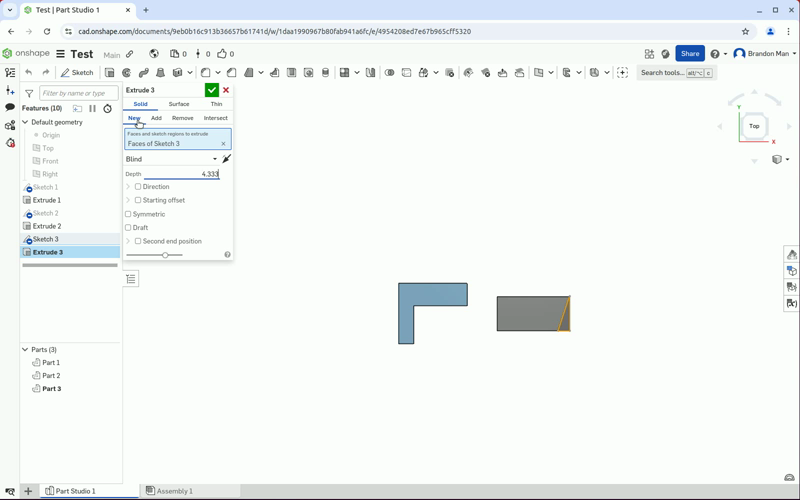
key(enter)
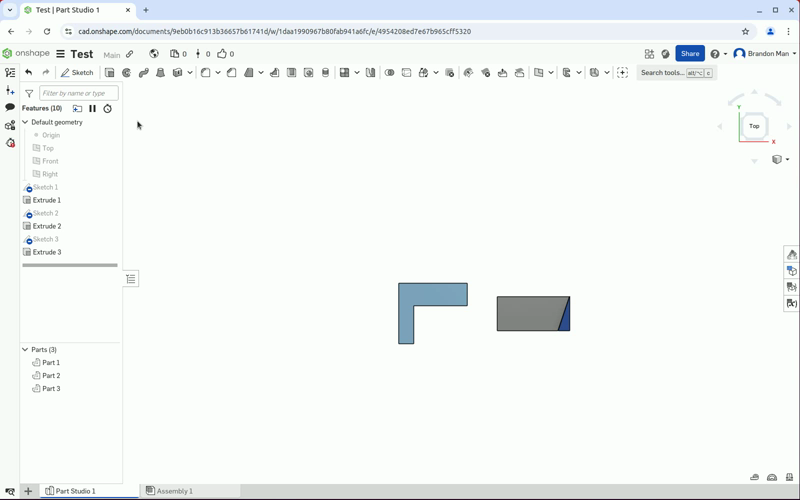
key(shift+h)
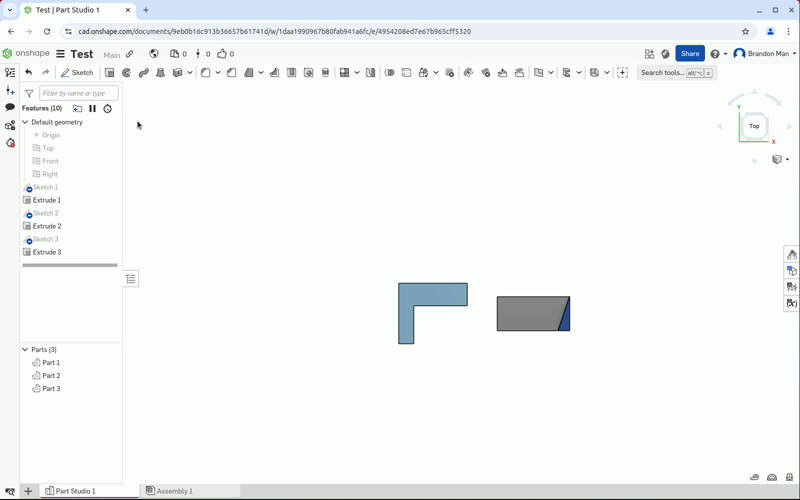
key(shift+h)
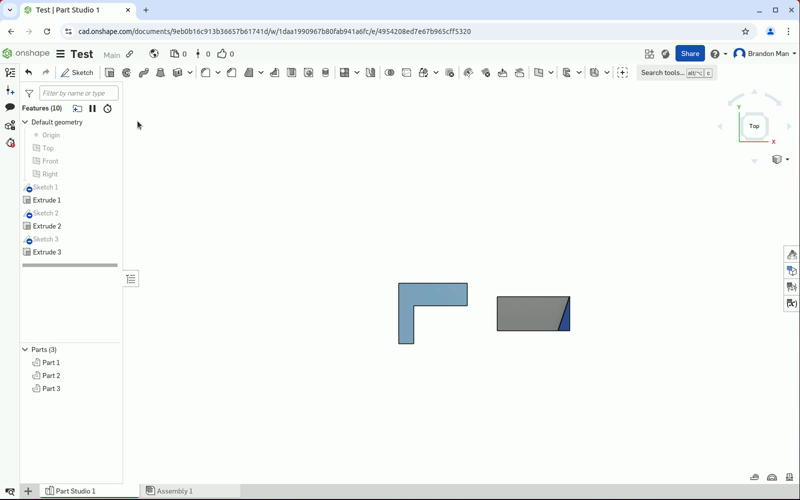
mouse_move(73, 189)
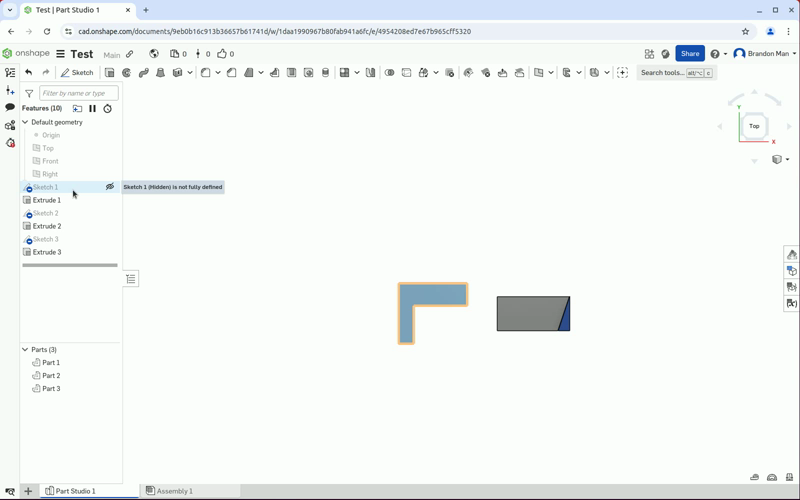
click(73, 189)
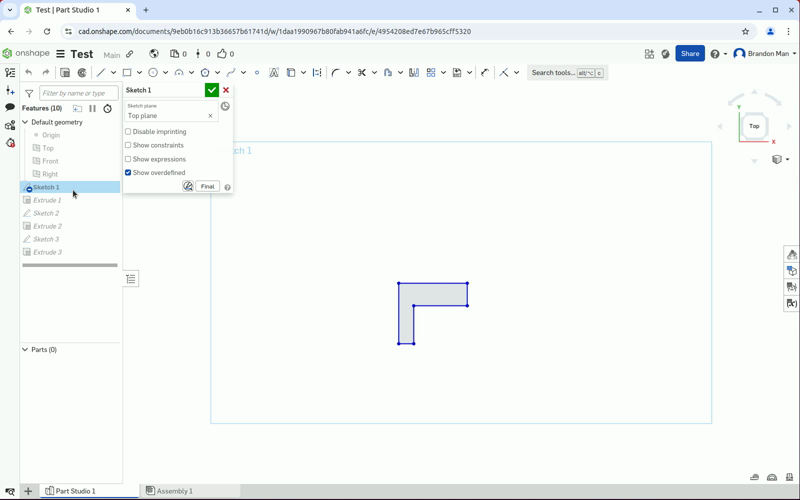
mouse_move(229, 92)
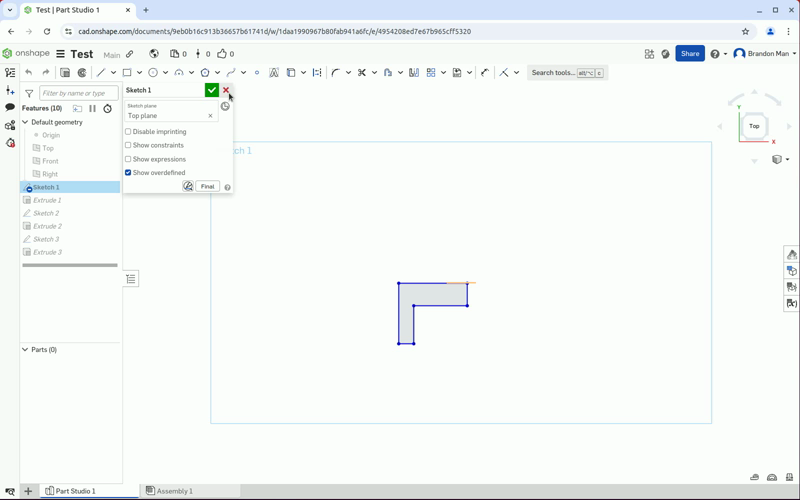
click(229, 92)
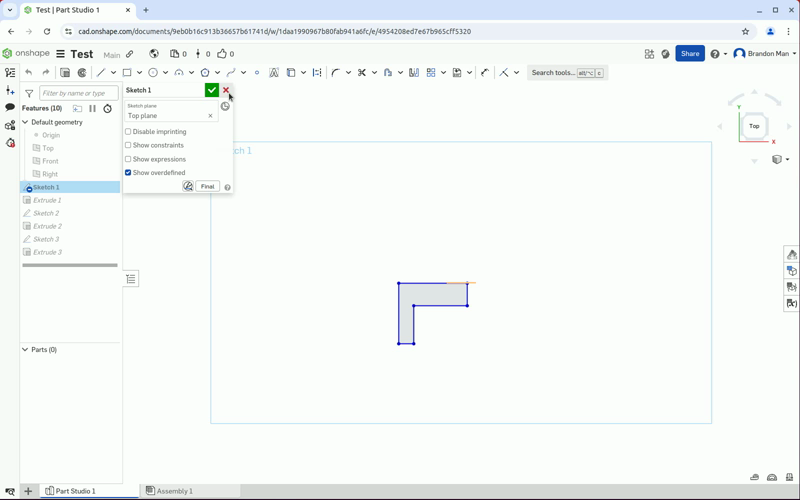
key(shift+s)
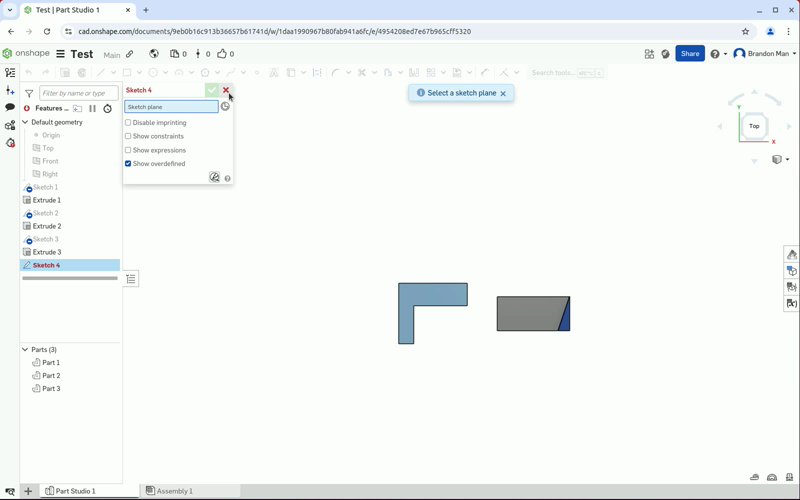
mouse_move(73, 150)
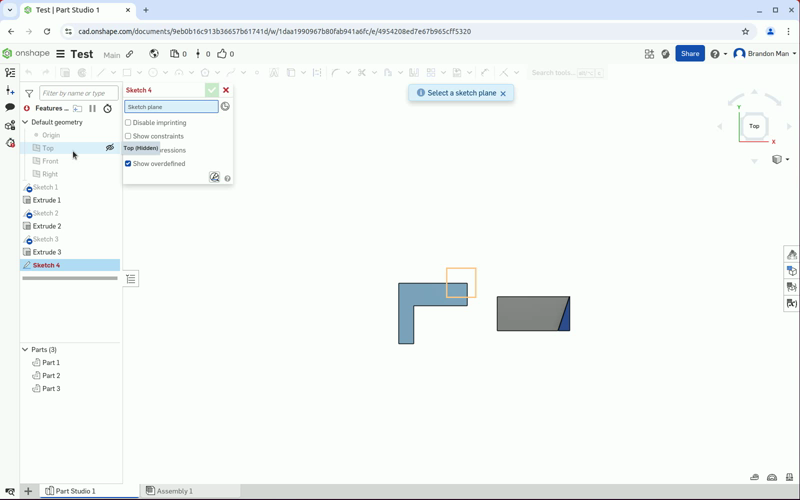
click(73, 150)
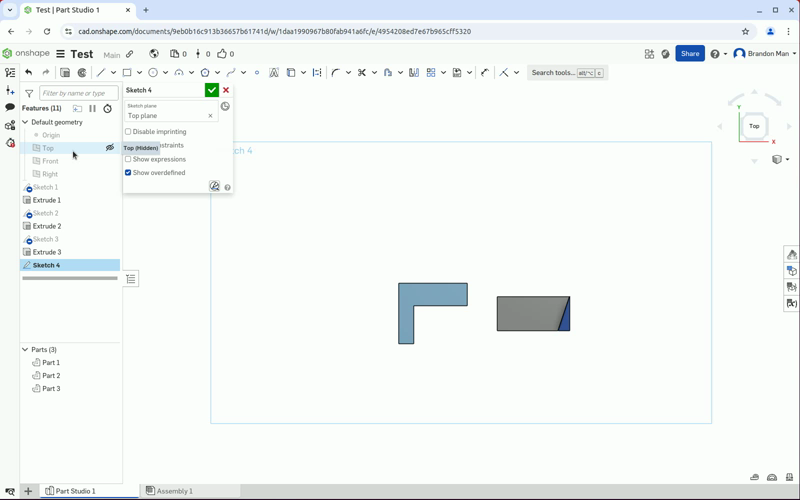
mouse_move(73, 352)
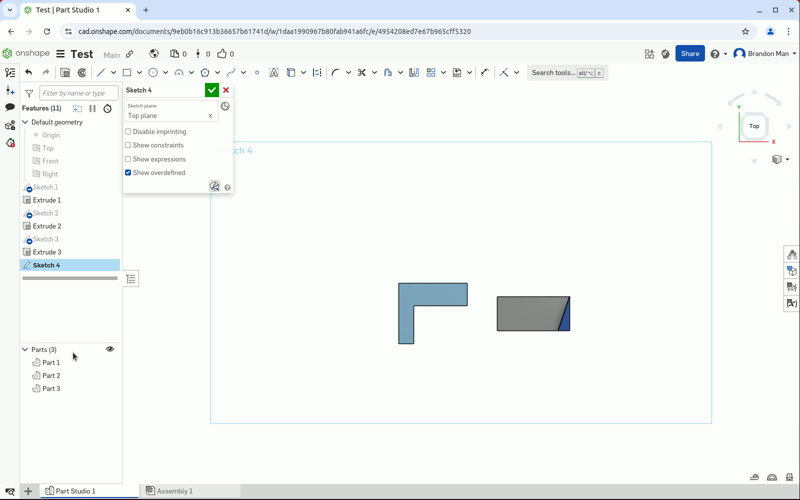
key(y)
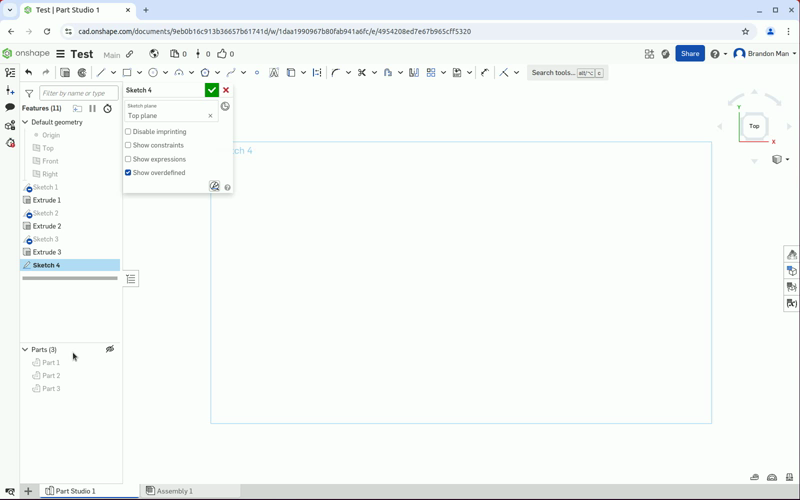
key(l)
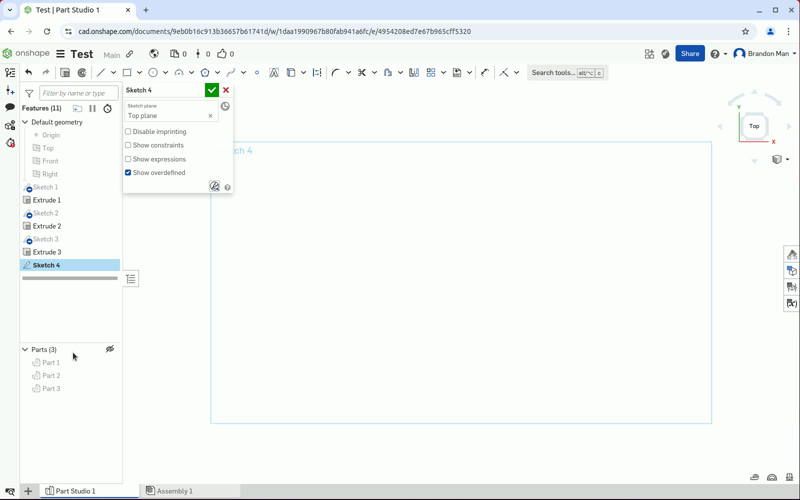
key_down(shift)
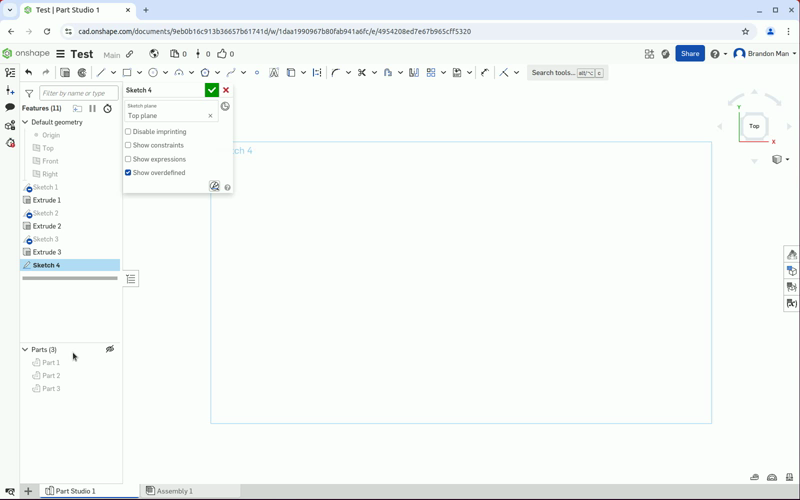
mouse_move(569, 330)
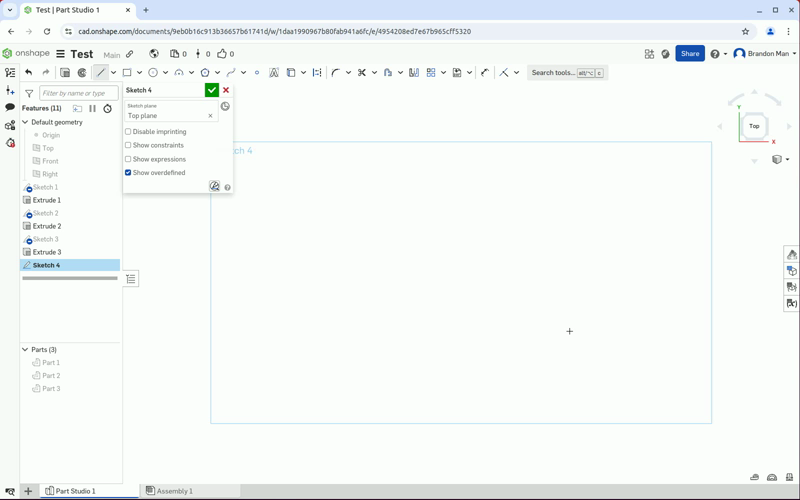
click(569, 330)
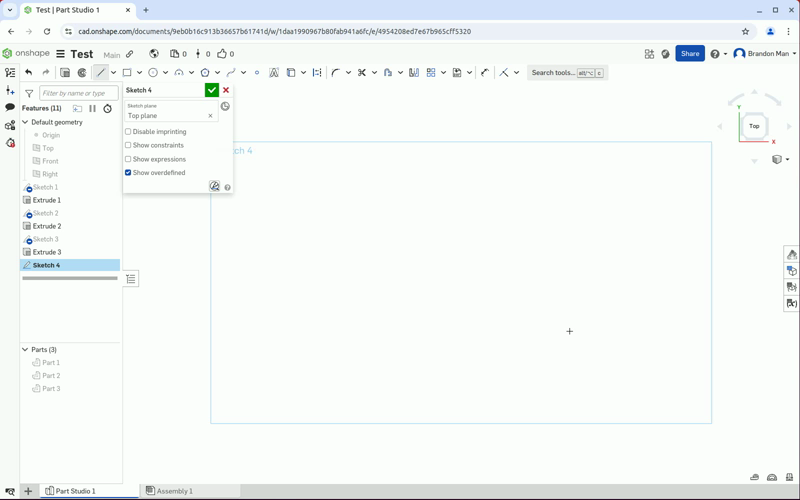
key_up(shift)
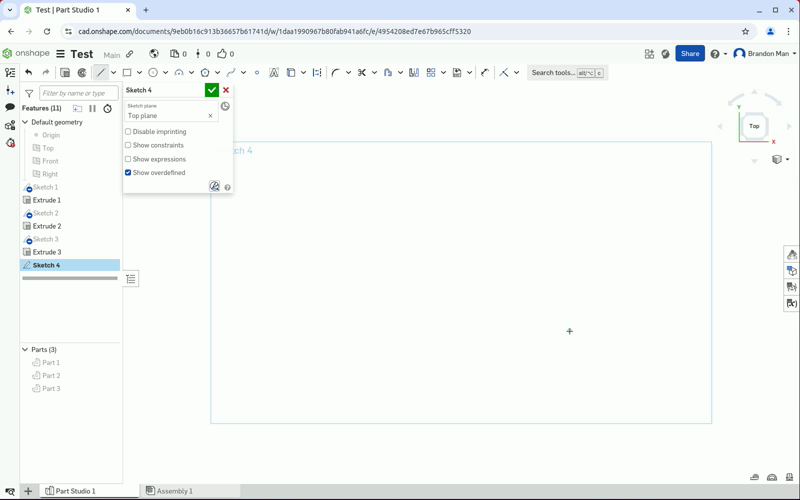
key_down(shift)
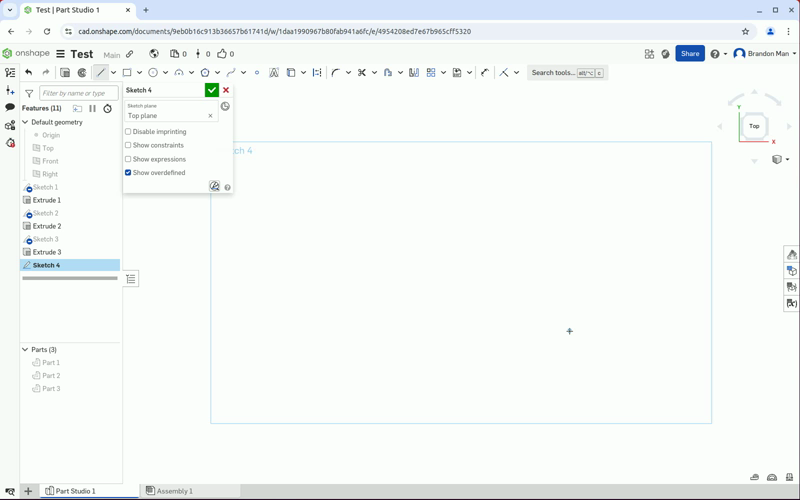
mouse_move(589, 330)
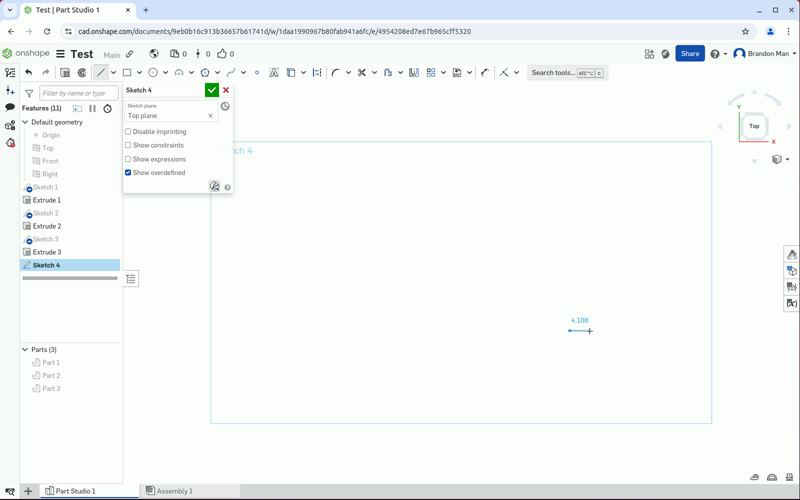
mouse_move(573, 330)
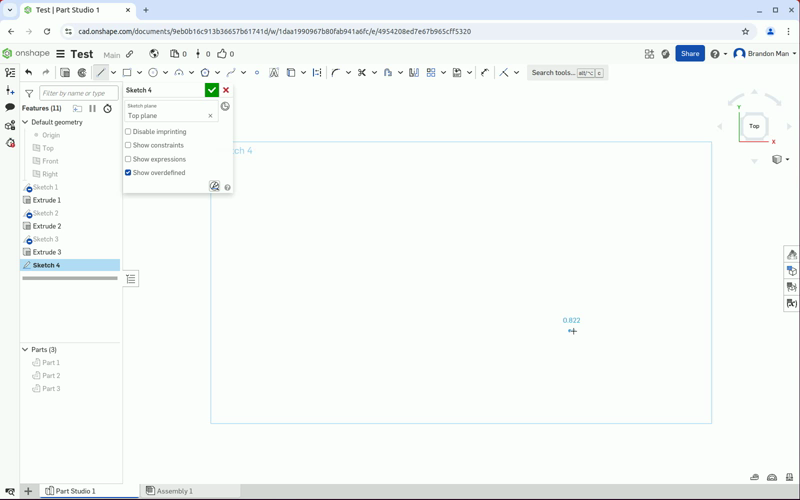
scroll(6)
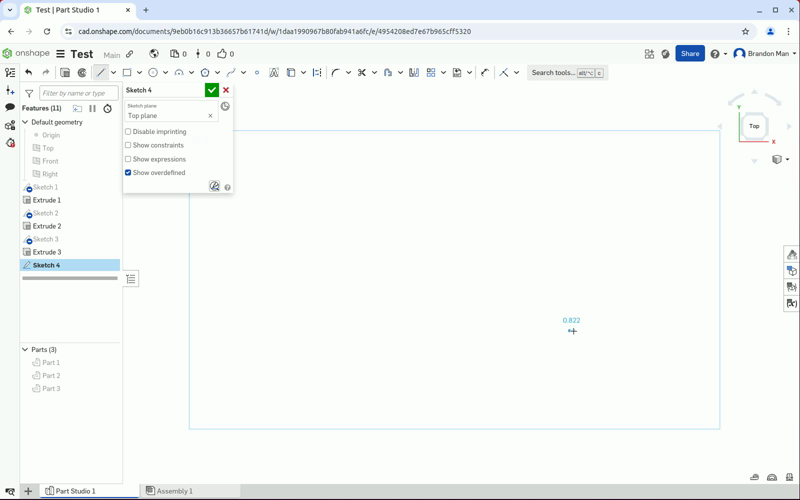
scroll(6)
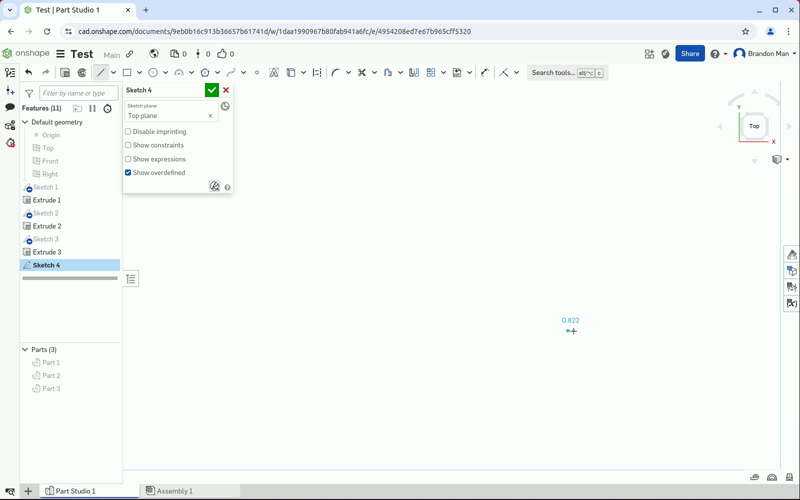
scroll(6)
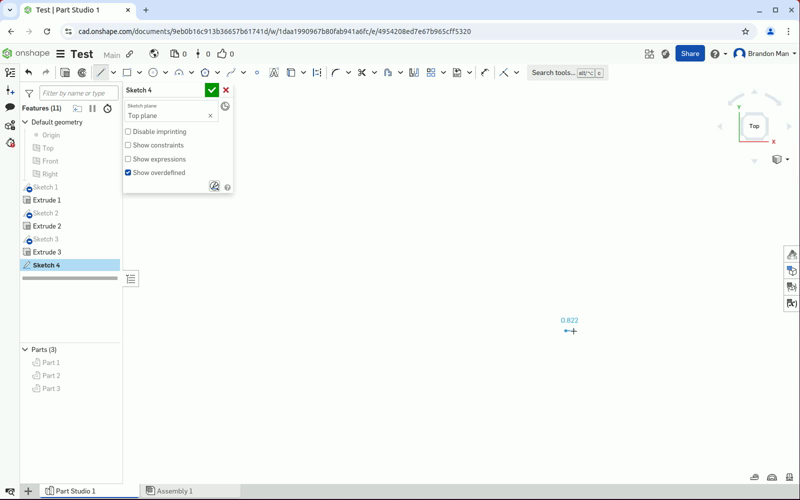
scroll(6)
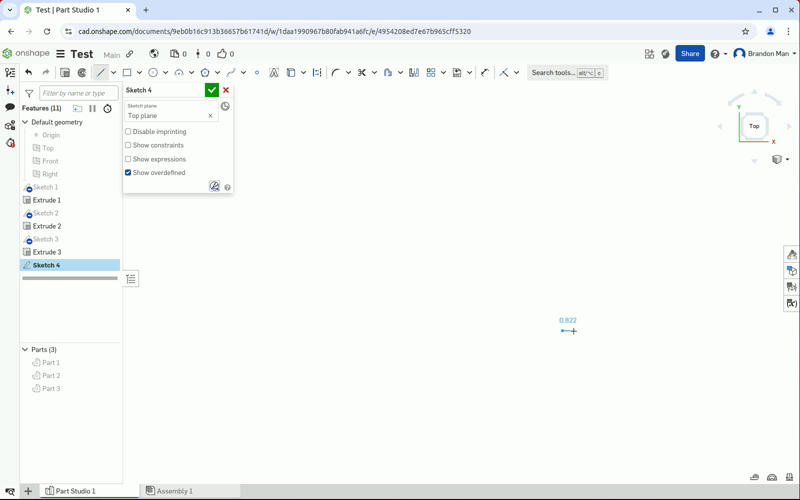
scroll(6)
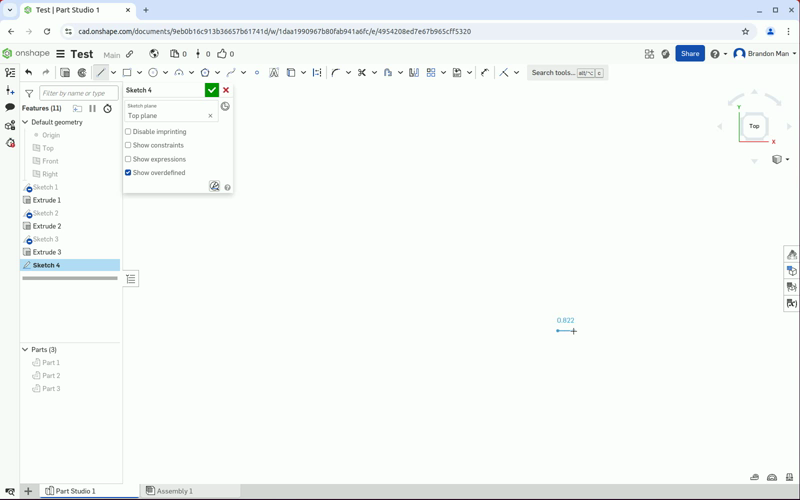
scroll(6)
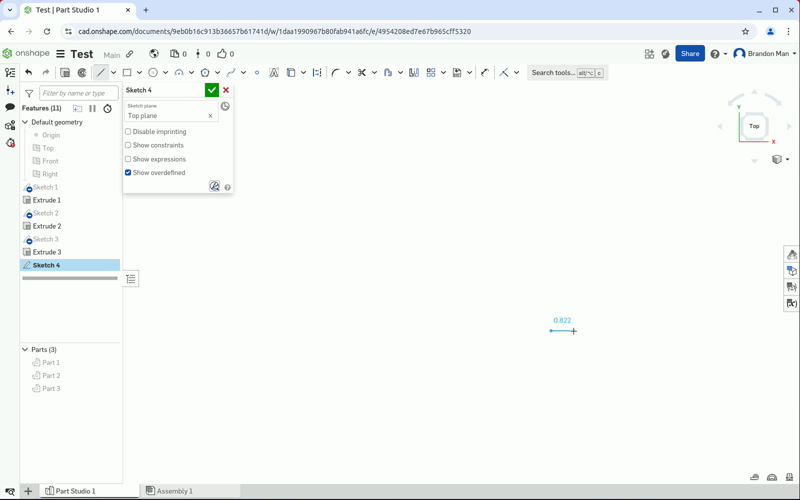
scroll(6)
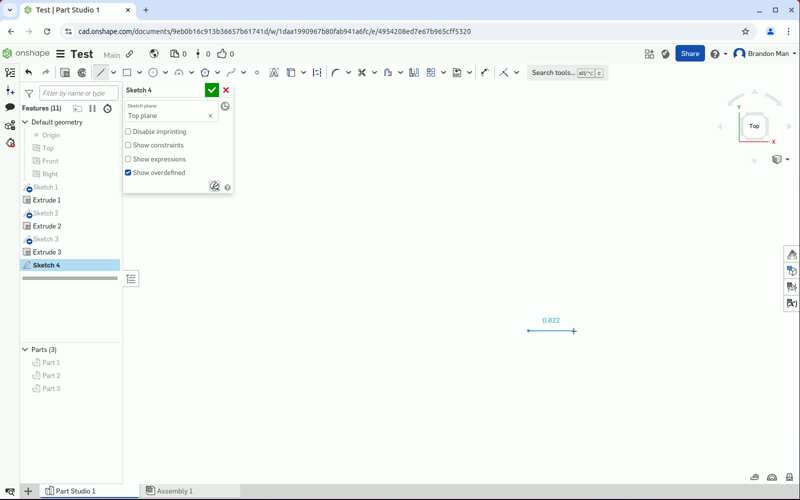
click(573, 330)
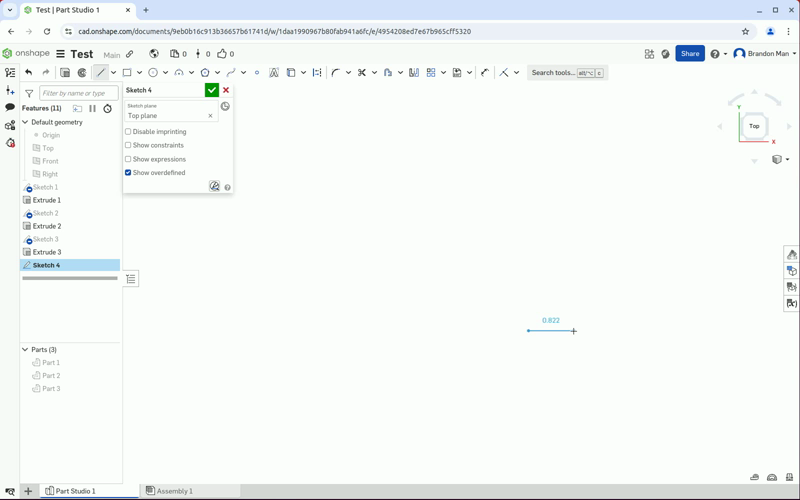
scroll(-6)
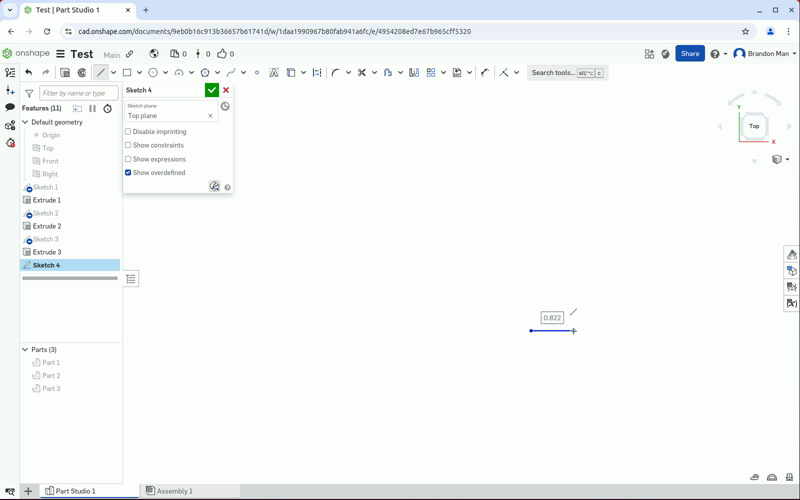
scroll(-6)
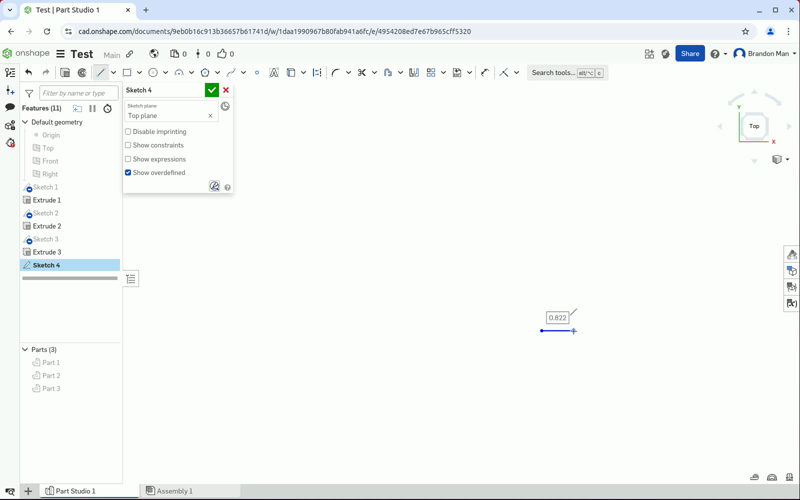
scroll(-6)
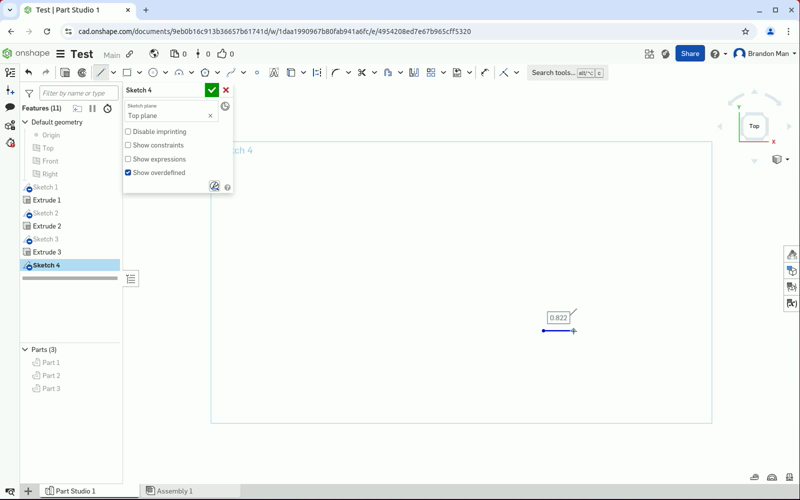
scroll(-6)
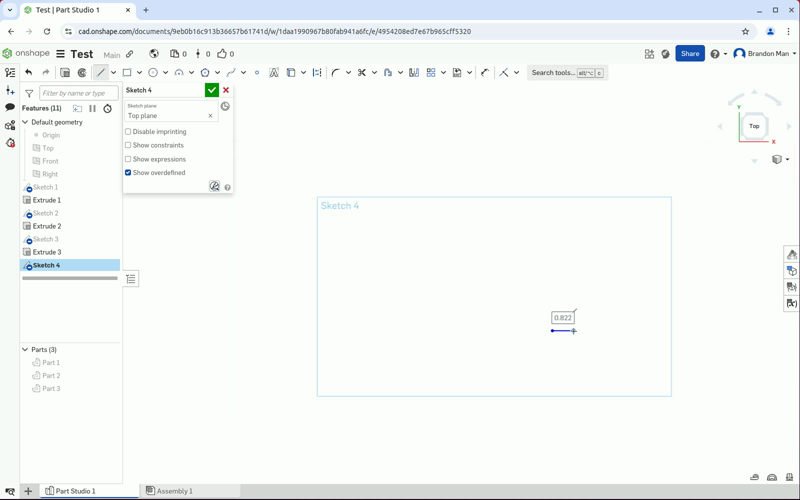
scroll(-6)
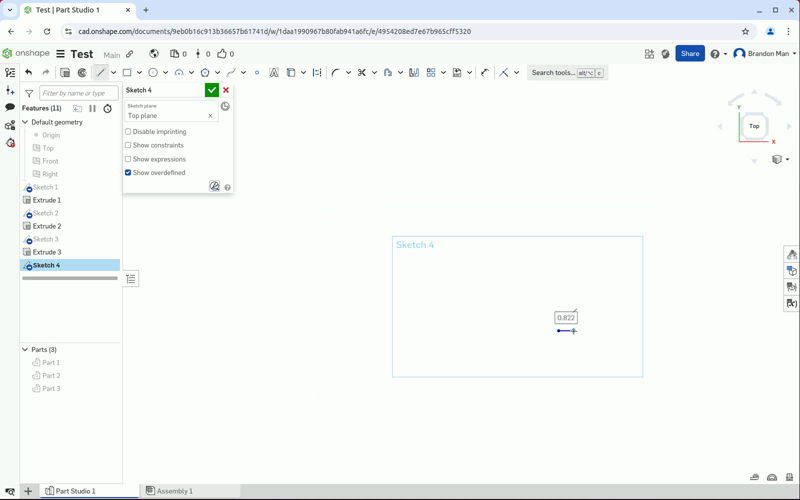
scroll(-6)
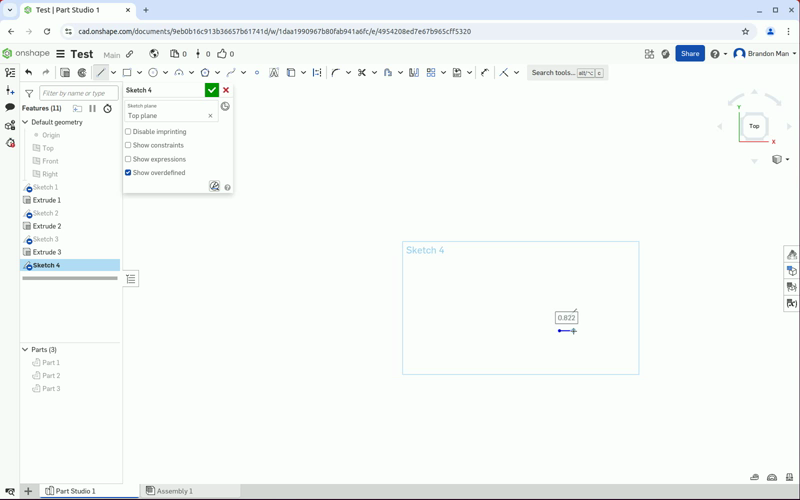
scroll(-6)
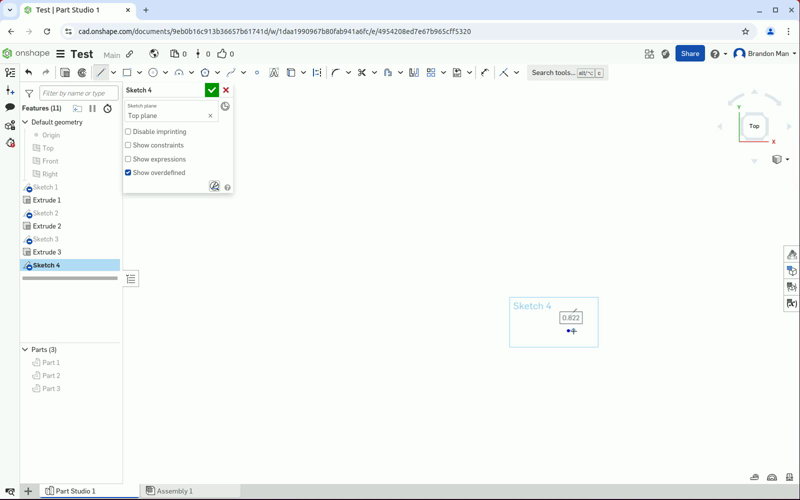
key_up(shift)
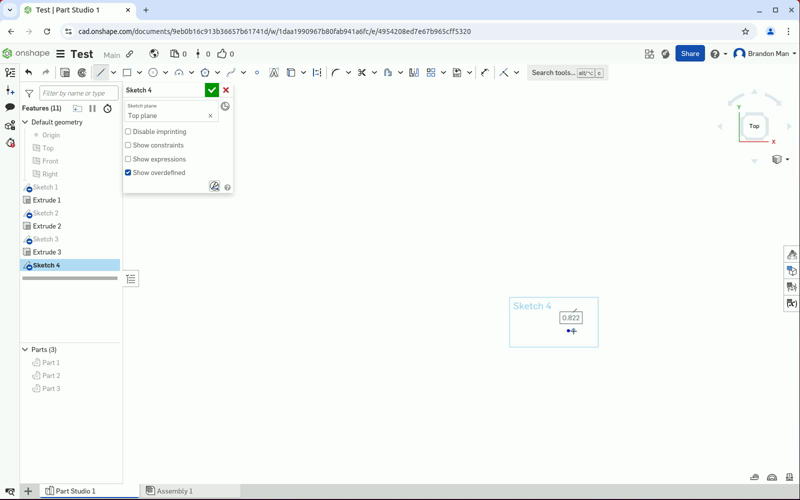
key_down(shift)
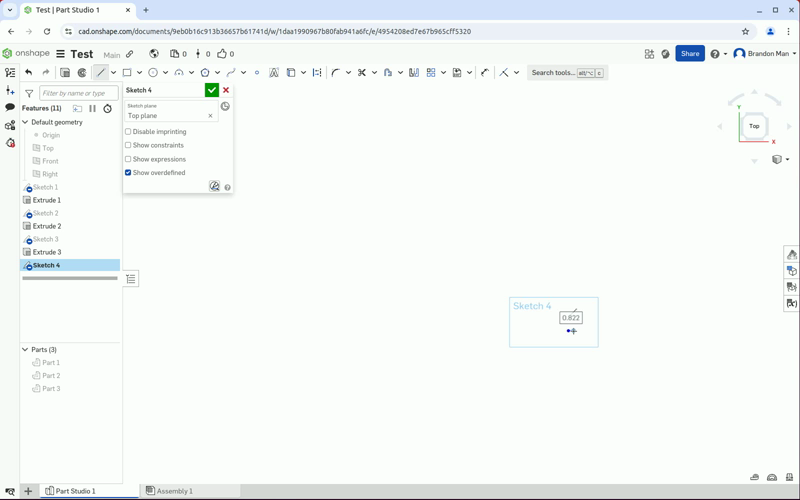
mouse_move(589, 330)
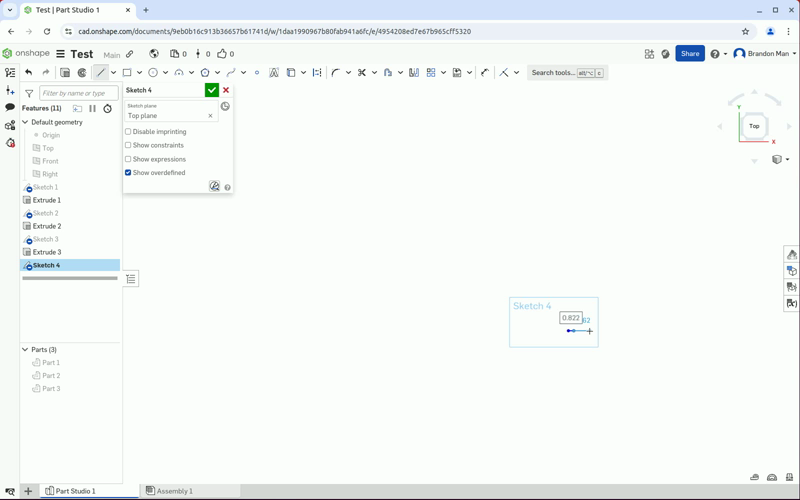
mouse_move(573, 296)
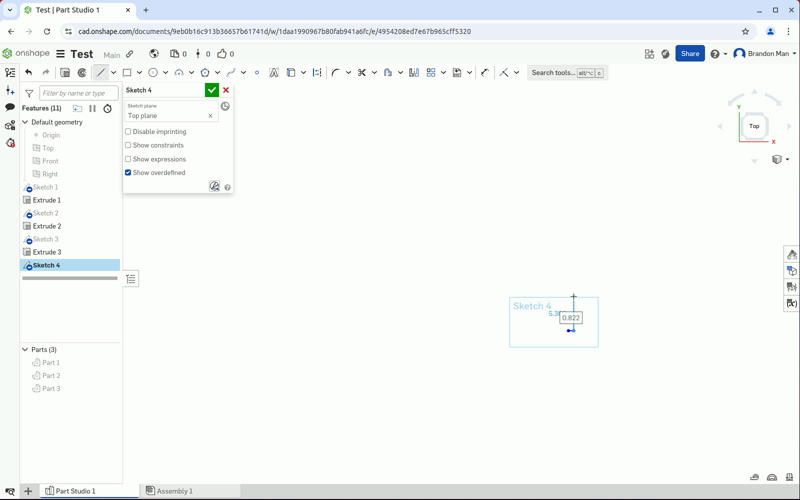
click(573, 296)
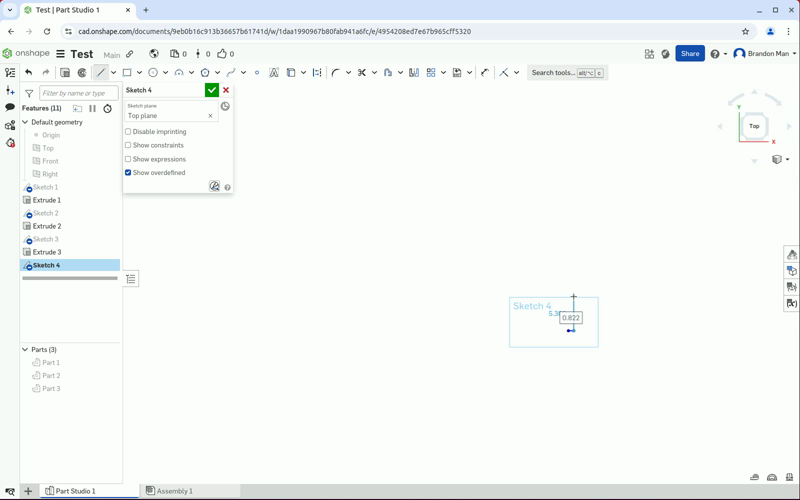
key_up(shift)
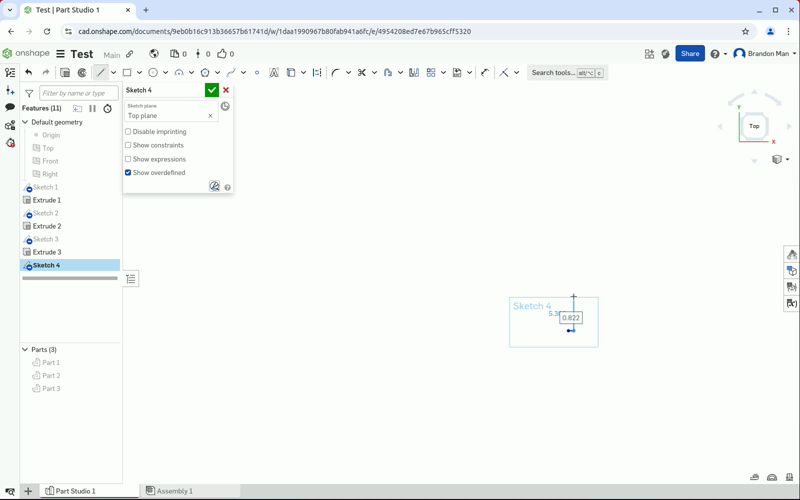
key_down(shift)
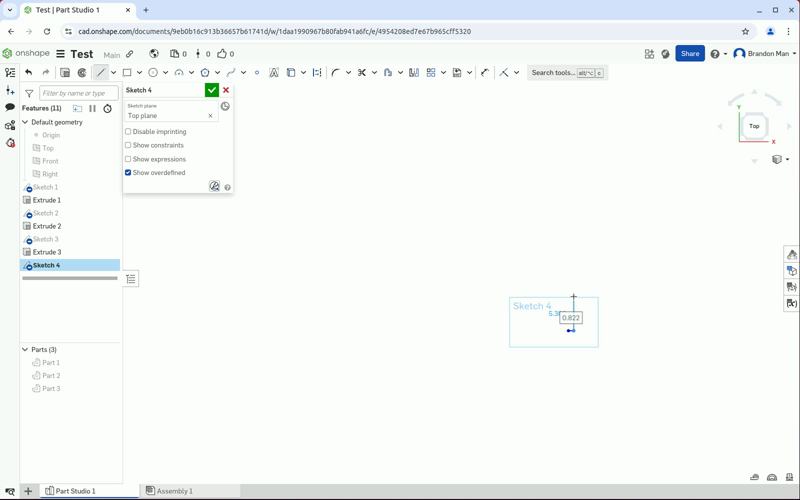
mouse_move(589, 296)
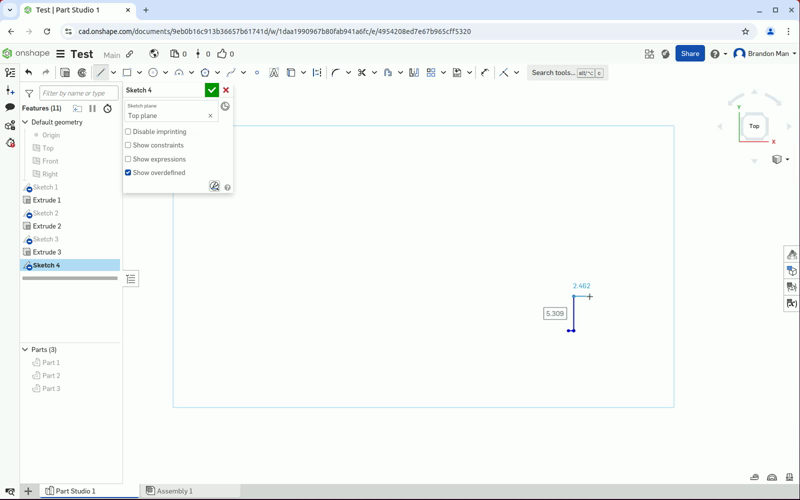
mouse_move(569, 296)
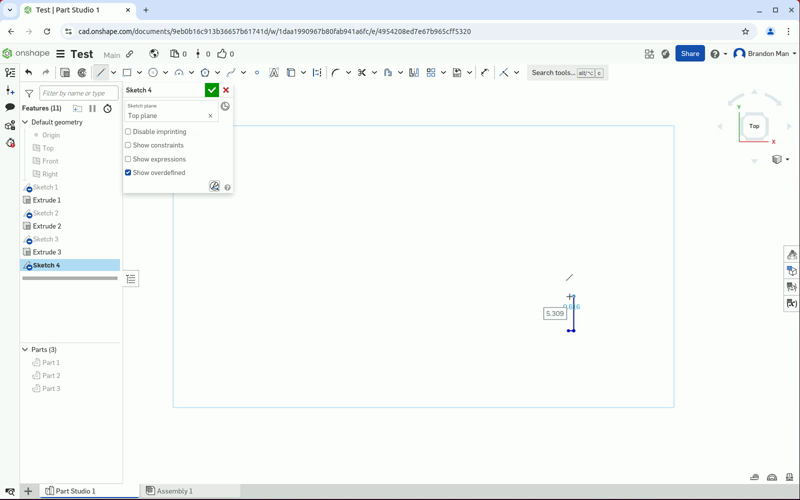
scroll(6)
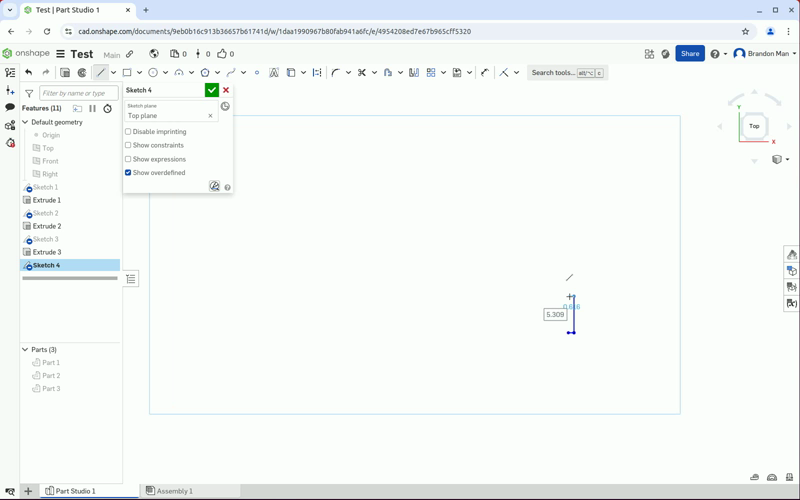
scroll(6)
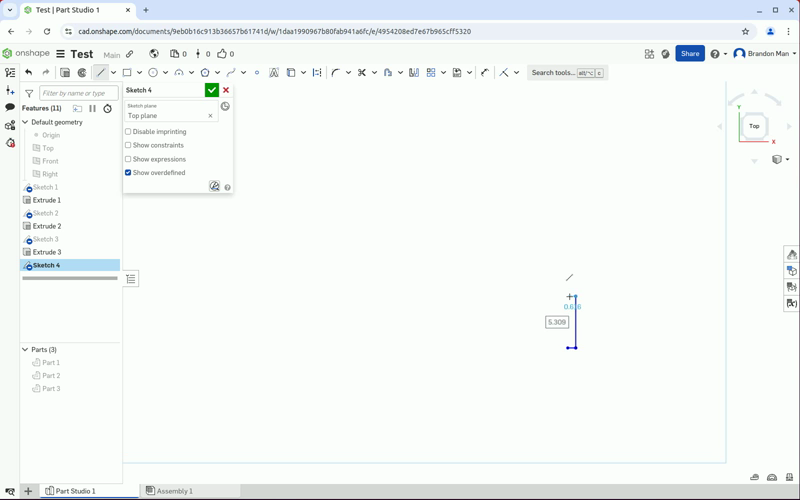
scroll(6)
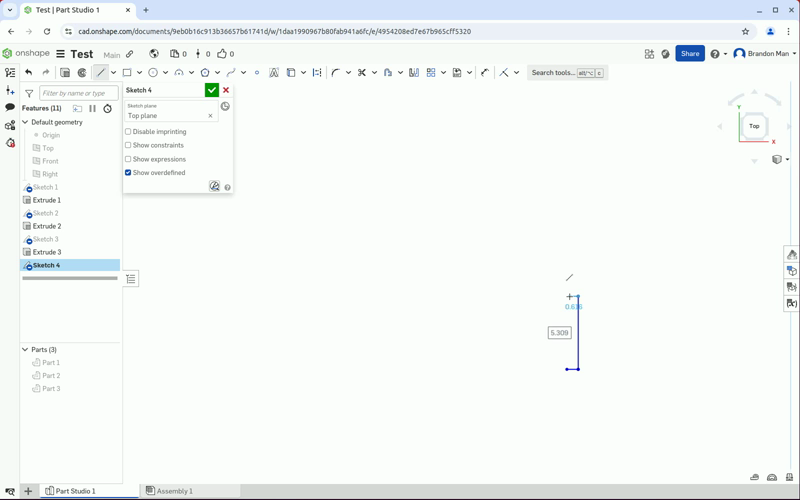
scroll(6)
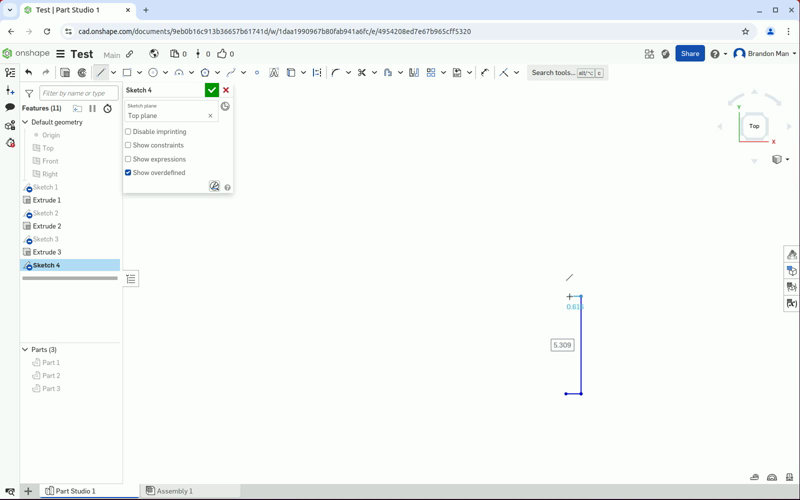
scroll(6)
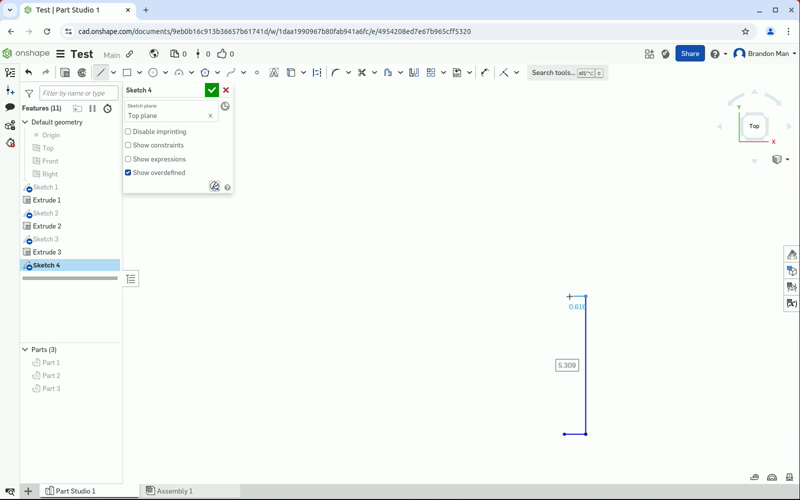
scroll(6)
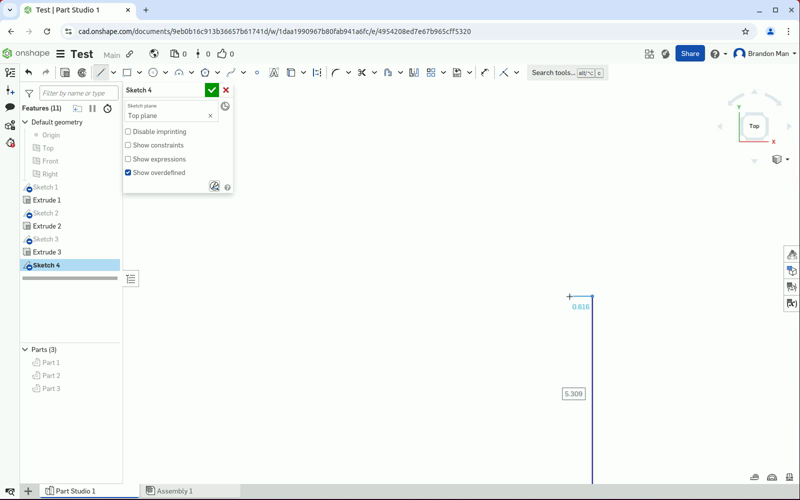
scroll(6)
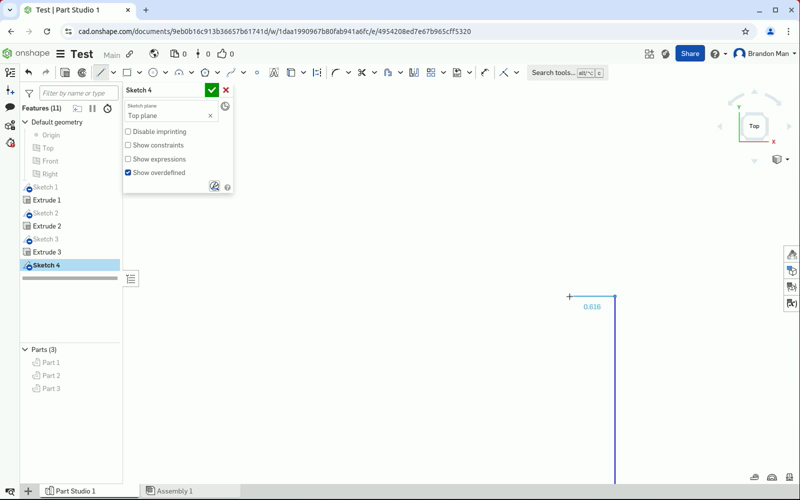
click(569, 296)
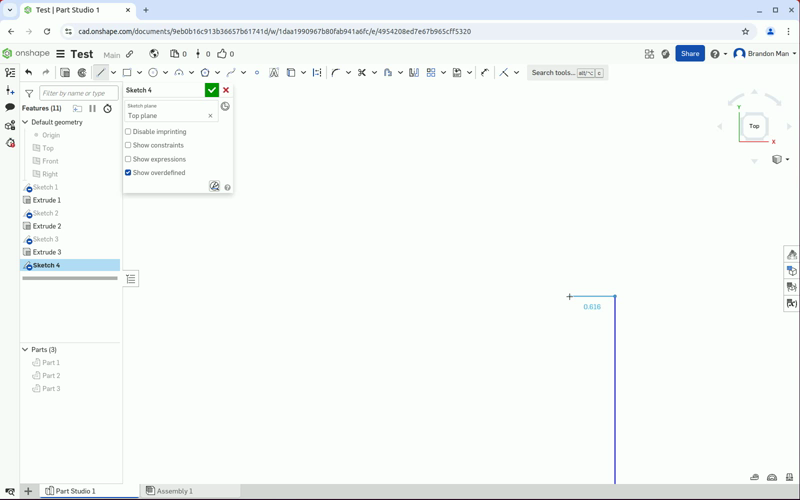
scroll(-6)
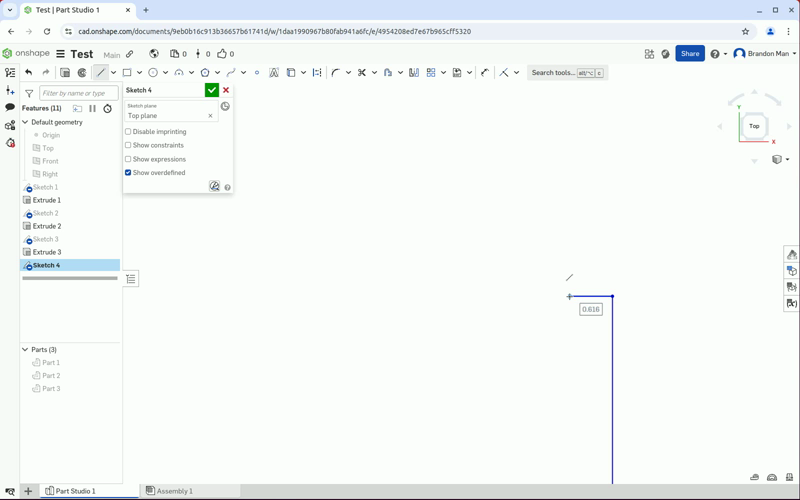
scroll(-6)
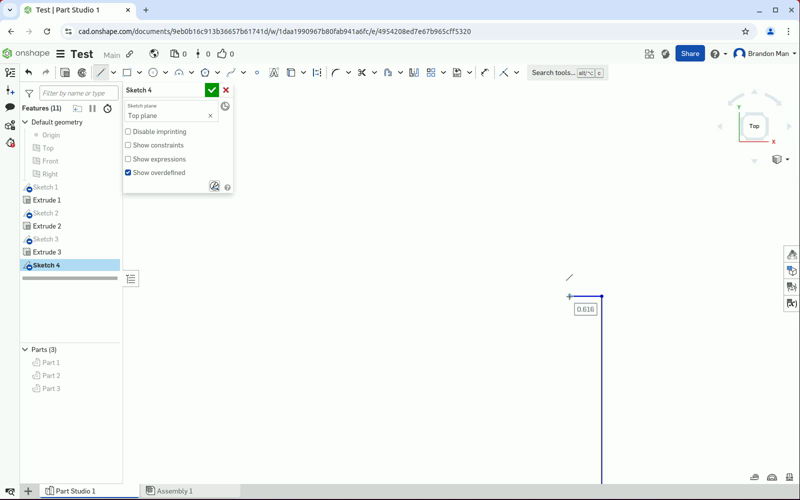
scroll(-6)
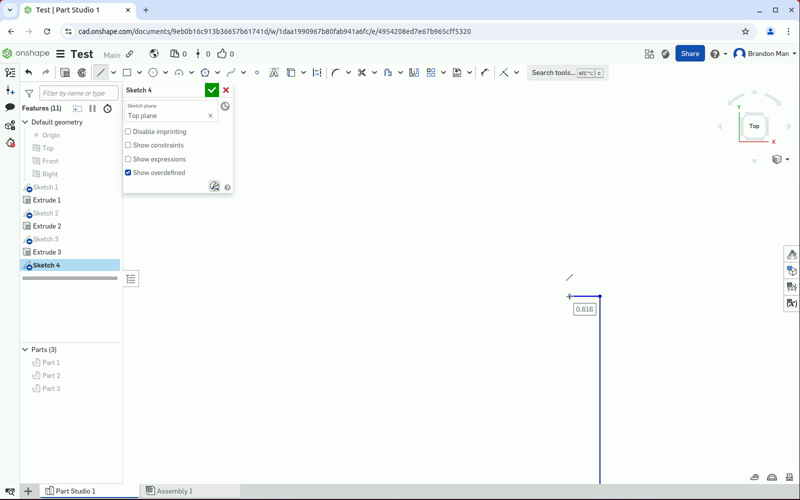
scroll(-6)
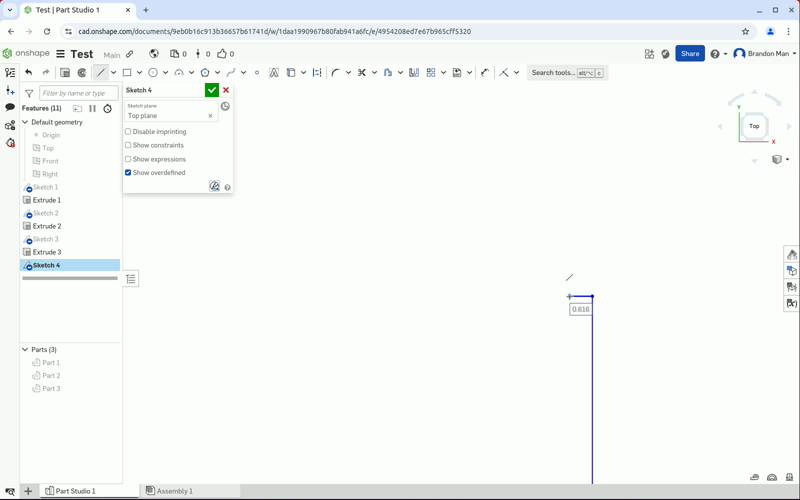
scroll(-6)
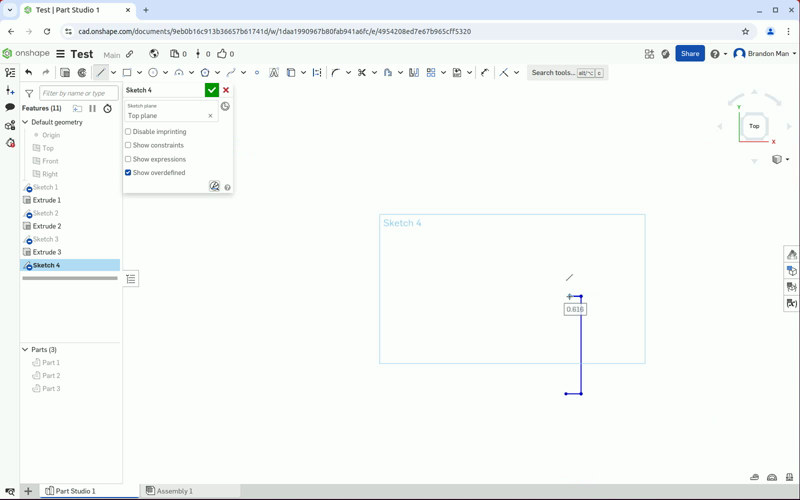
scroll(-6)
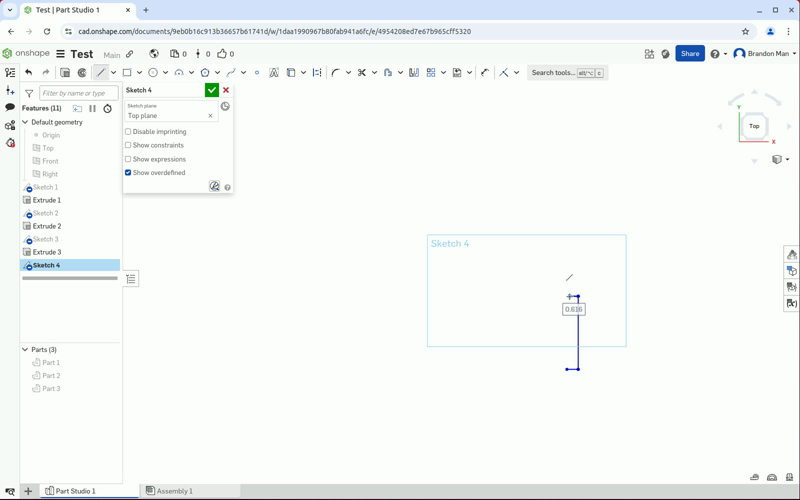
scroll(-6)
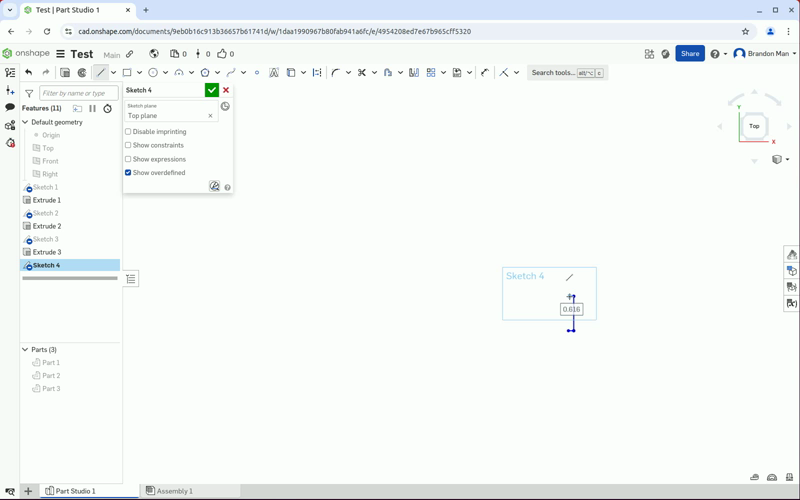
key_up(shift)
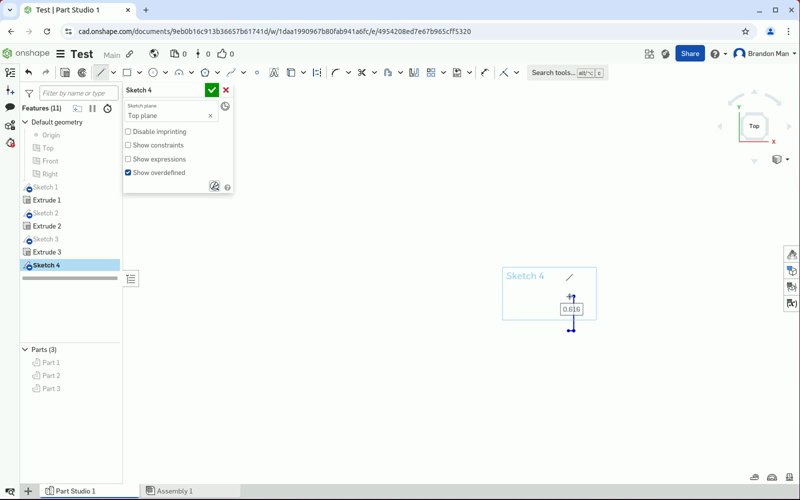
mouse_move(589, 296)
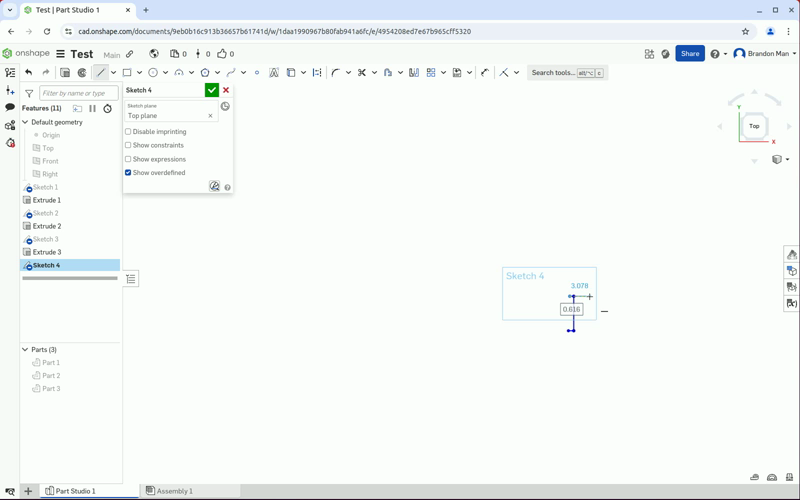
key_down(shift)
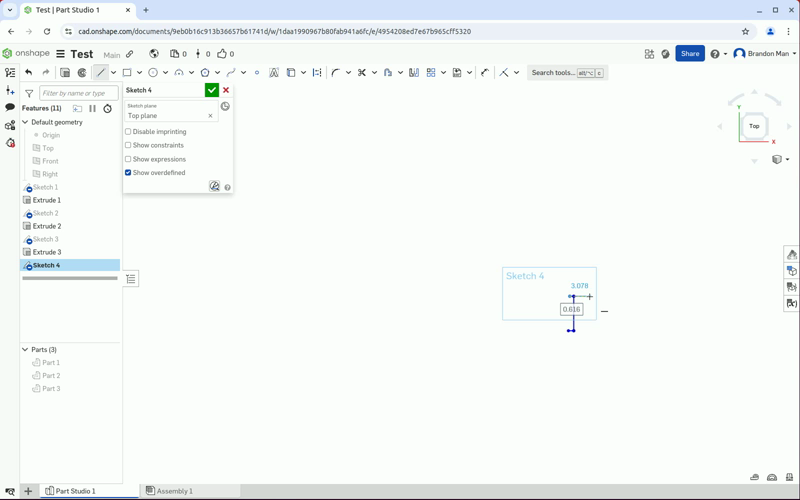
mouse_move(569, 330)
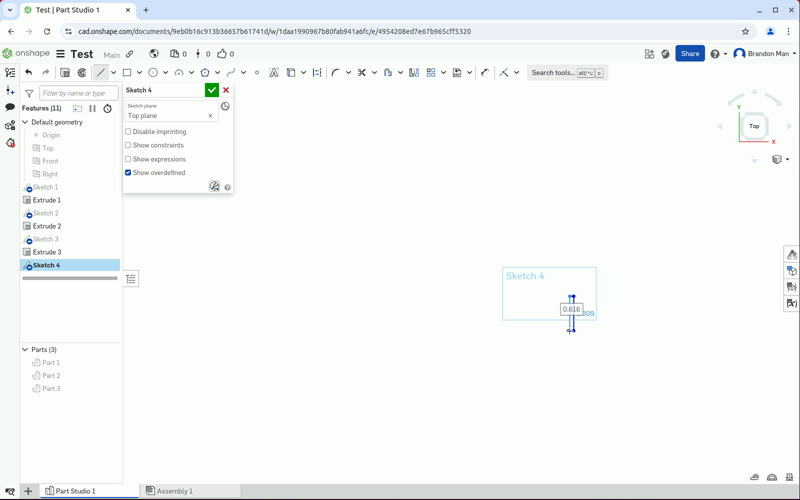
scroll(6)
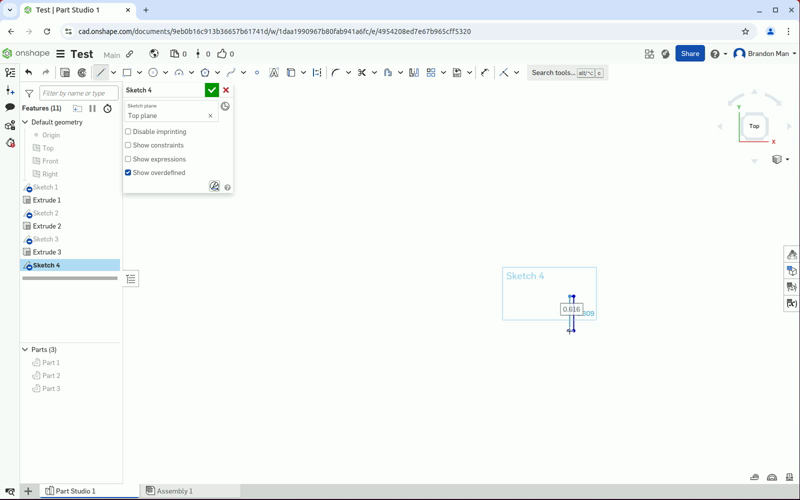
scroll(6)
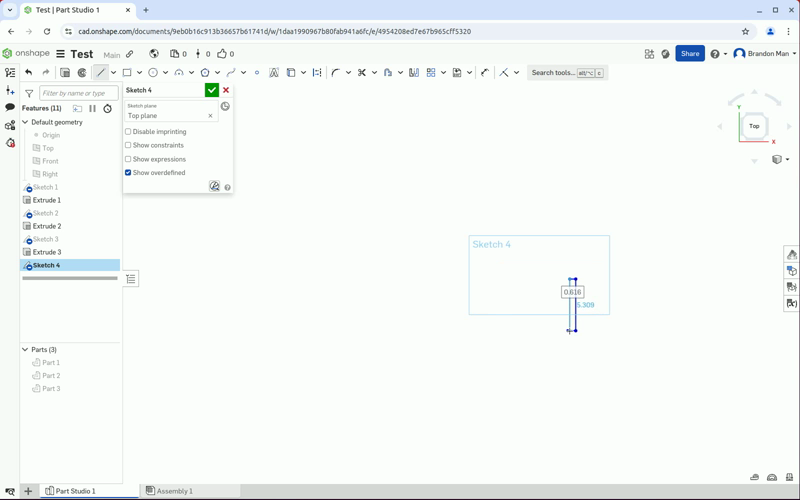
scroll(6)
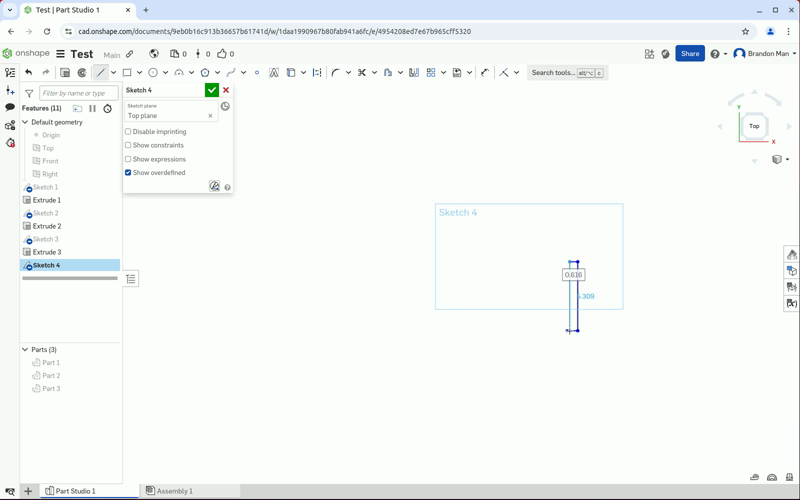
scroll(6)
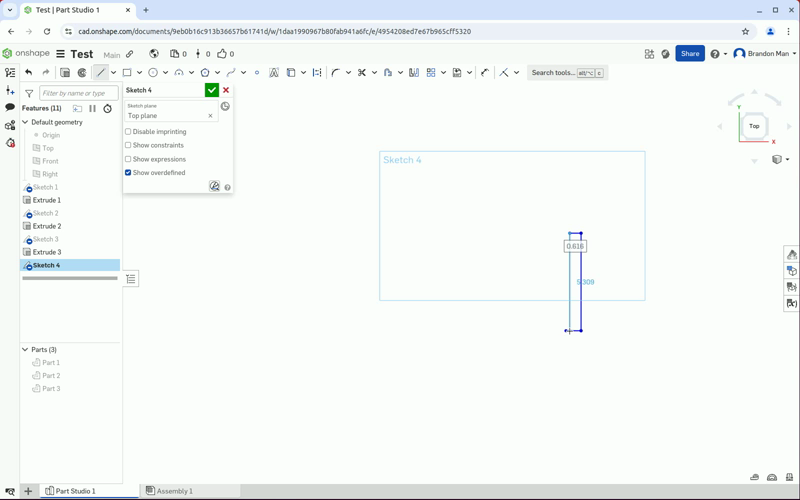
scroll(6)
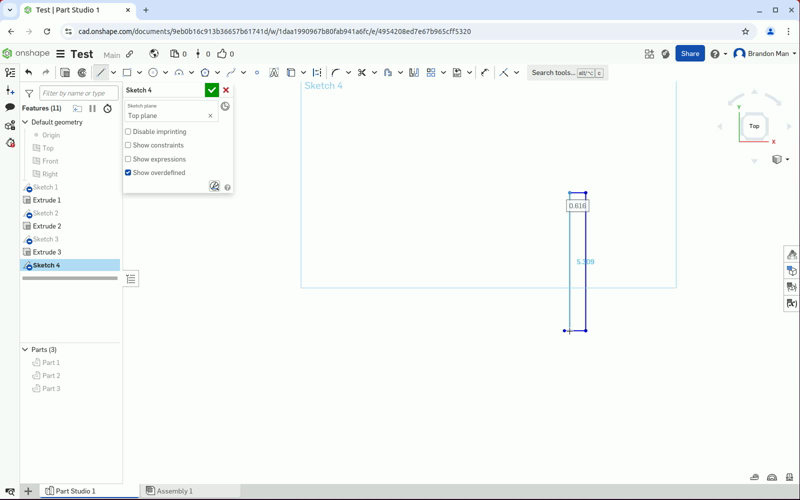
scroll(6)
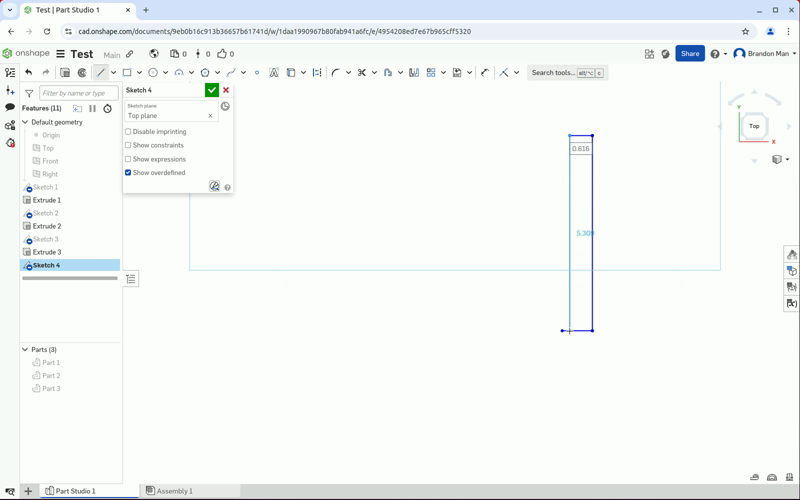
scroll(6)
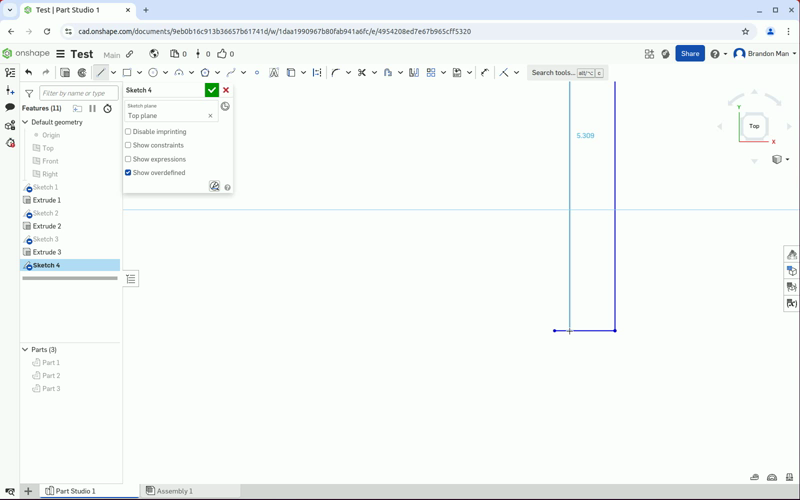
key_up(shift)
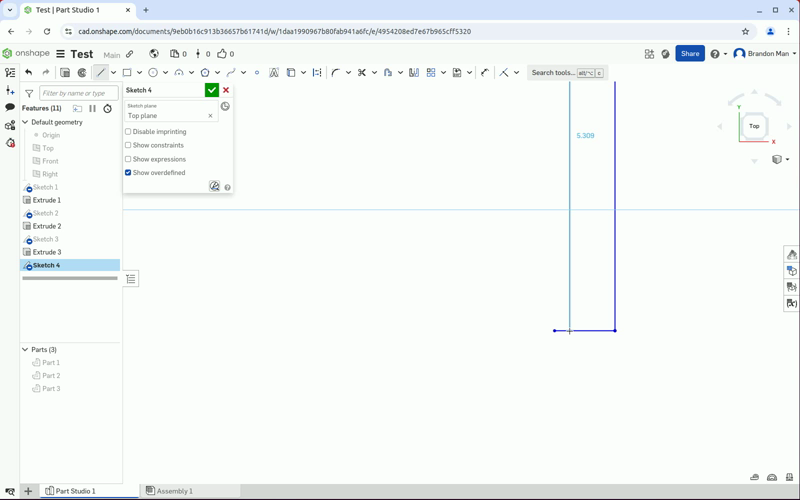
click(569, 330)
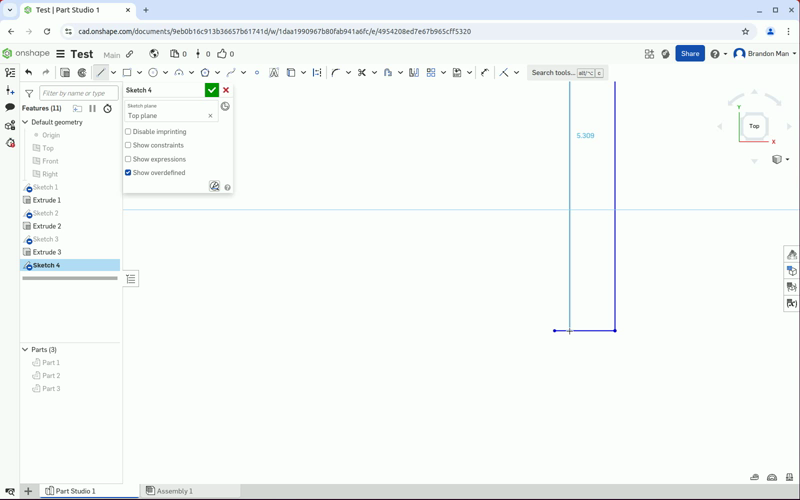
scroll(-6)
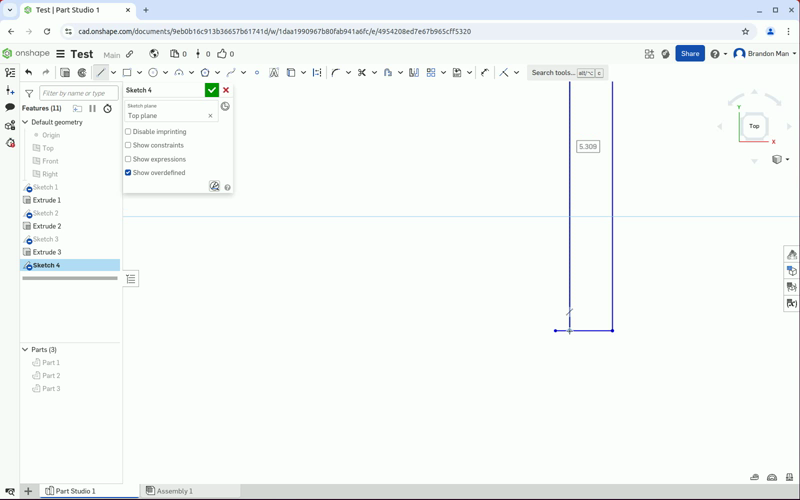
scroll(-6)
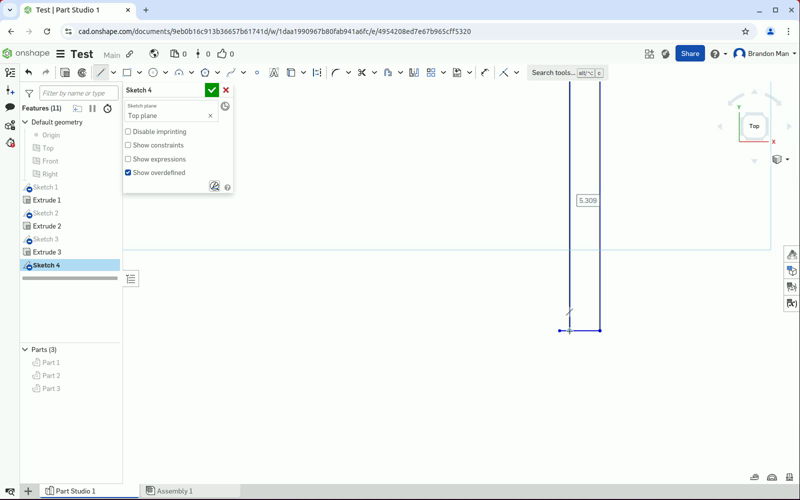
scroll(-6)
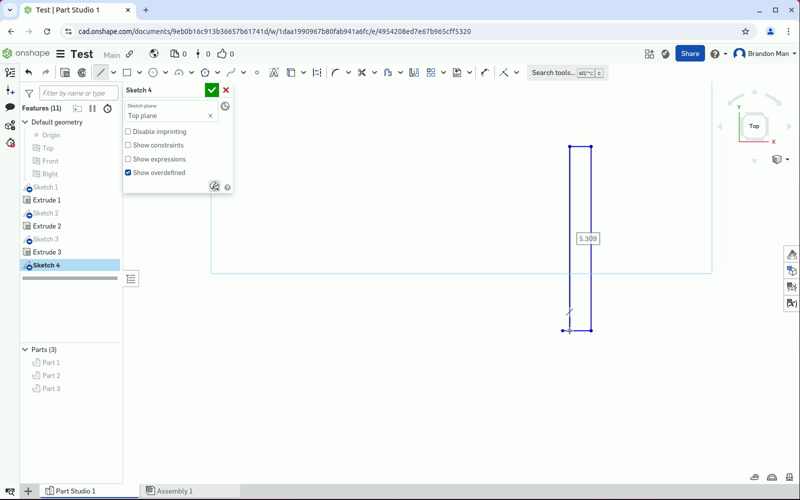
scroll(-6)
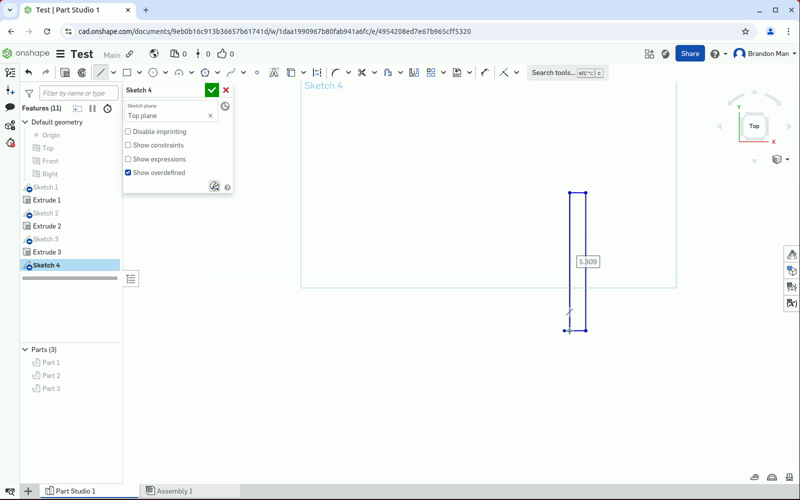
scroll(-6)
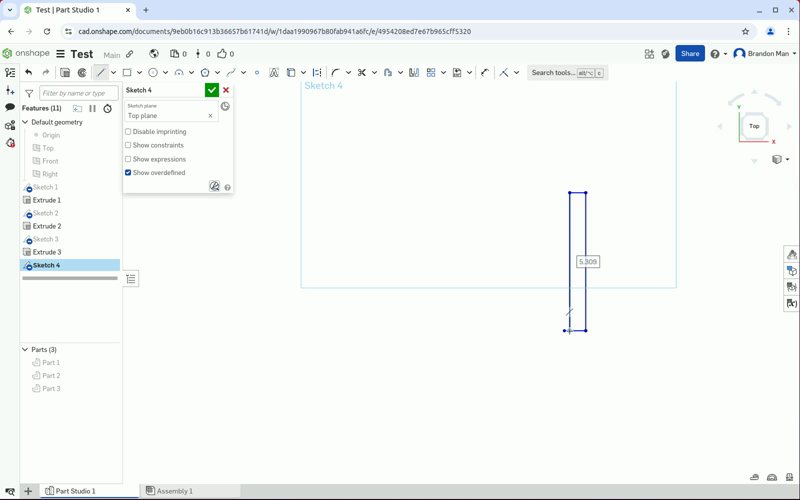
scroll(-6)
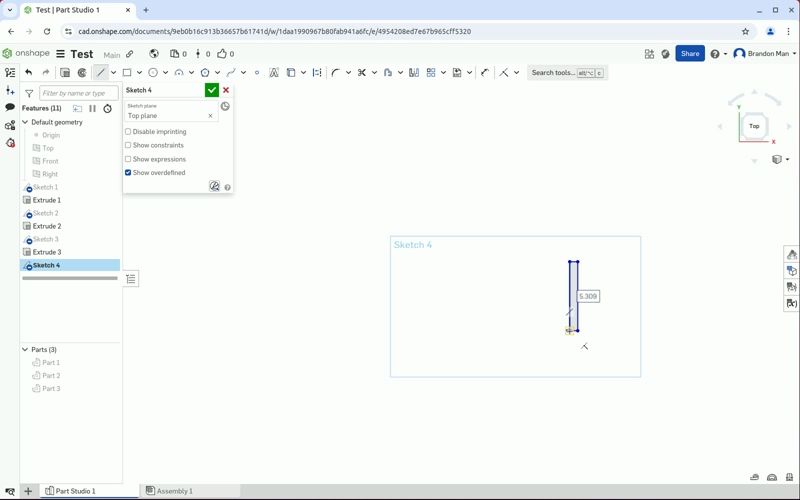
scroll(-6)
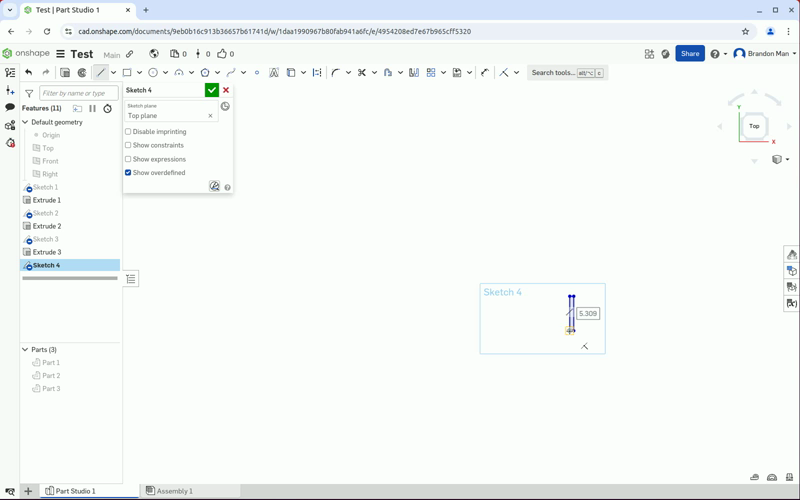
key(esc)
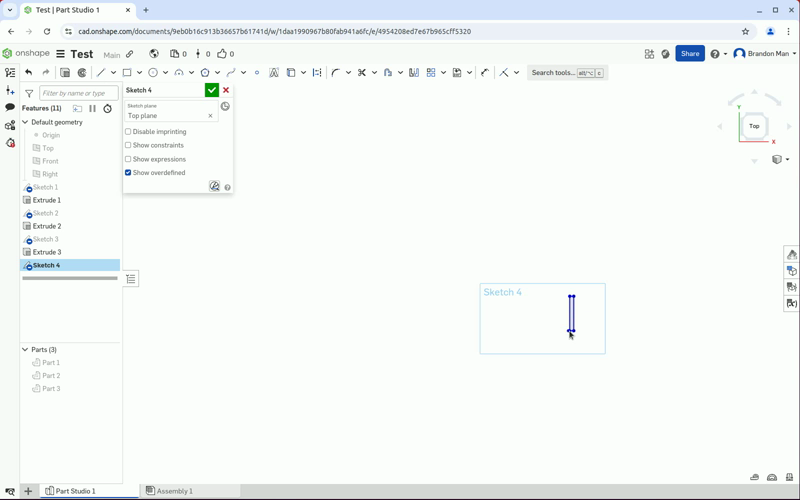
mouse_move(573, 318)
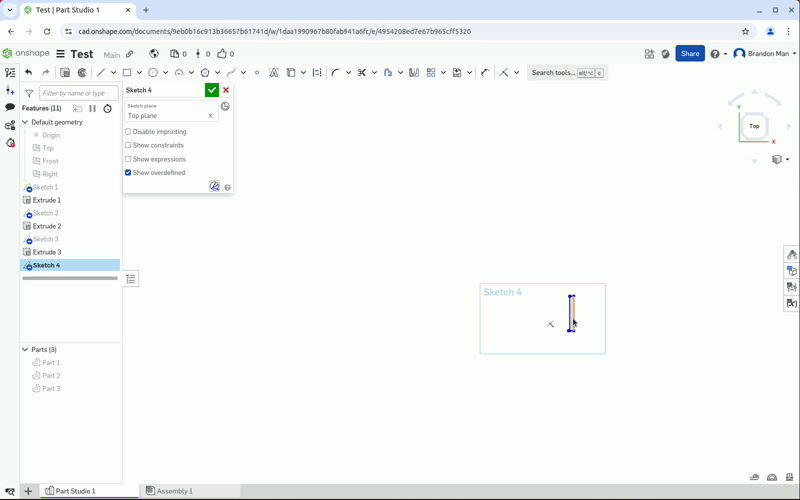
scroll(6)
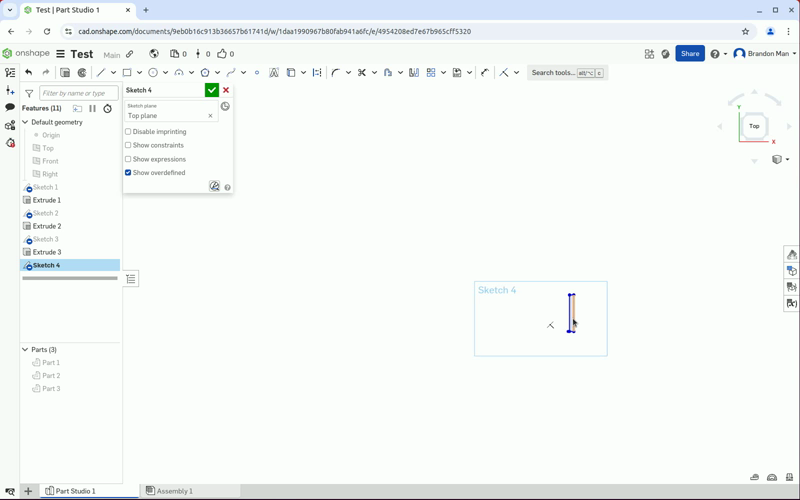
scroll(6)
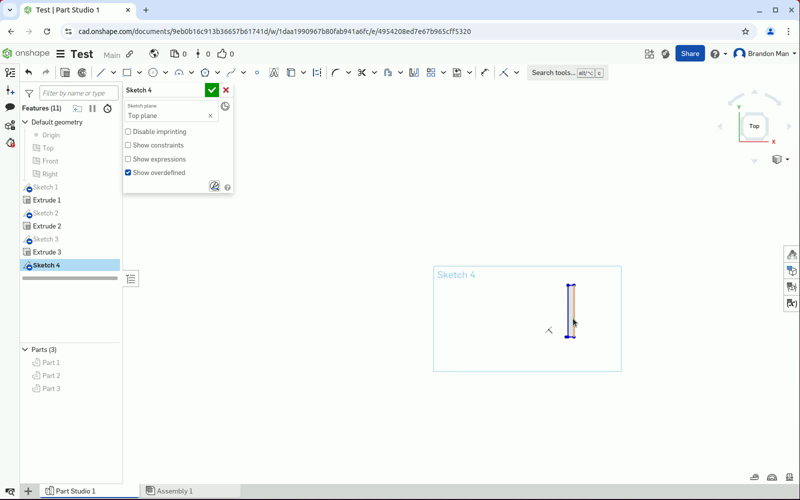
scroll(6)
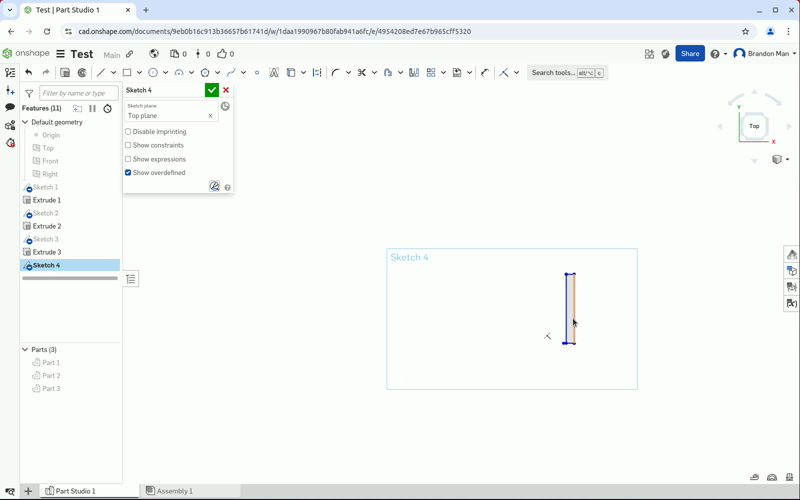
scroll(6)
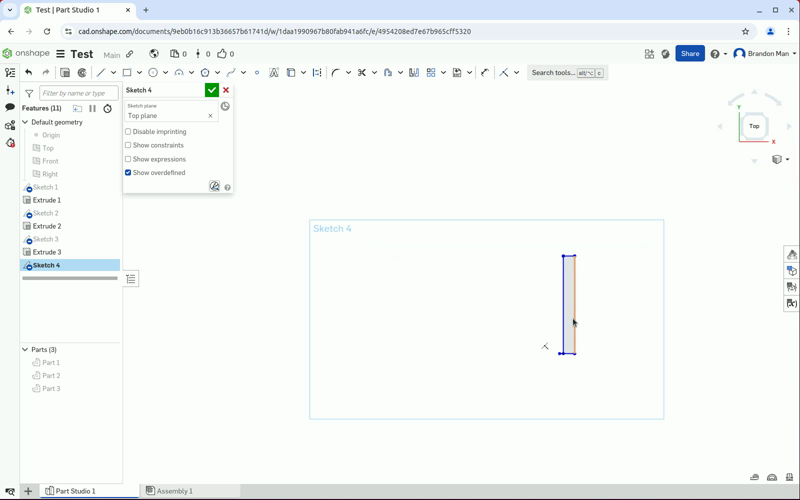
scroll(6)
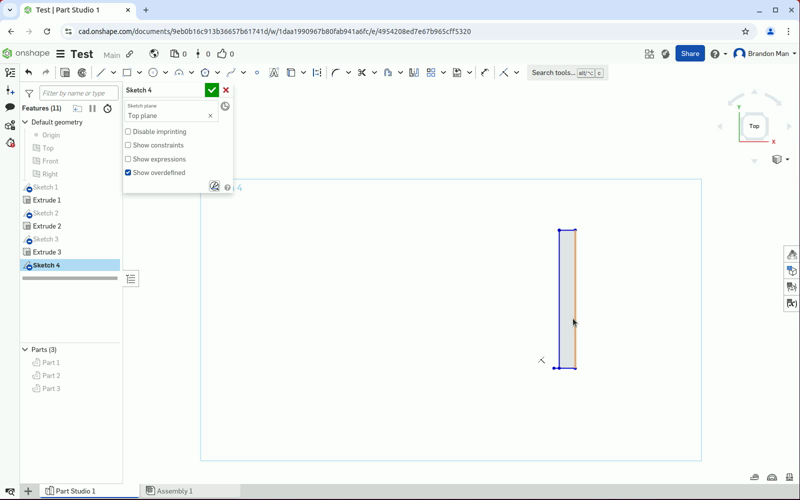
scroll(6)
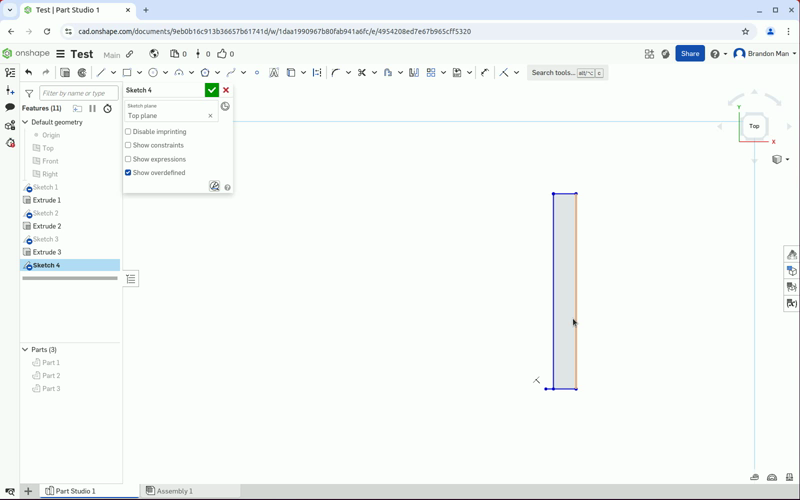
scroll(6)
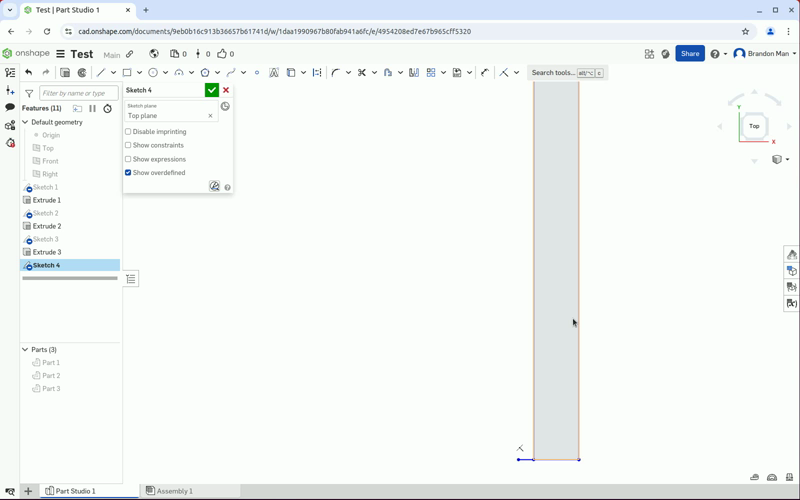
click(573, 318)
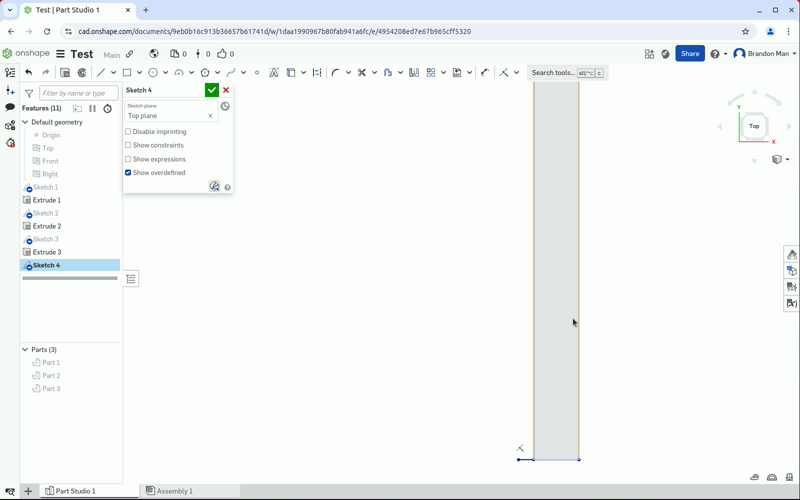
scroll(-6)
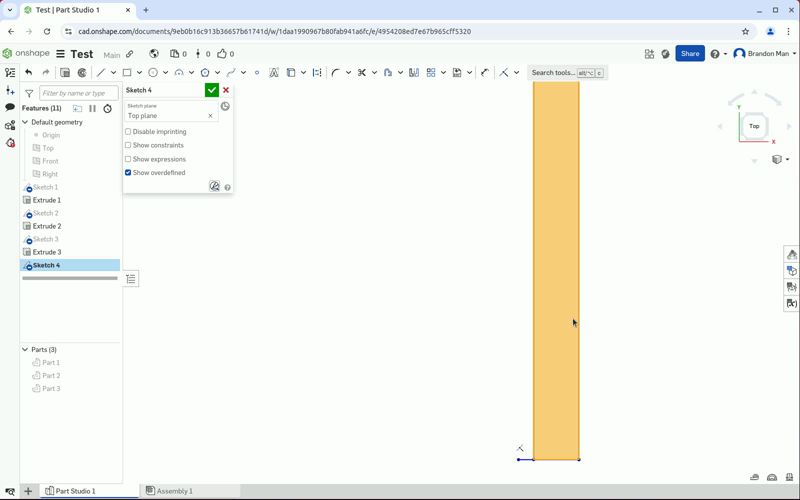
scroll(-6)
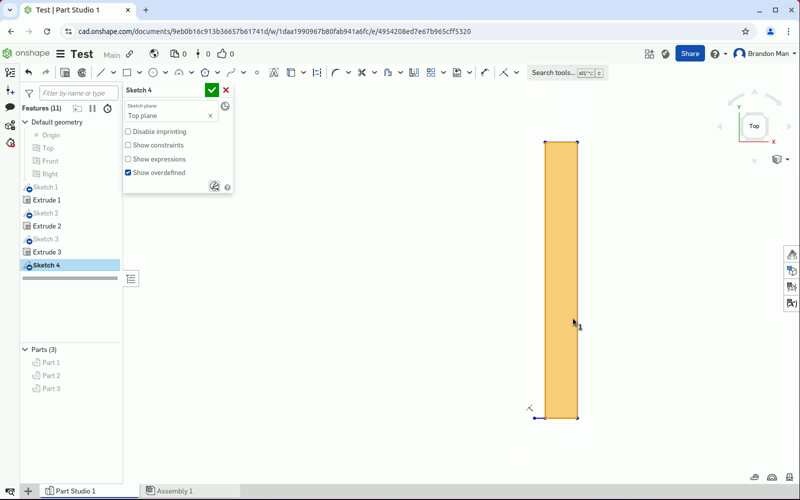
scroll(-6)
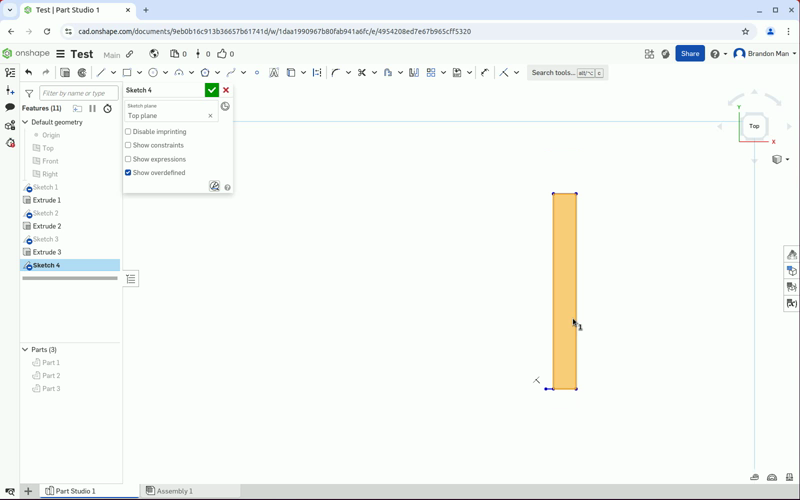
scroll(-6)
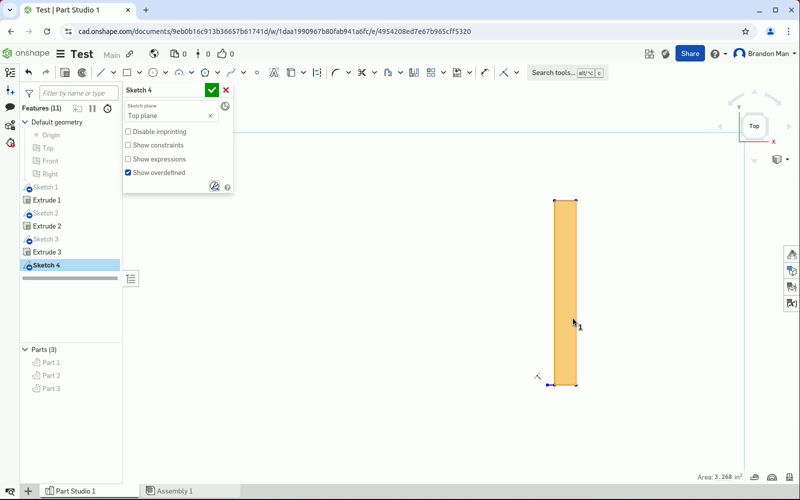
scroll(-6)
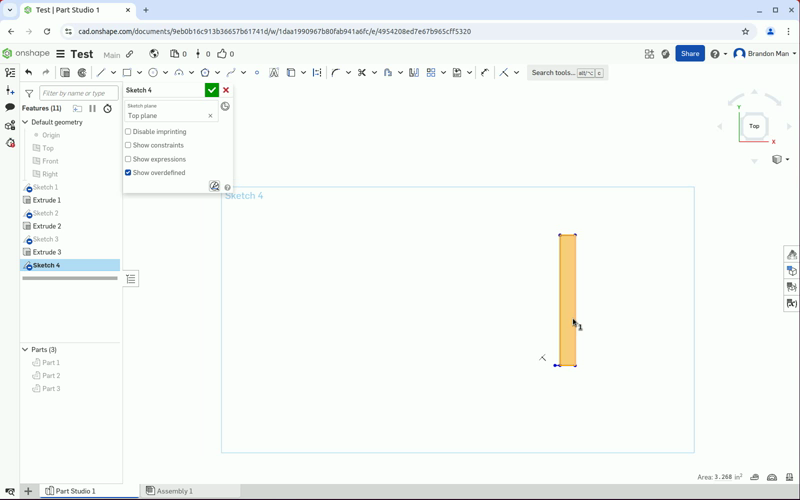
scroll(-6)
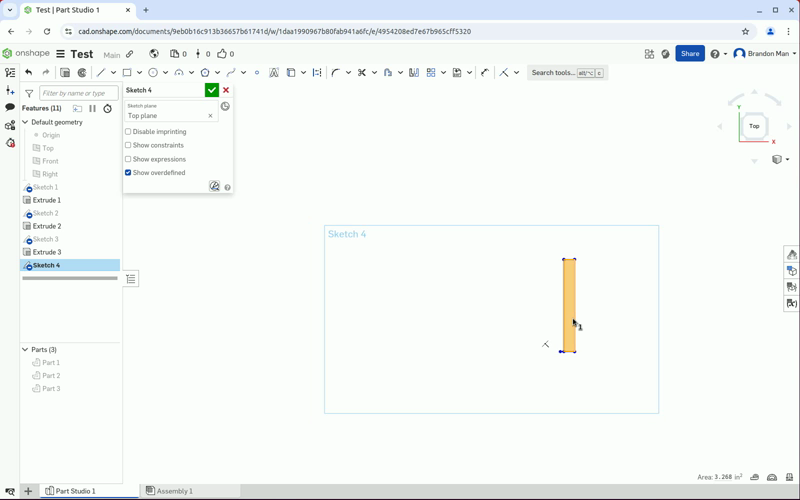
scroll(-6)
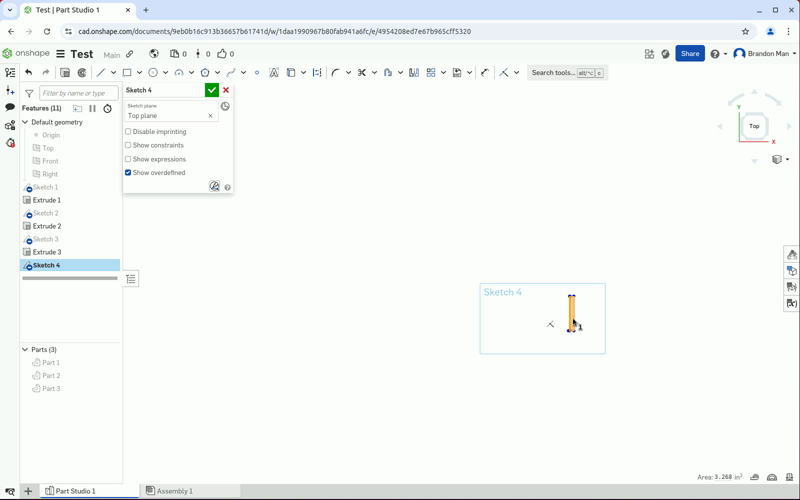
mouse_move(73, 352)
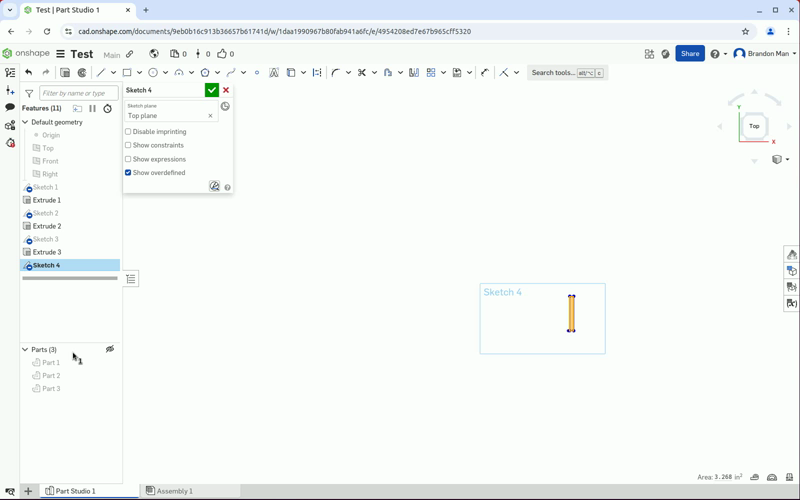
key(shift+y)
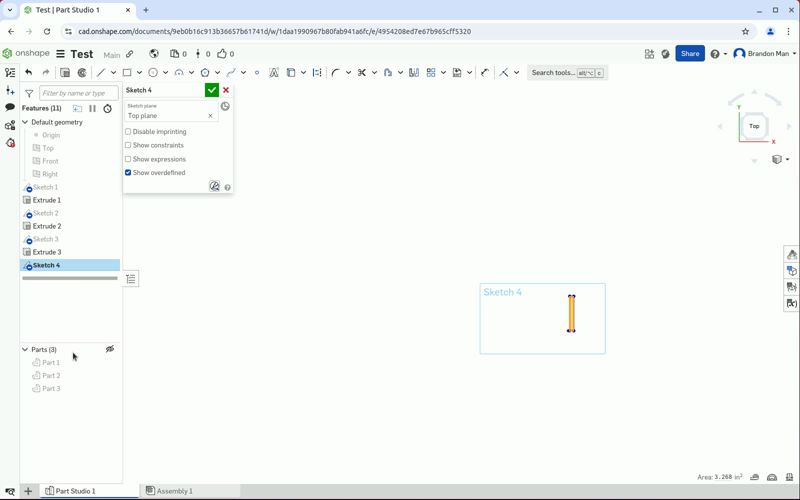
key(shift+e)
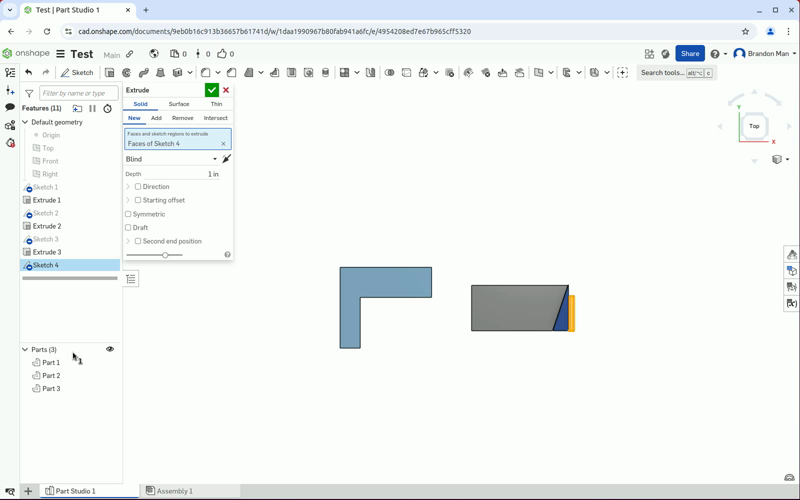
mouse_move(143, 106)
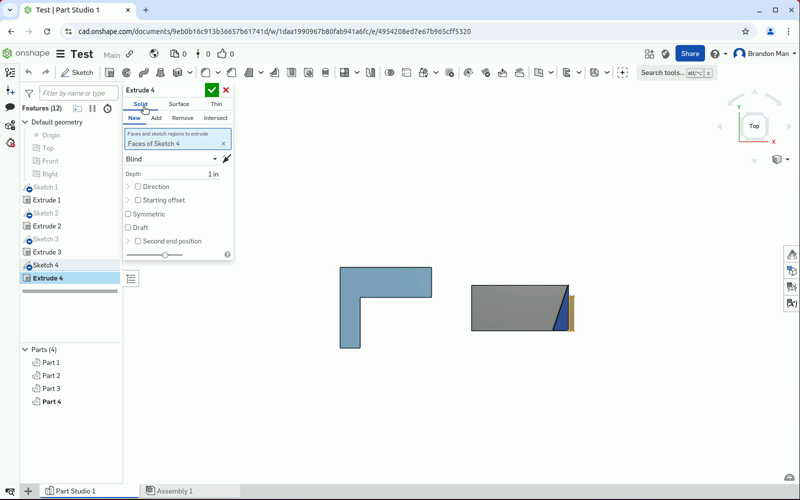
click(143, 106)
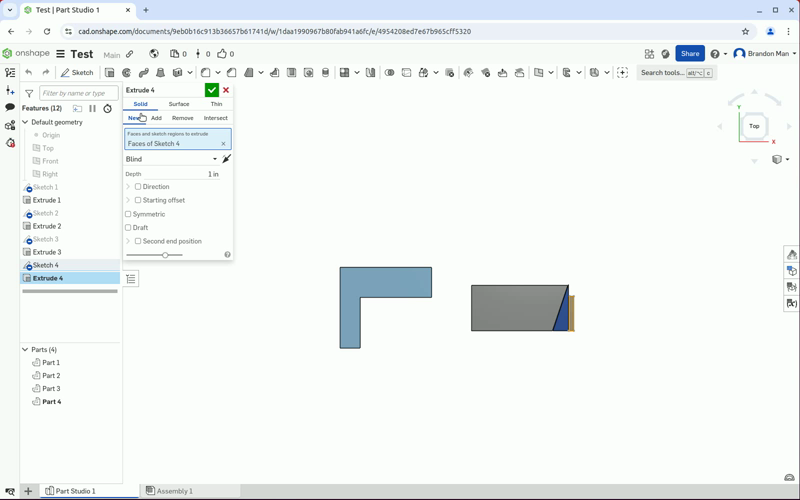
mouse_move(137, 120)
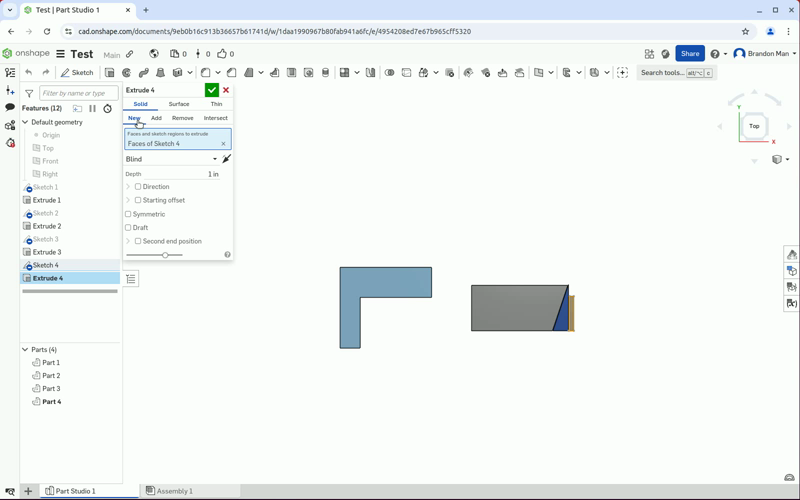
click(137, 120)
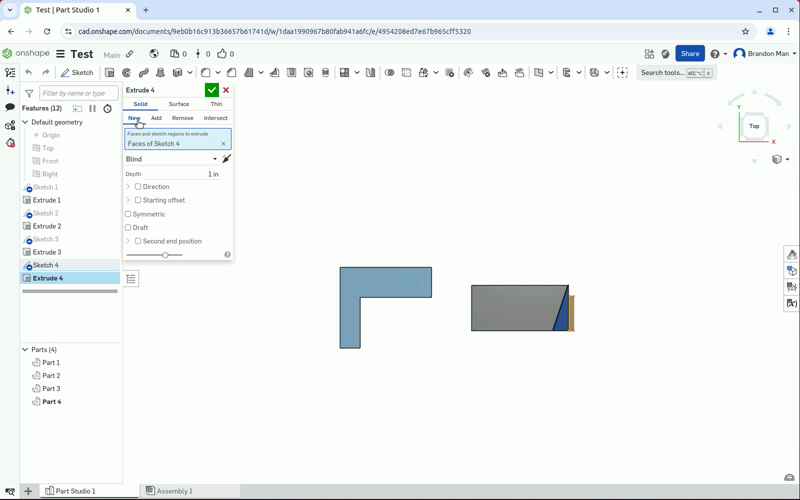
key(tab, 4)
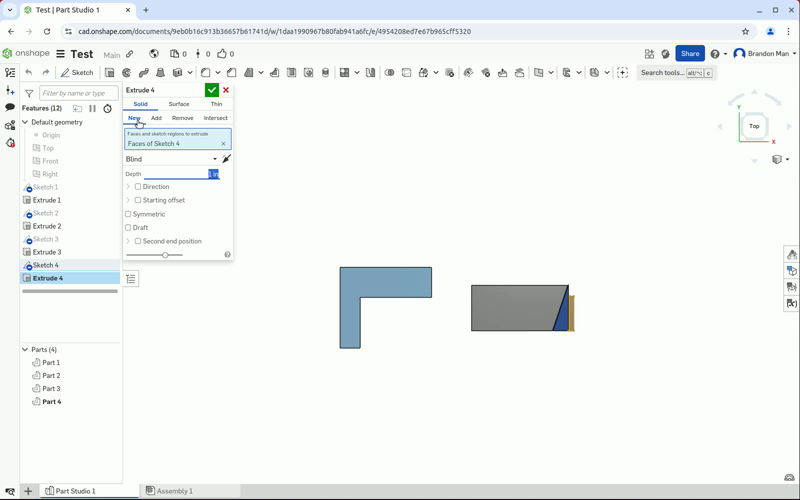
text(5.536)
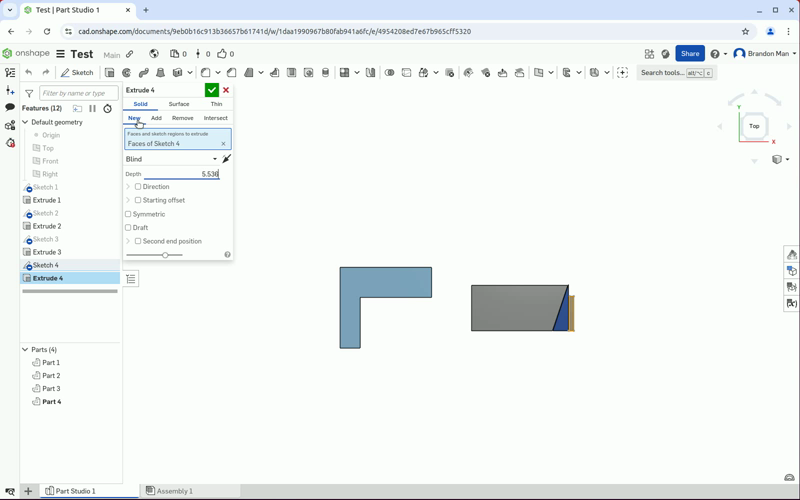
key(enter)
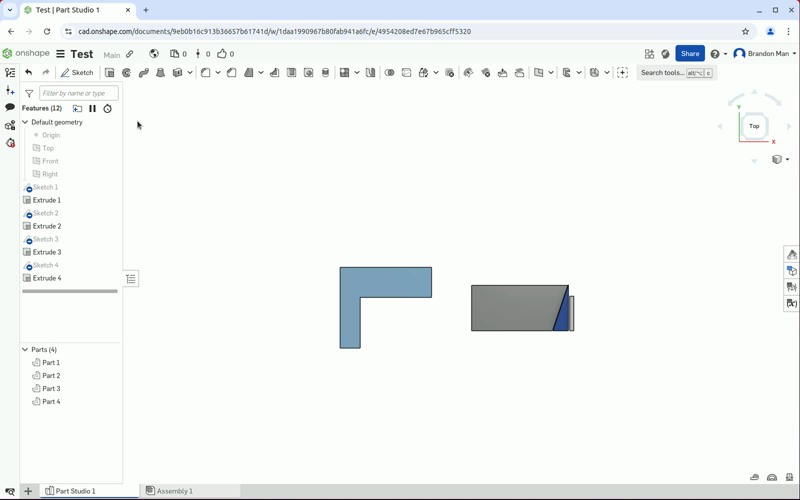
key(shift+h)
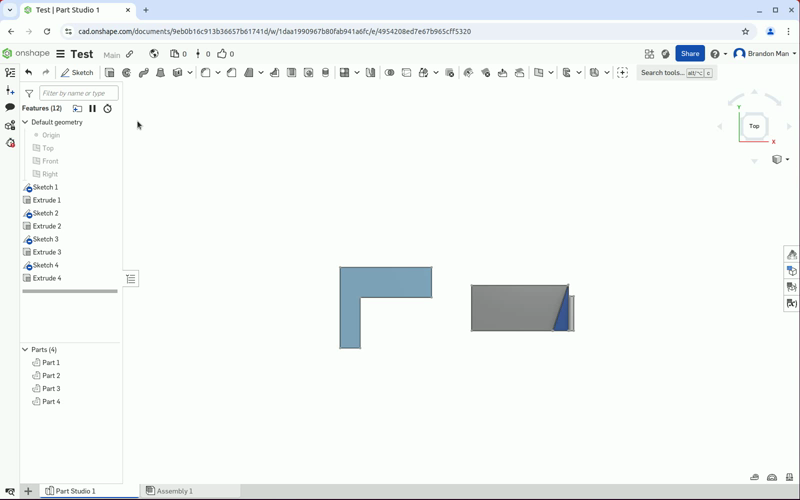
key(shift+h)
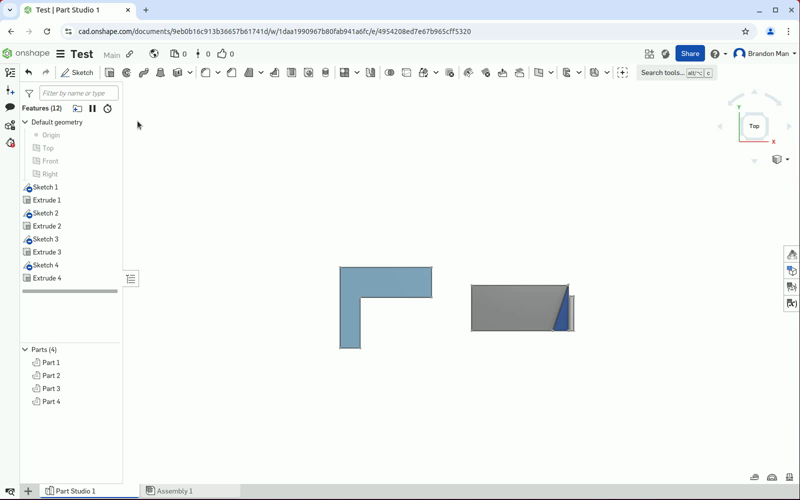
key(shift+7)
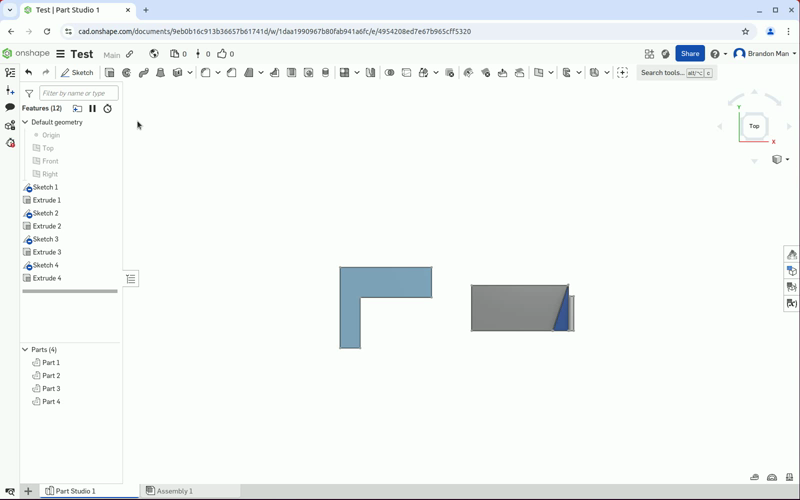
key(up, 3)
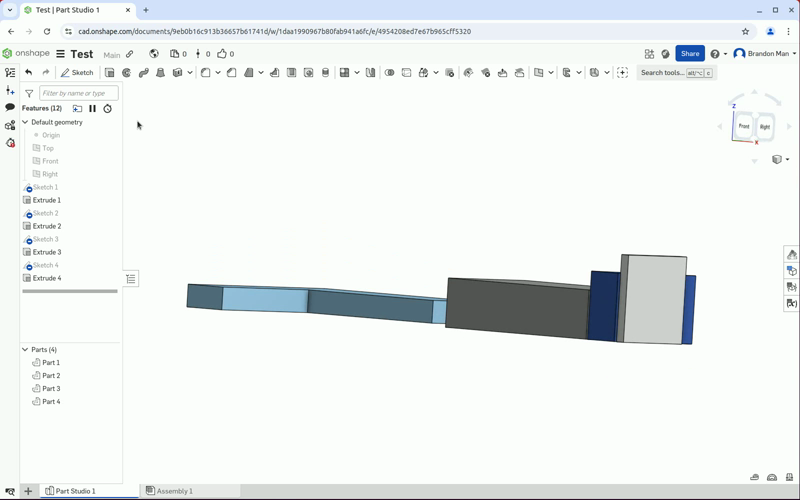
key(left, 3)
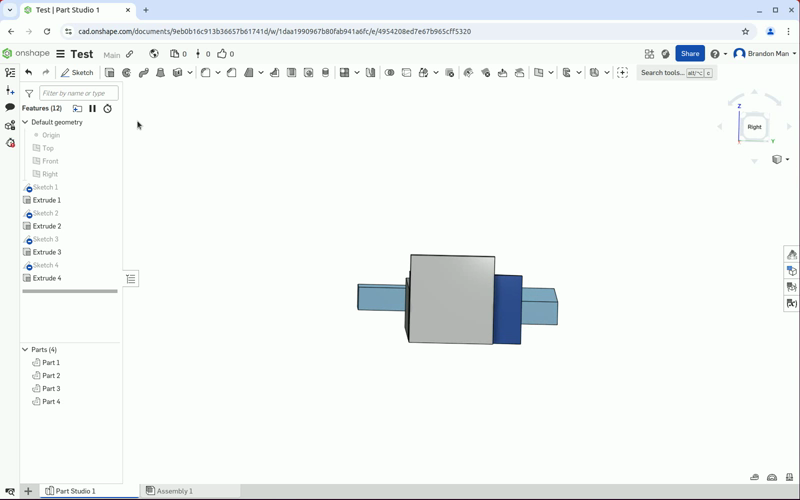
key(right, 3)
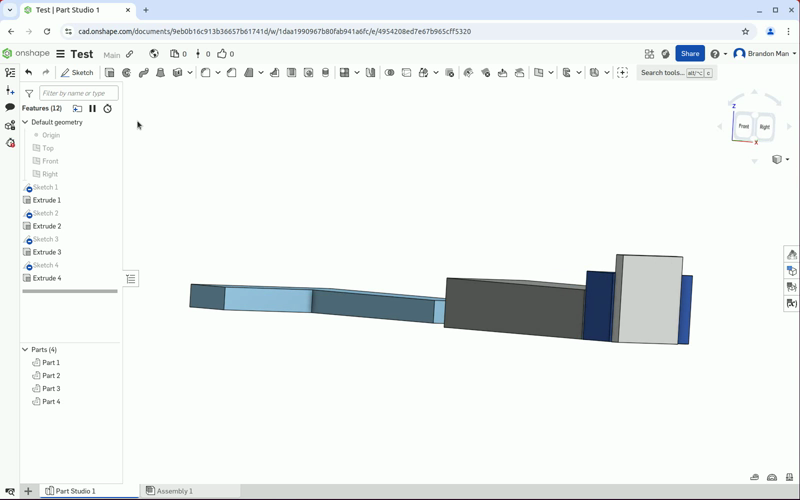
key(down, 3)
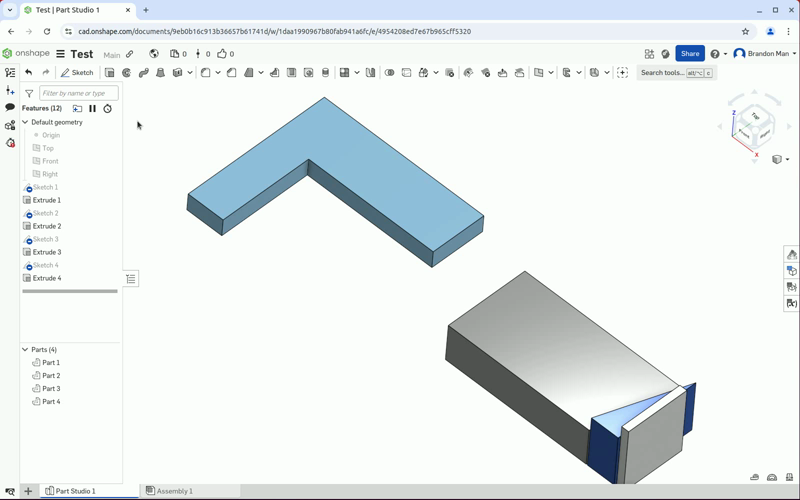
mouse_move(73, 189)
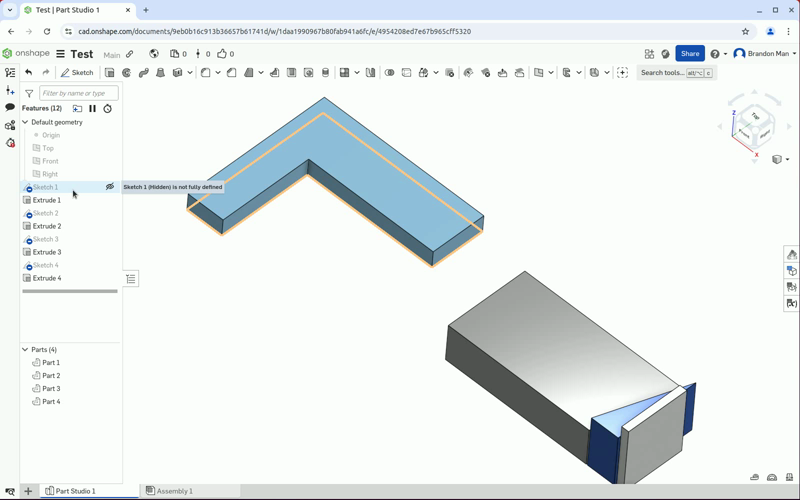
click(73, 189)